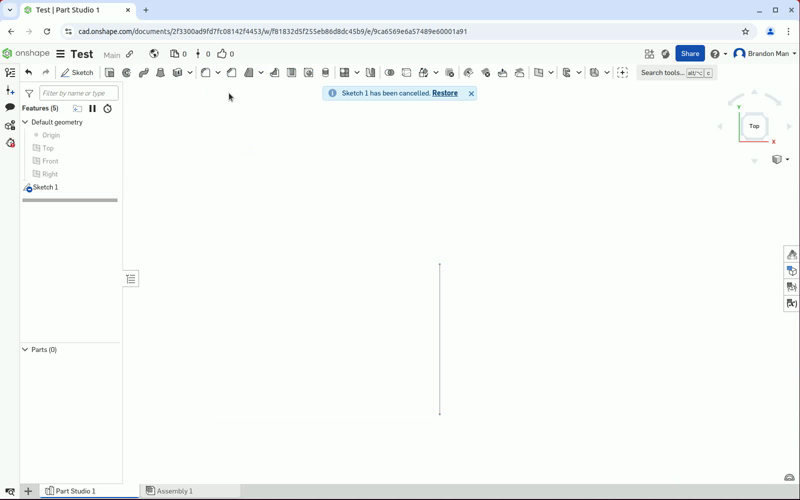
key(shift+h)
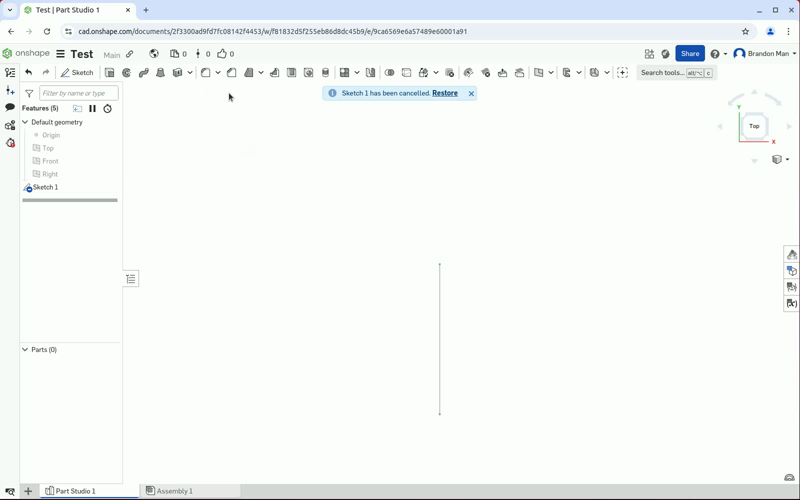
key(shift+s)
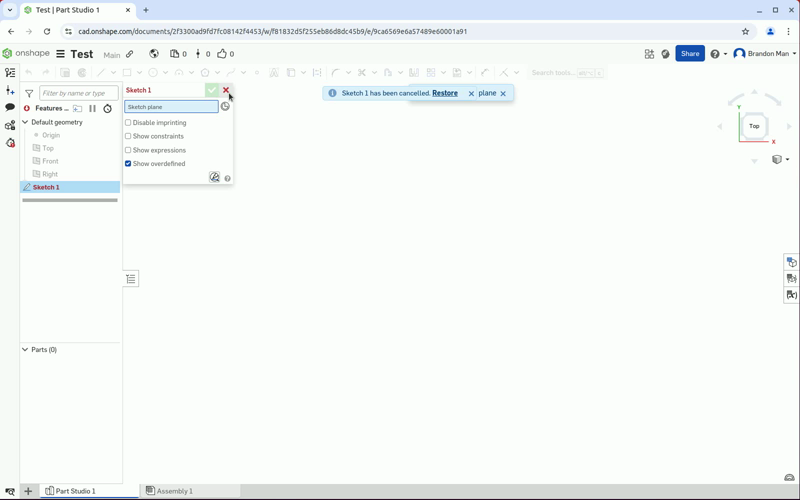
mouse_move(73, 150)
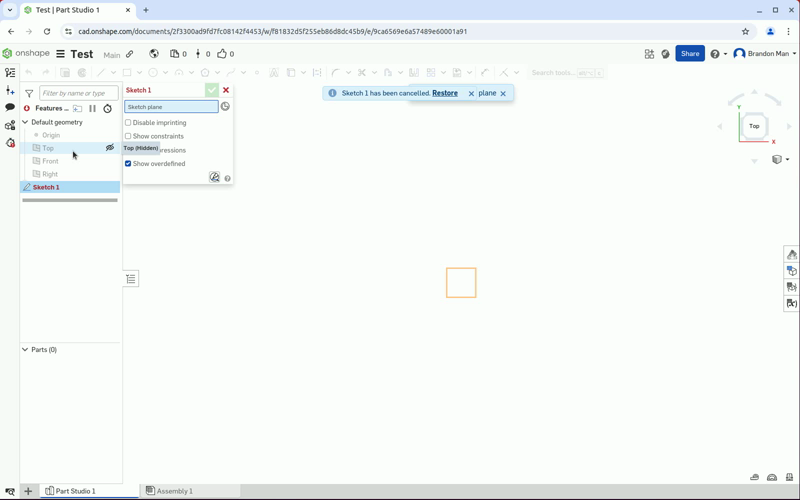
click(73, 150)
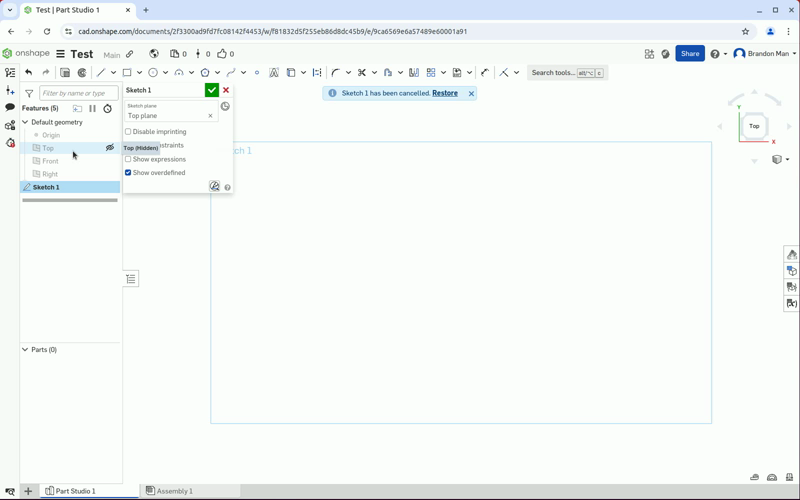
mouse_move(73, 352)
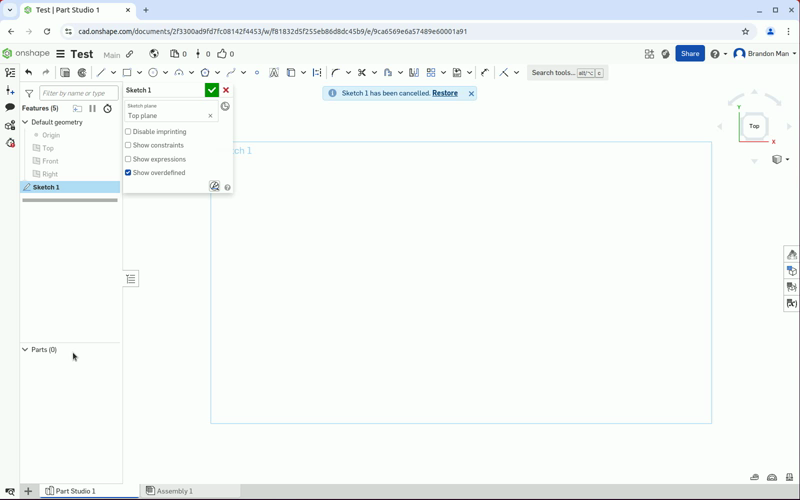
key(y)
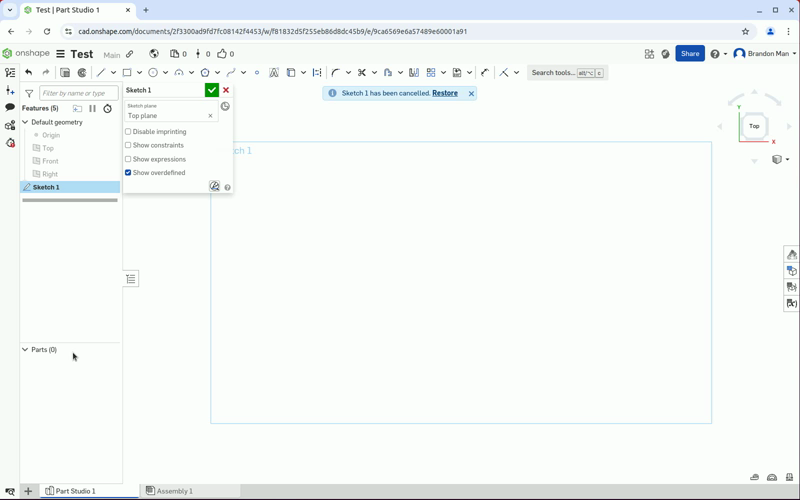
key(a)
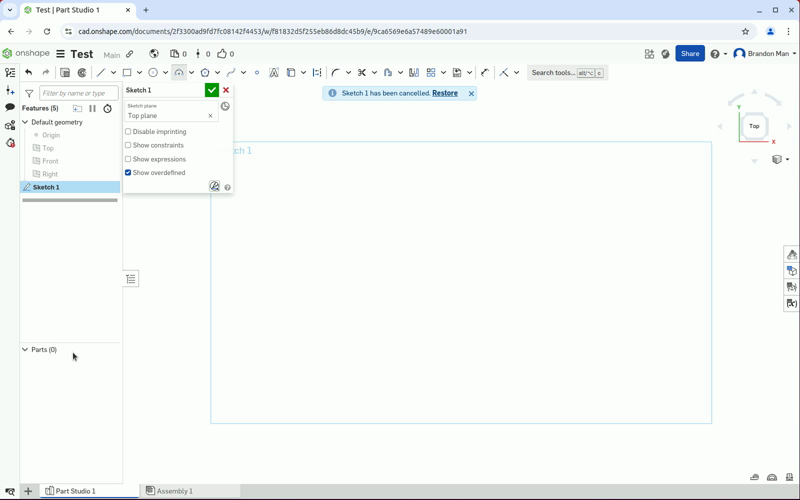
key_down(shift)
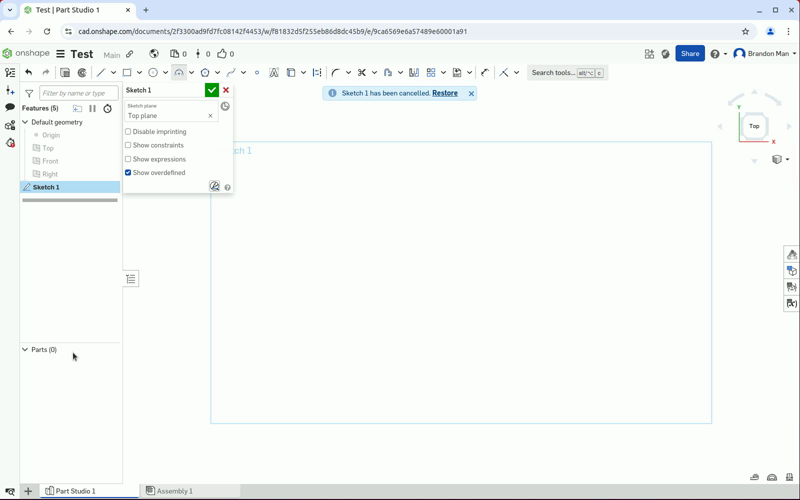
mouse_move(352, 249)
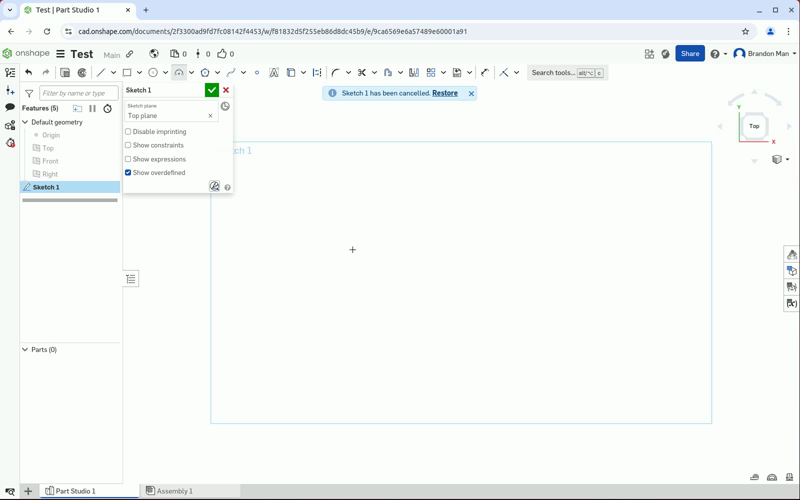
click(352, 249)
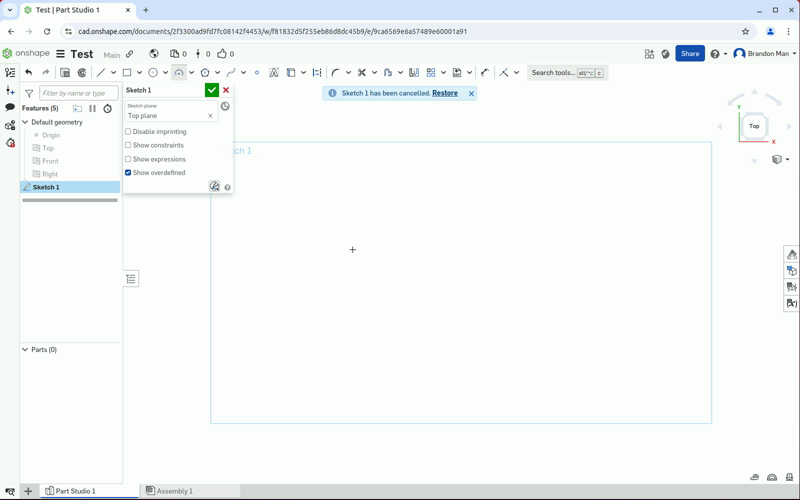
key_up(shift)
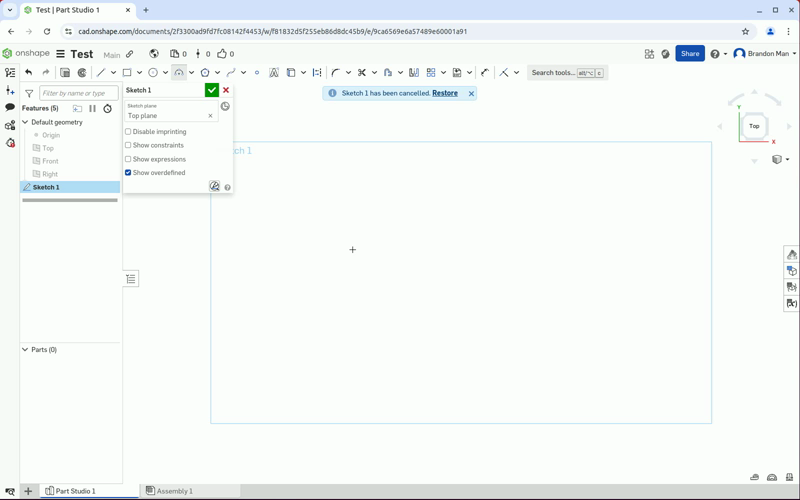
key_down(shift)
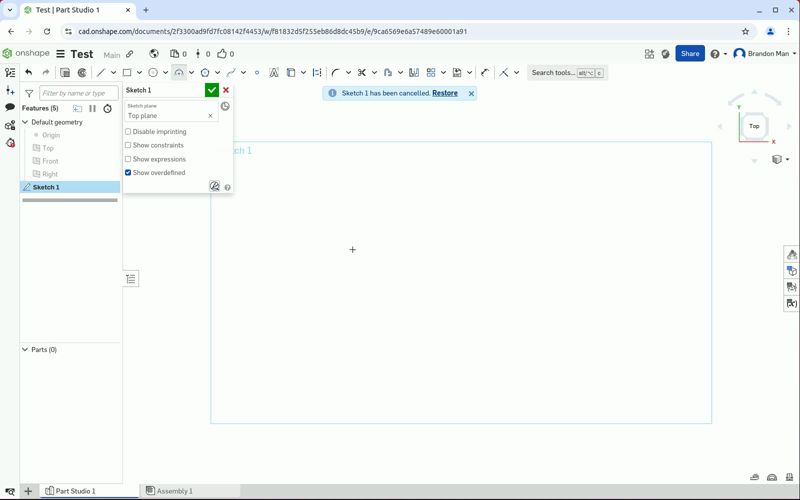
mouse_move(402, 257)
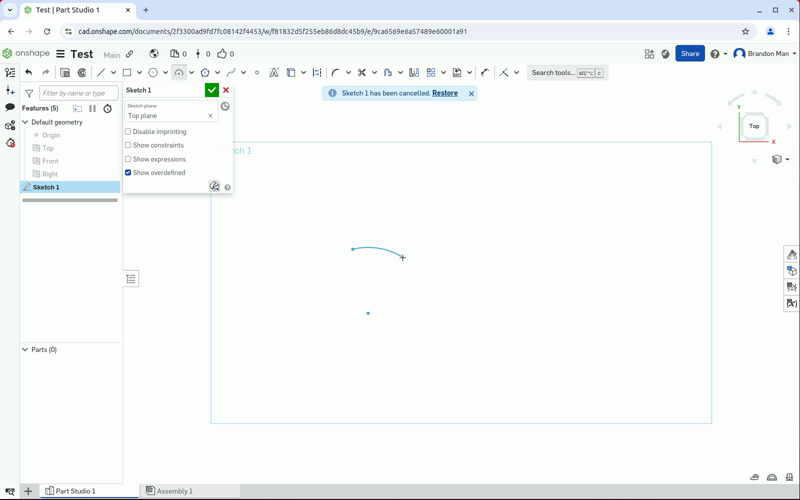
click(402, 257)
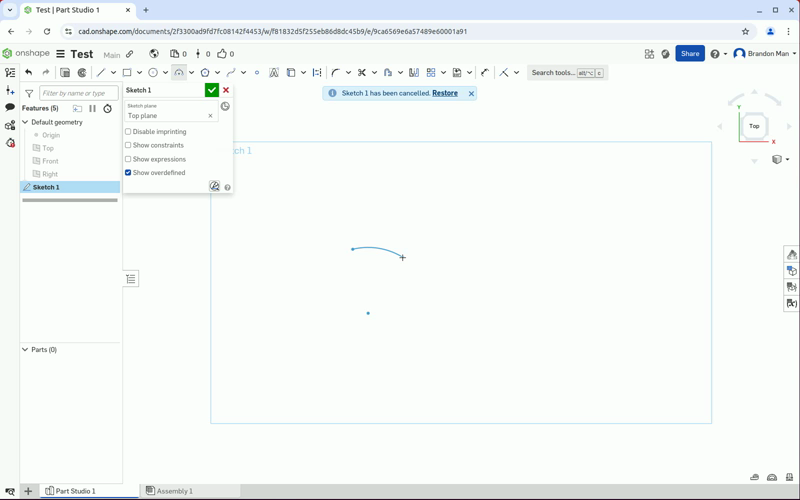
mouse_move(372, 282)
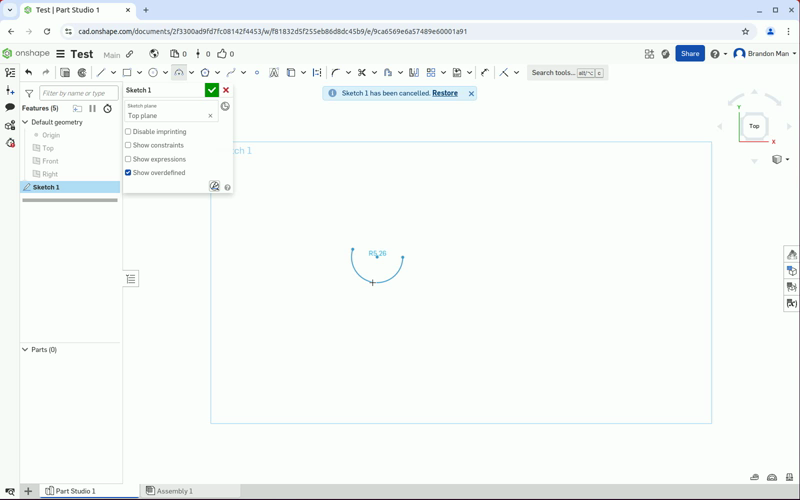
click(372, 282)
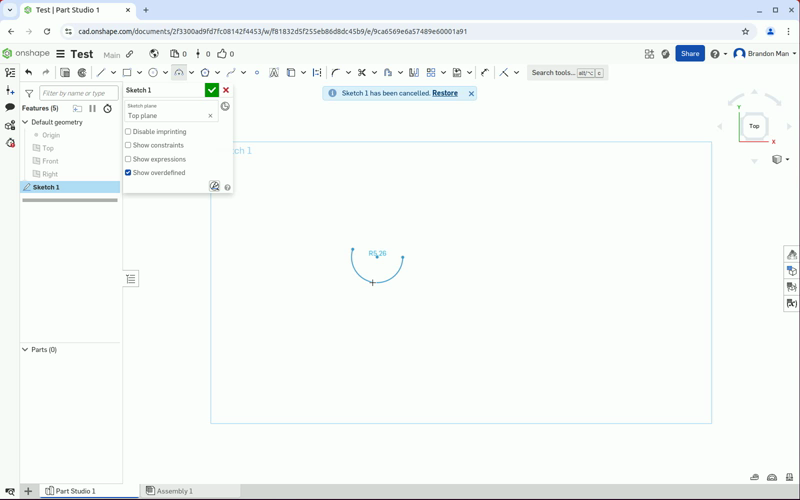
key_up(shift)
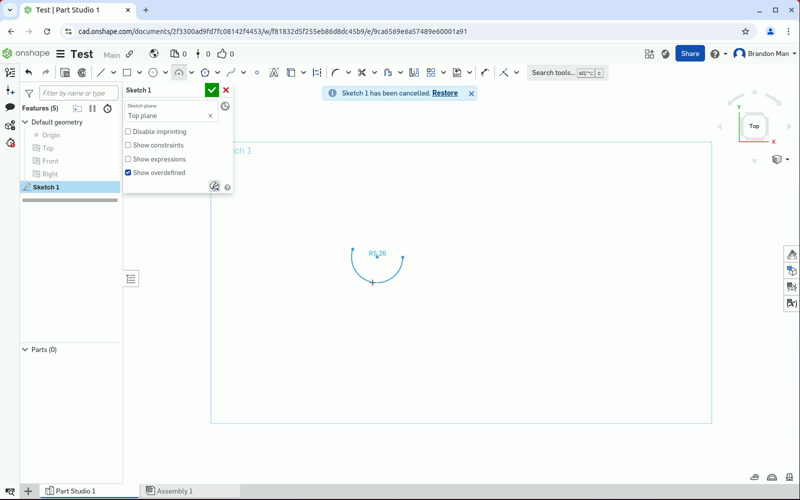
key(esc)
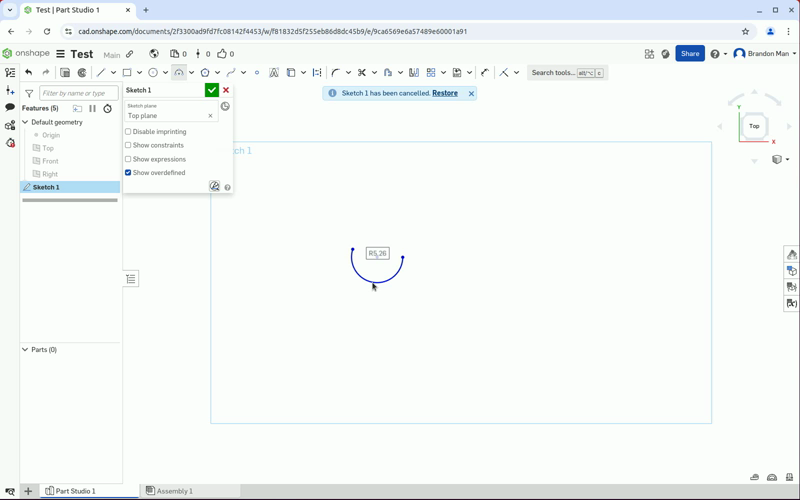
key(l)
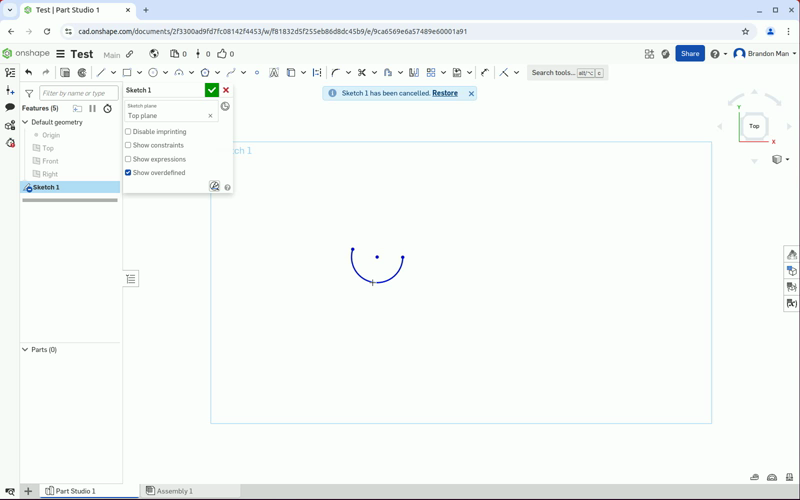
mouse_move(402, 257)
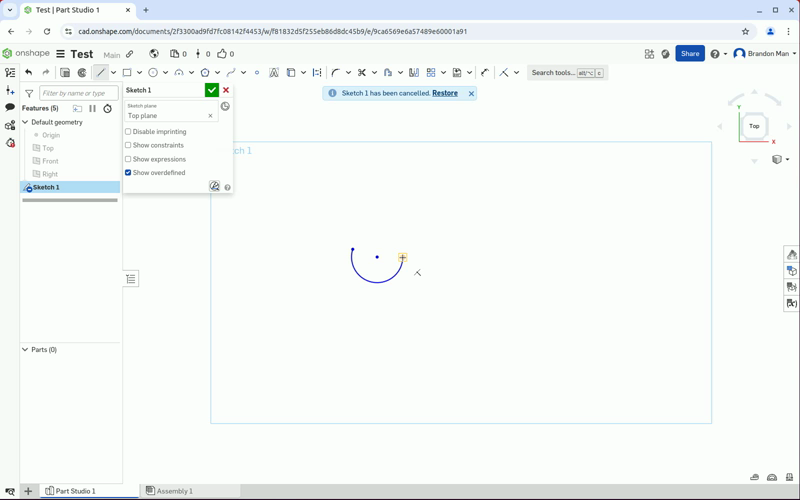
click(402, 257)
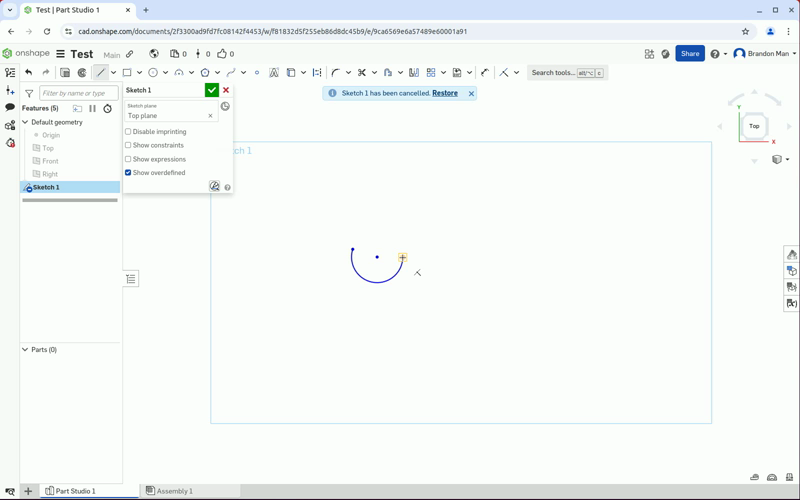
key_down(shift)
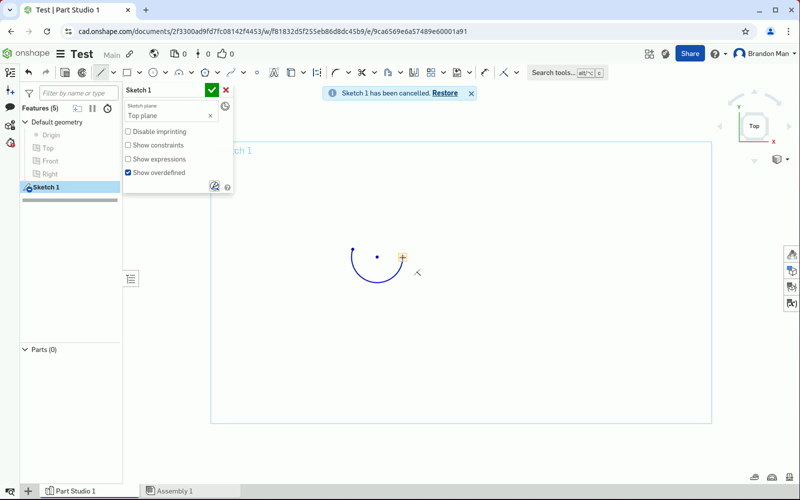
mouse_move(432, 257)
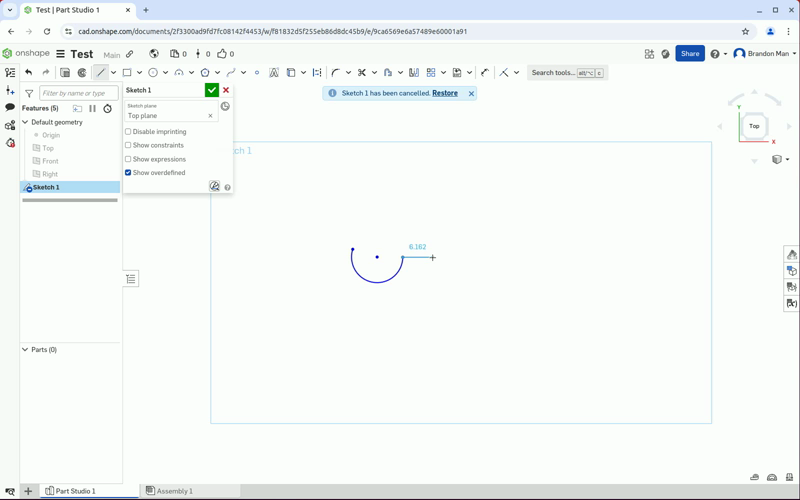
mouse_move(402, 231)
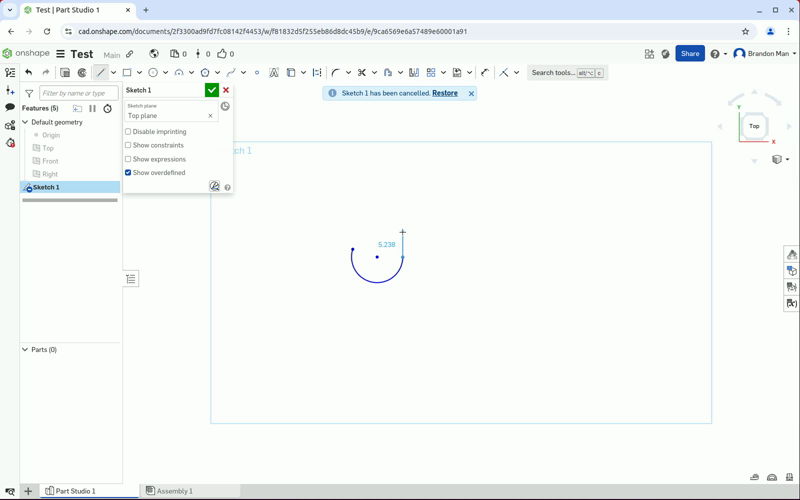
click(402, 231)
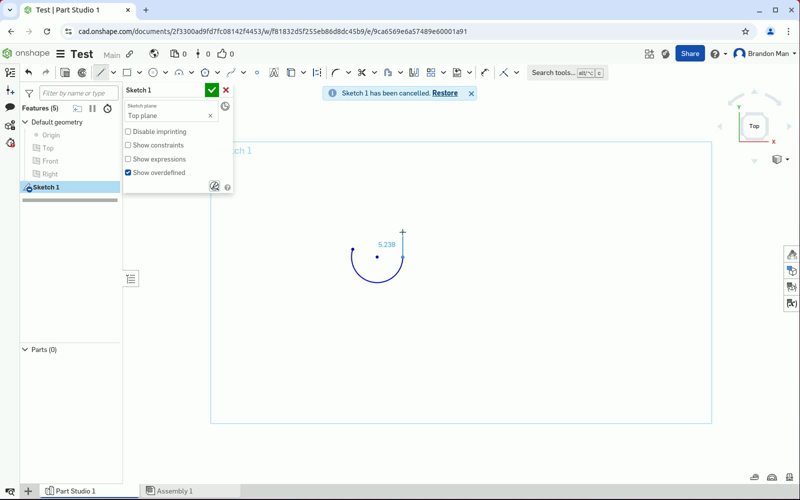
key_up(shift)
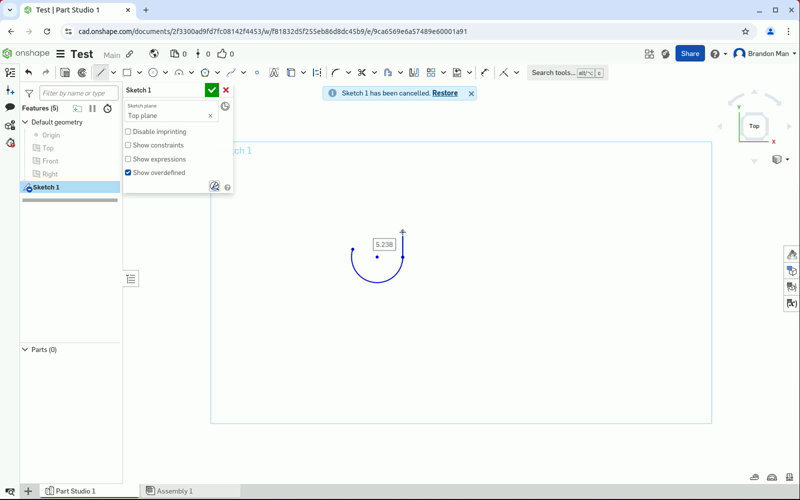
key_down(shift)
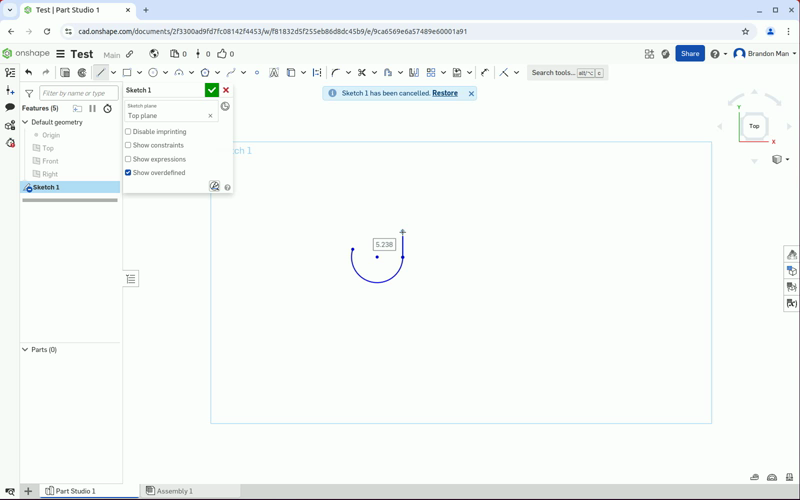
mouse_move(559, 231)
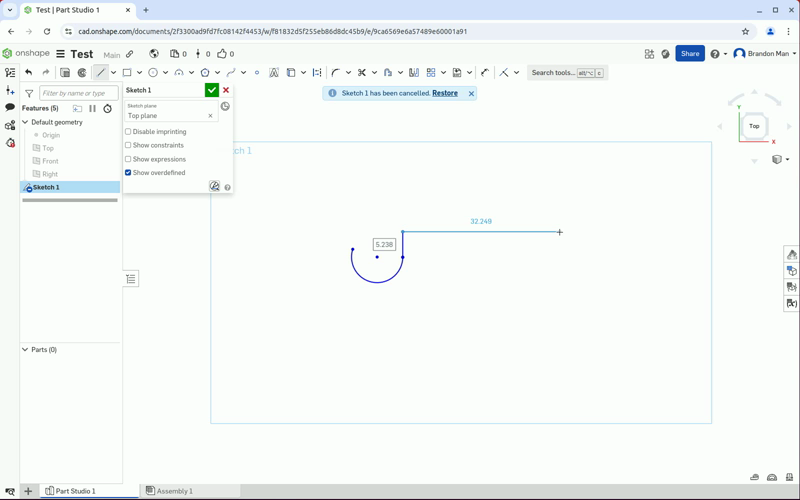
click(559, 231)
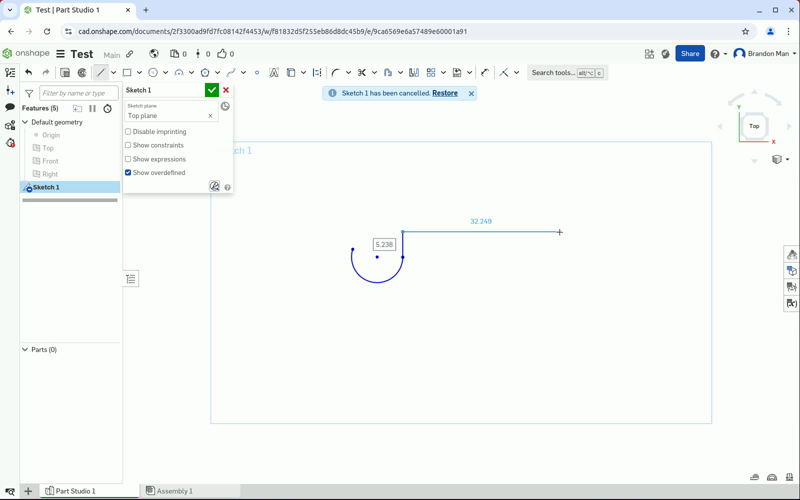
key_up(shift)
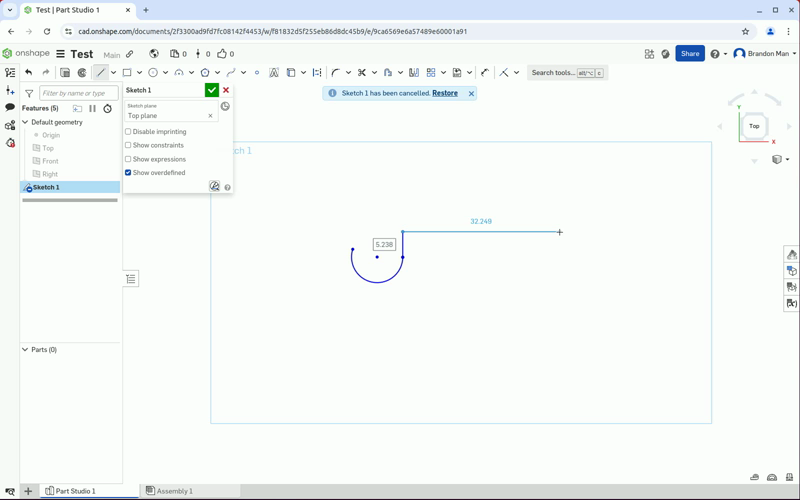
key(esc)
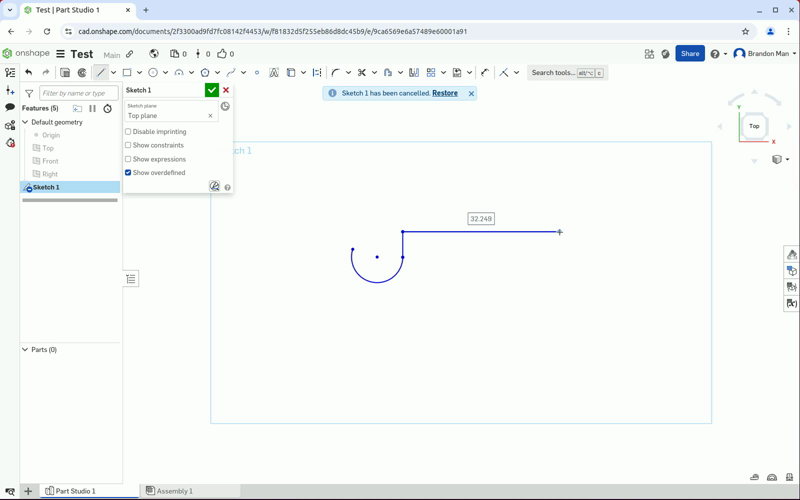
key(a)
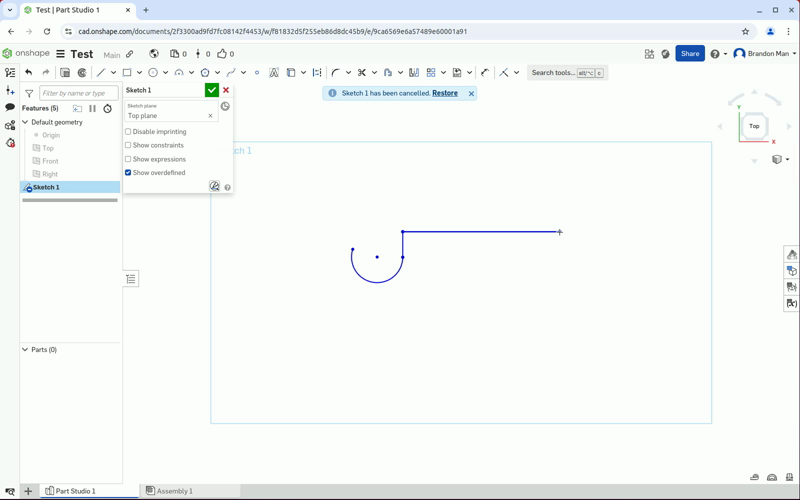
mouse_move(559, 231)
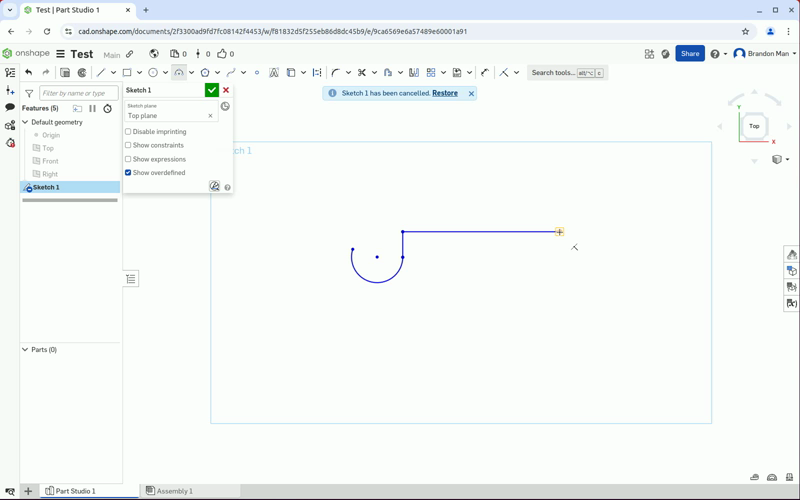
click(559, 231)
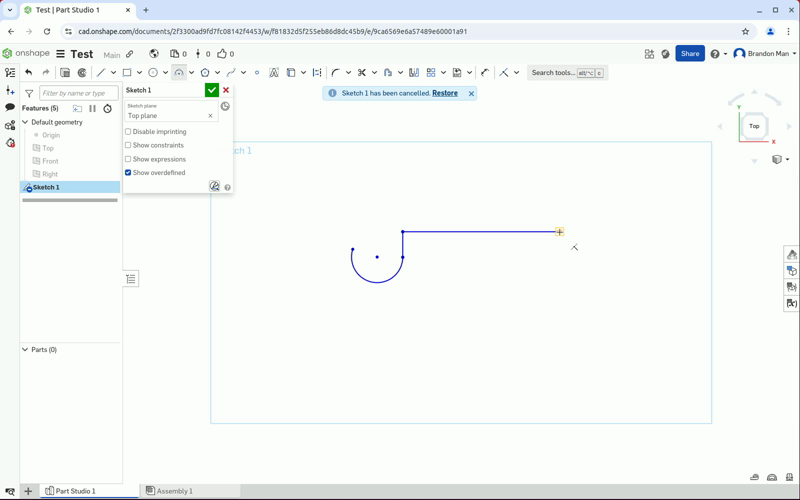
mouse_move(352, 249)
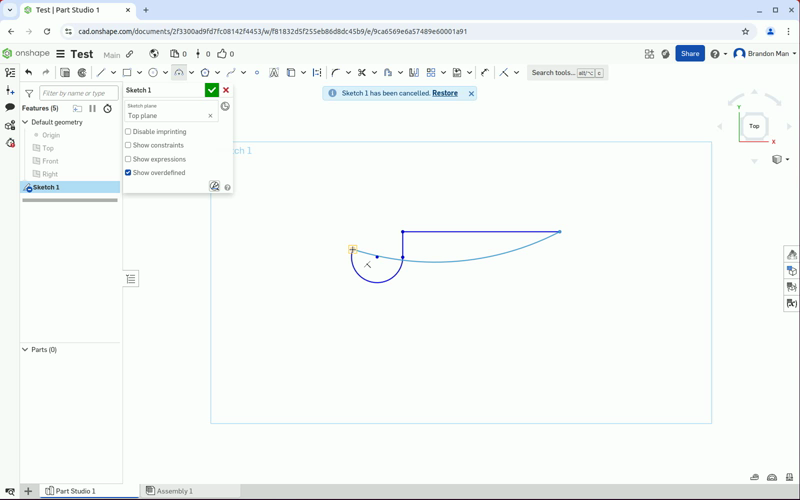
click(352, 249)
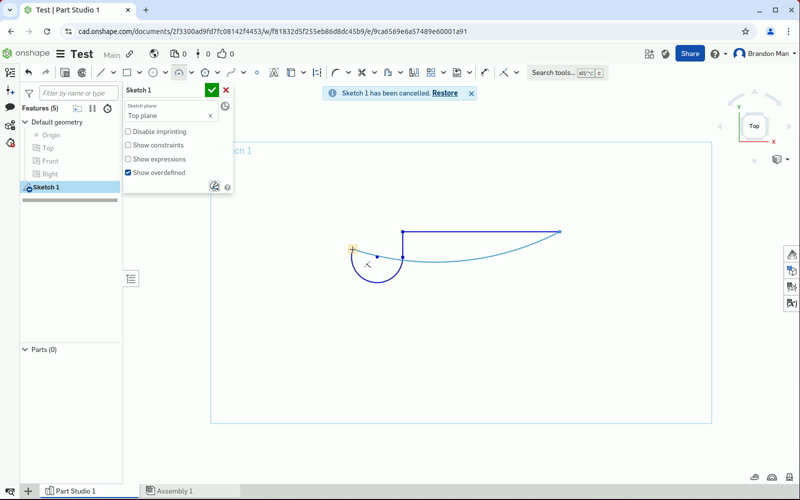
key_down(shift)
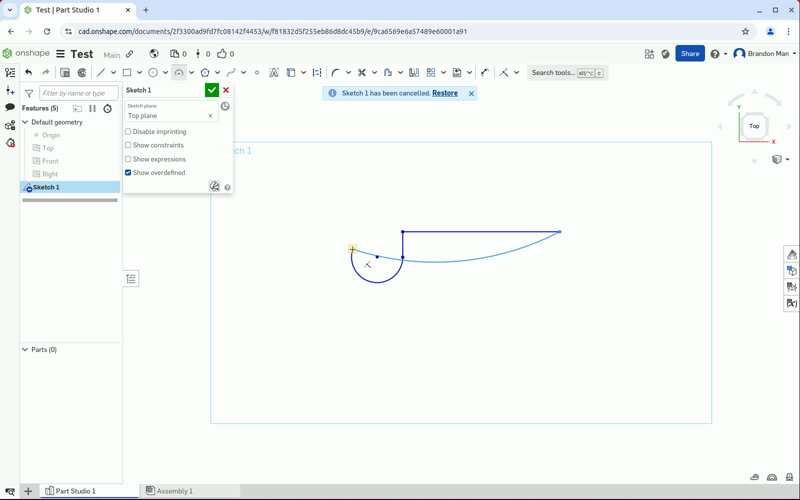
mouse_move(450, 171)
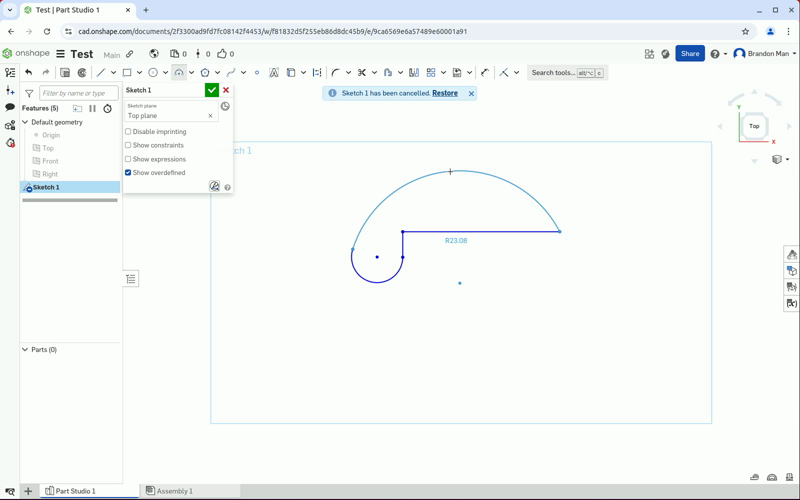
click(450, 171)
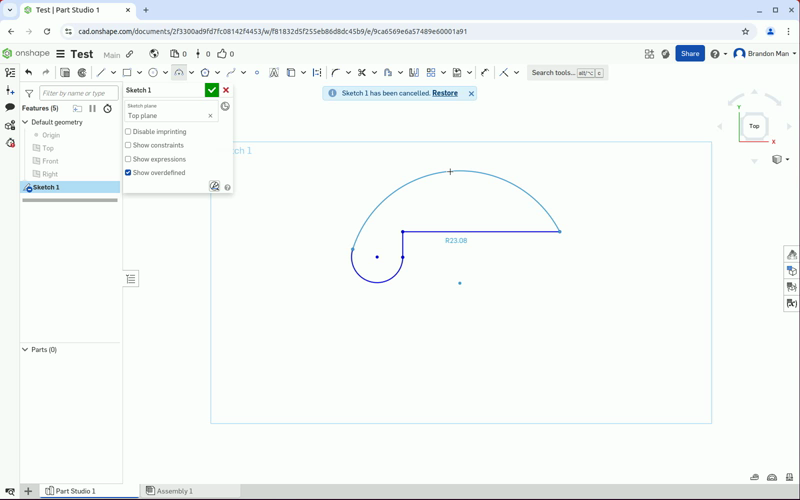
key_up(shift)
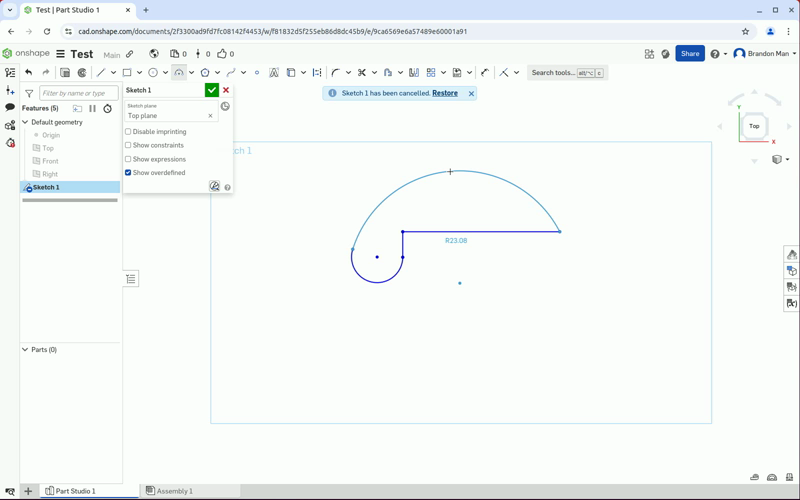
key(esc)
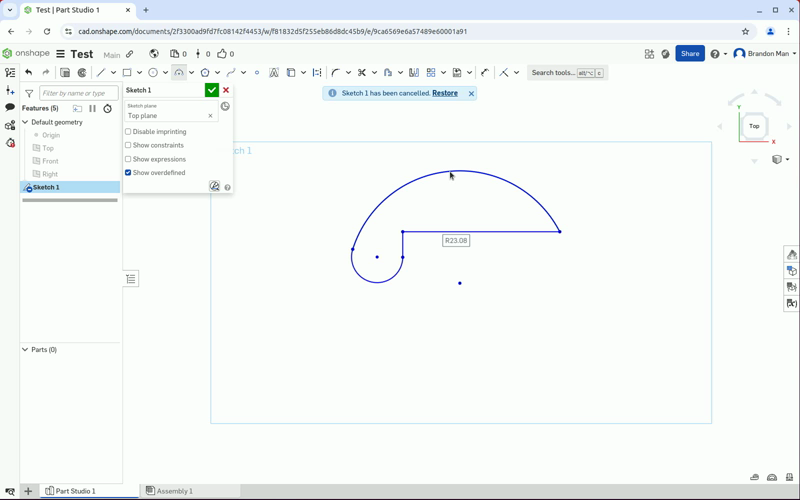
mouse_move(439, 193)
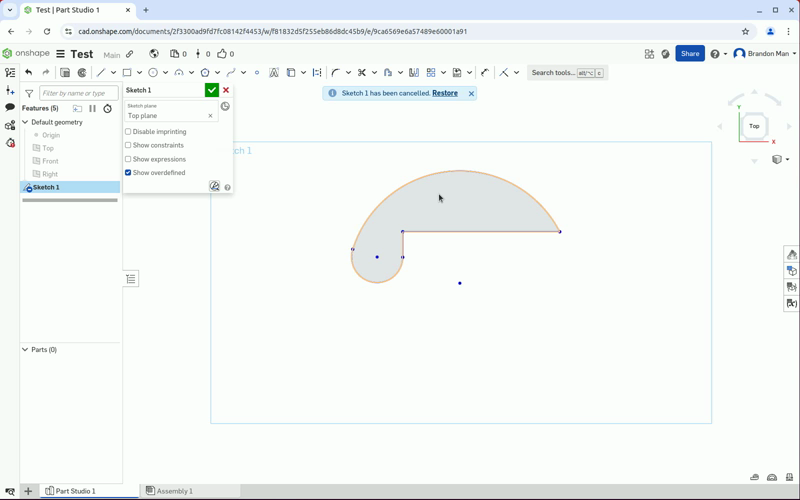
click(439, 193)
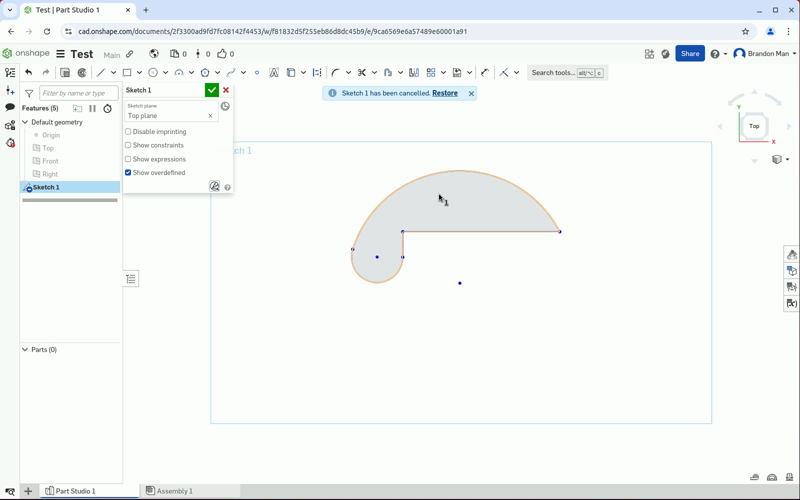
mouse_move(73, 352)
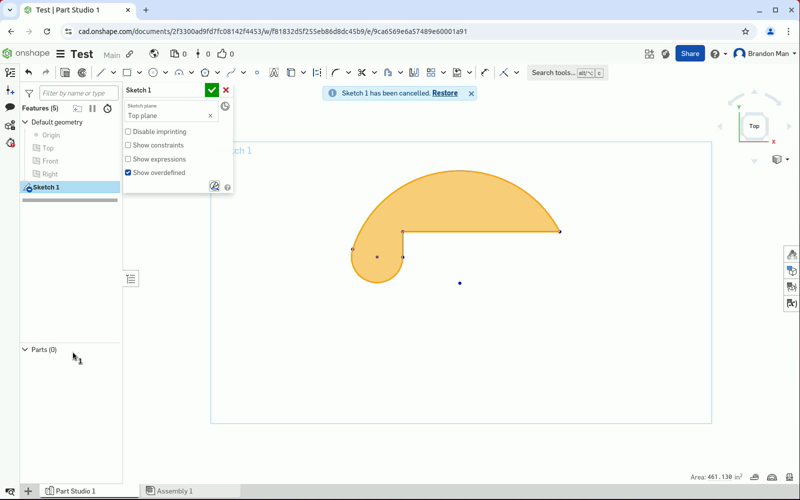
key(shift+y)
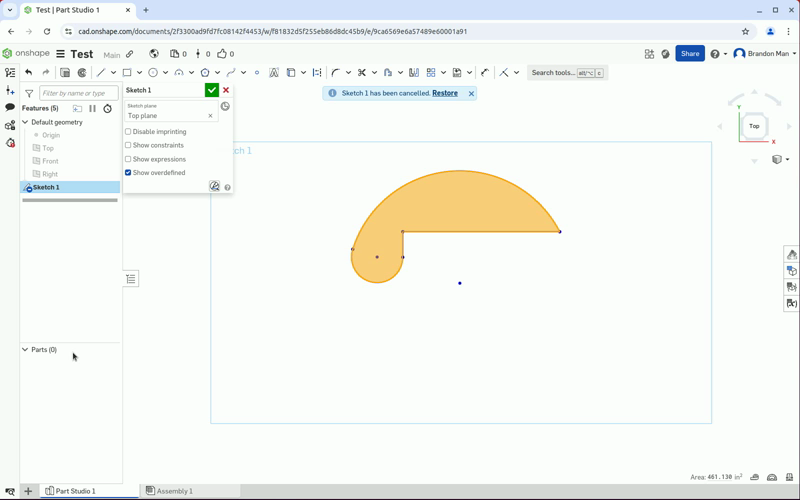
key(shift+e)
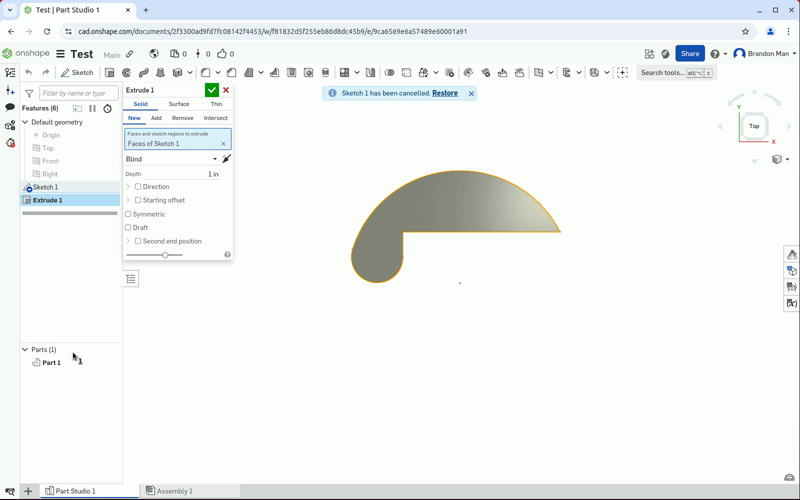
mouse_move(143, 106)
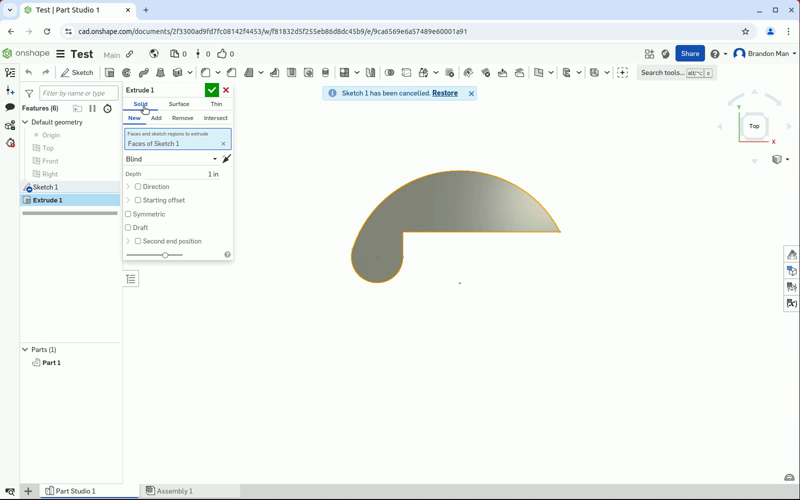
click(143, 106)
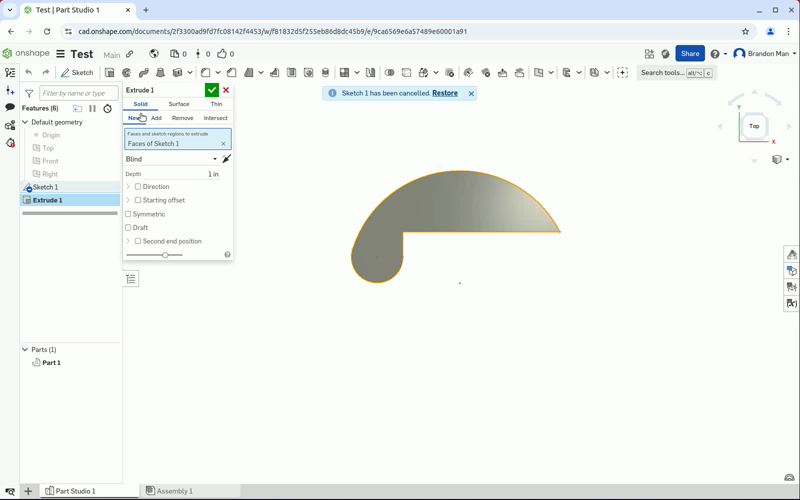
mouse_move(137, 120)
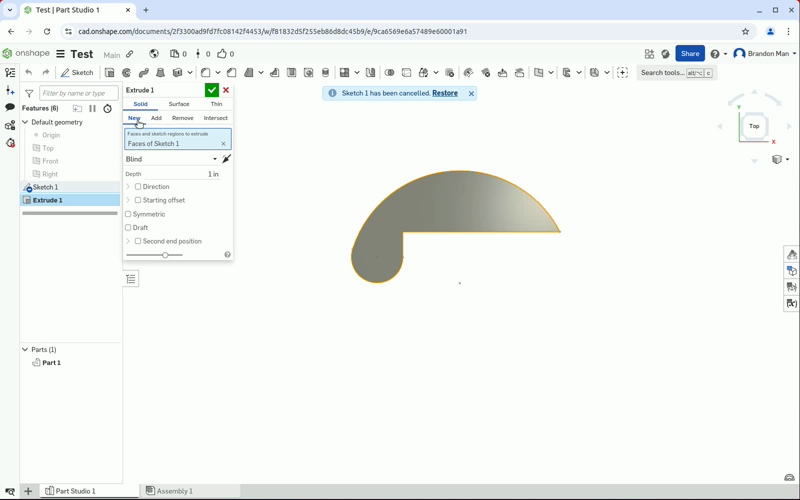
click(137, 120)
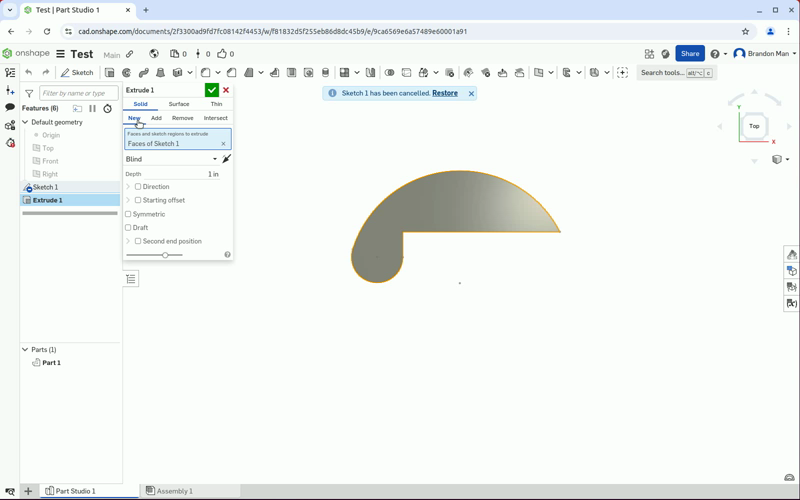
key(tab, 4)
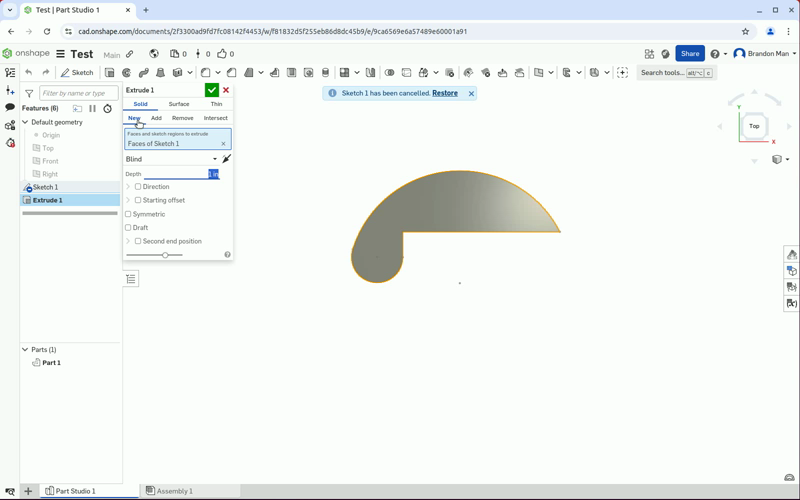
text(21.423)
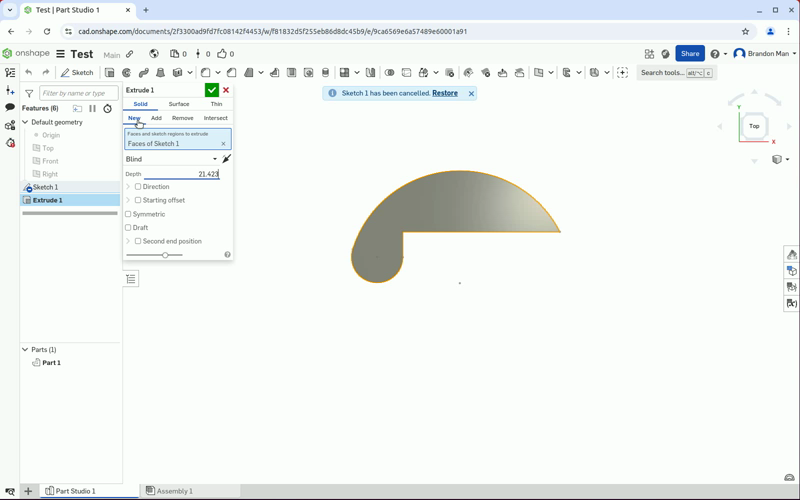
key(enter)
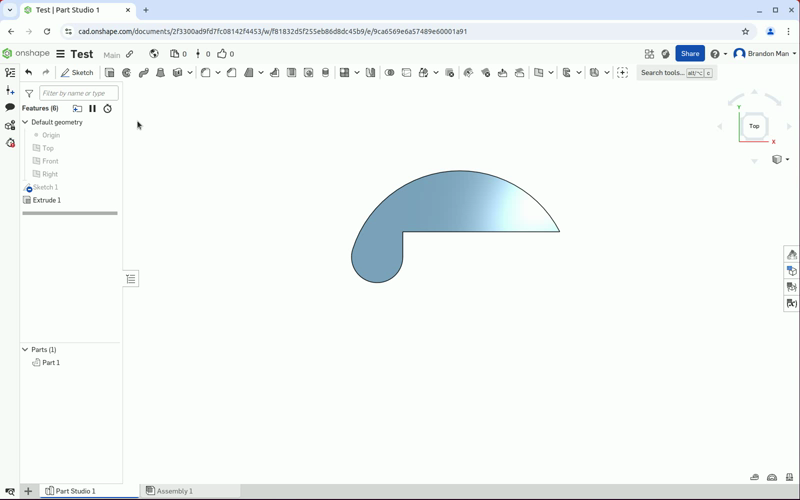
key(shift+h)
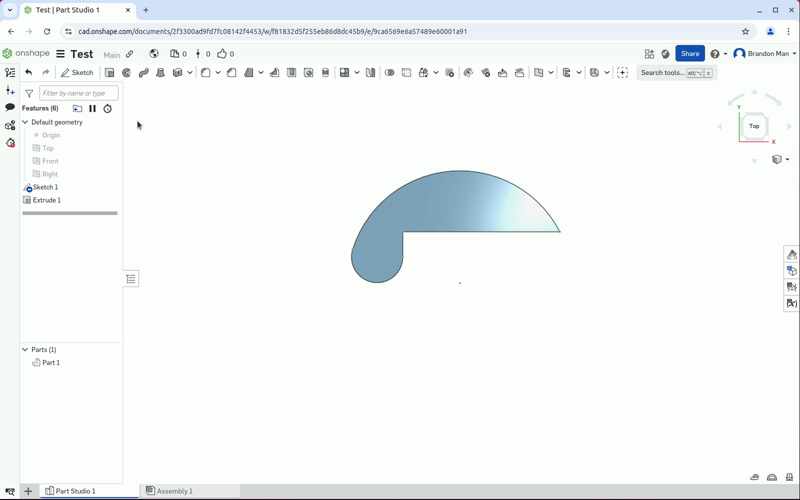
key(shift+h)
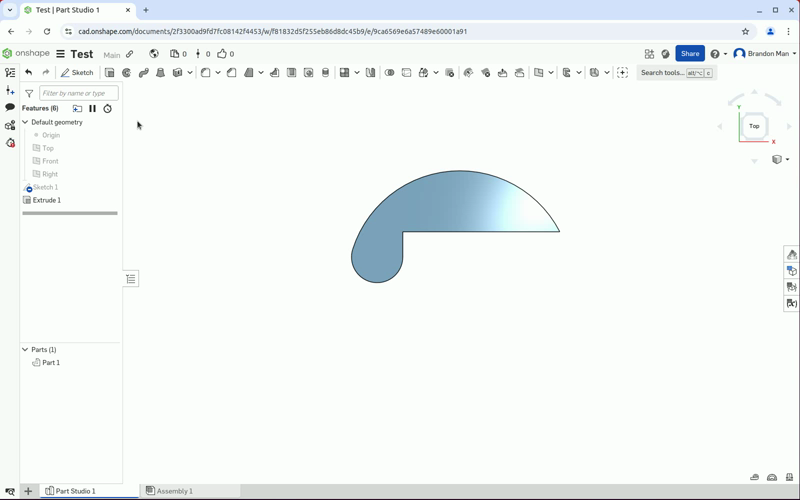
mouse_move(73, 189)
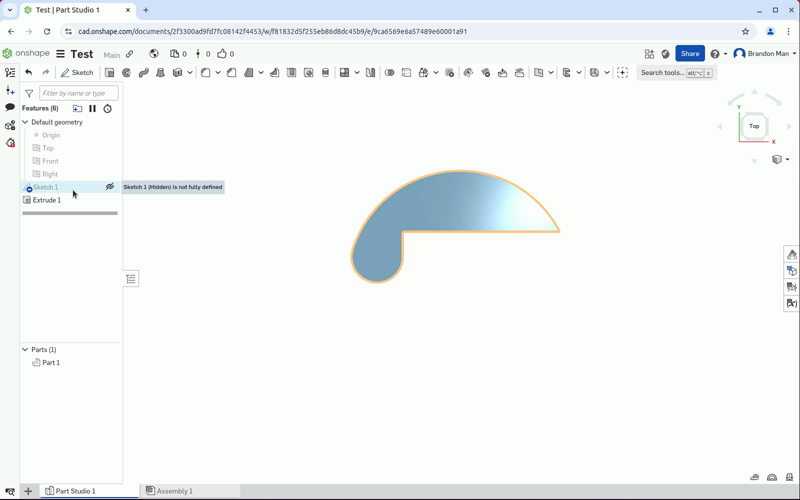
click(73, 189)
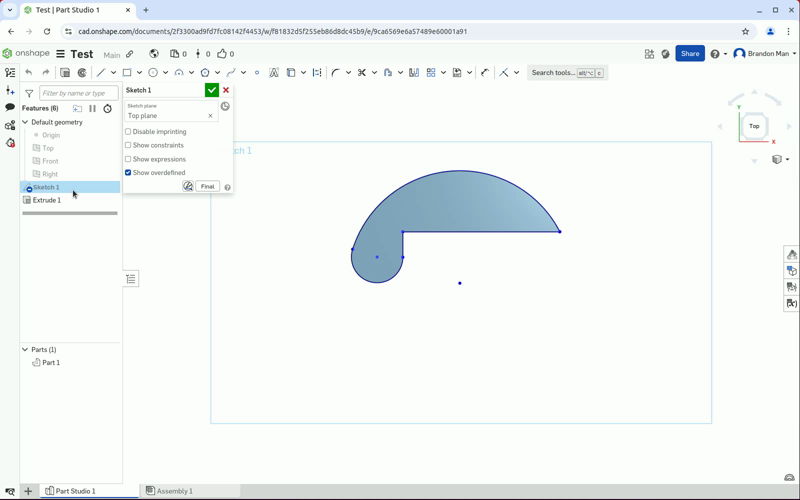
mouse_move(229, 92)
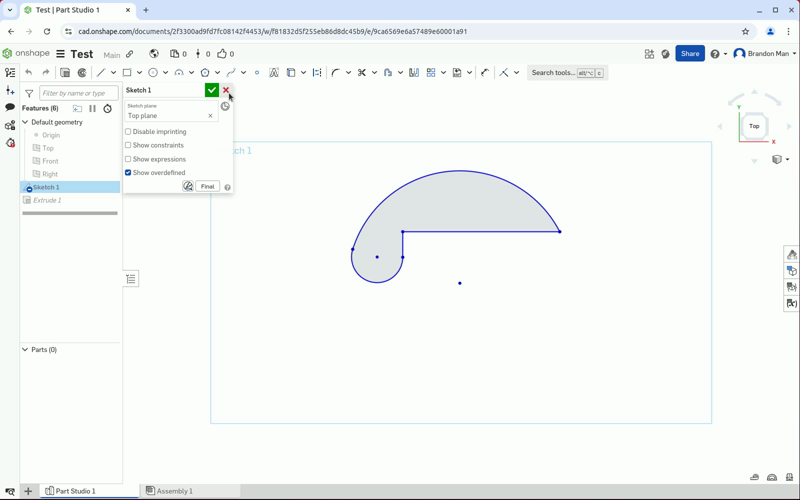
click(229, 92)
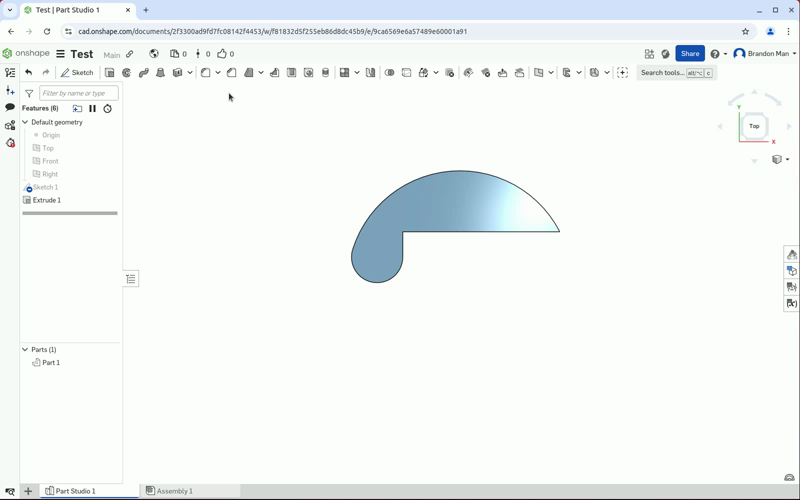
mouse_move(73, 352)
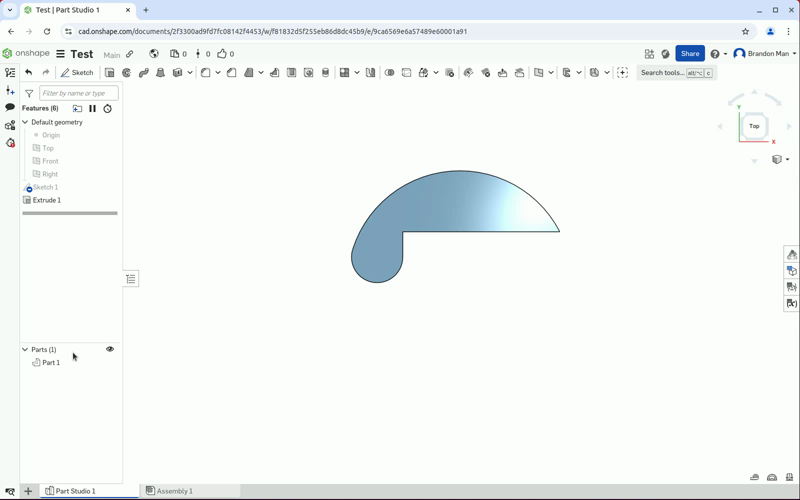
key(y)
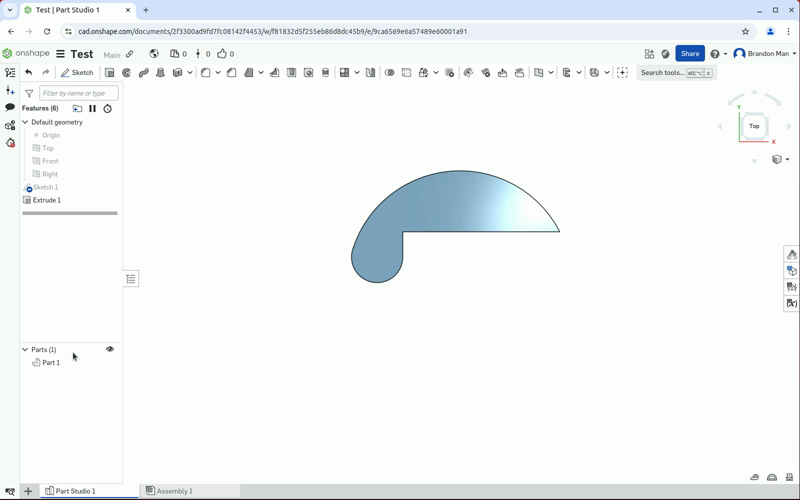
key(shift+p)
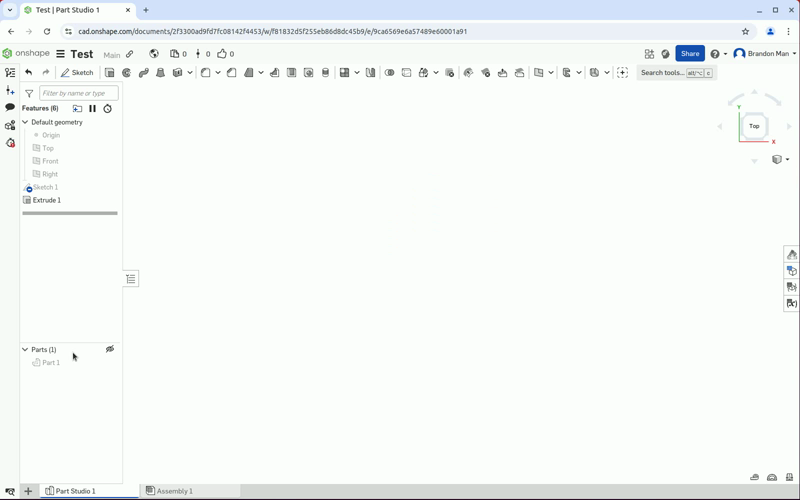
key(space)
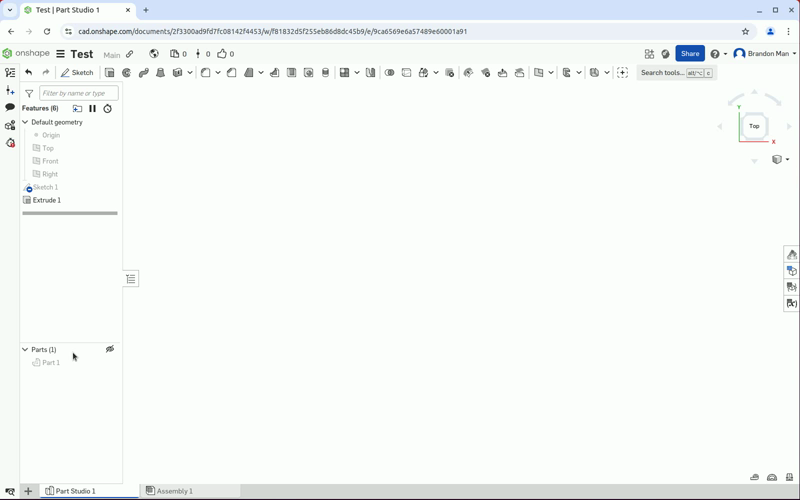
key_down(shift)
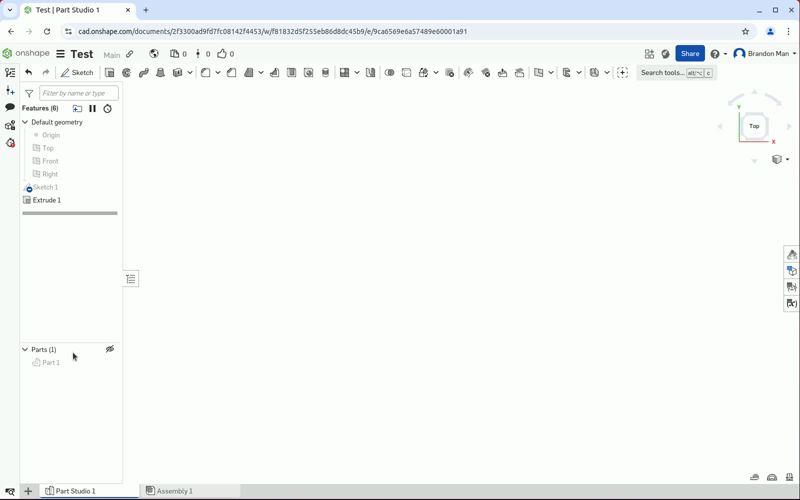
key(up)
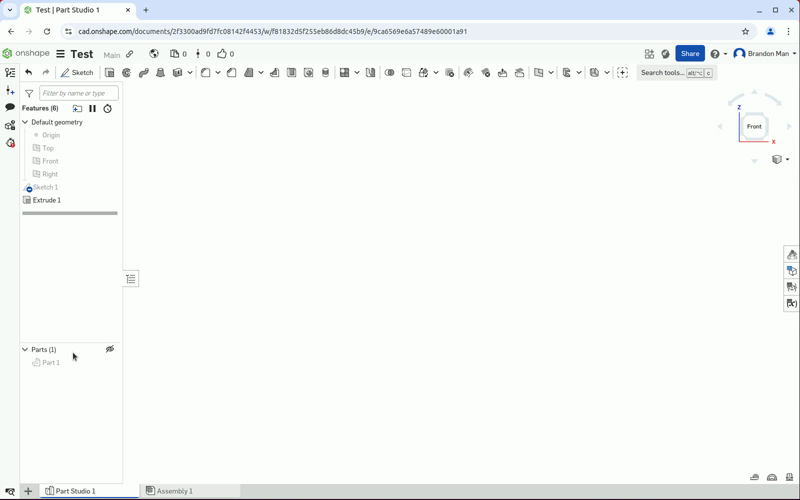
key_up(shift)
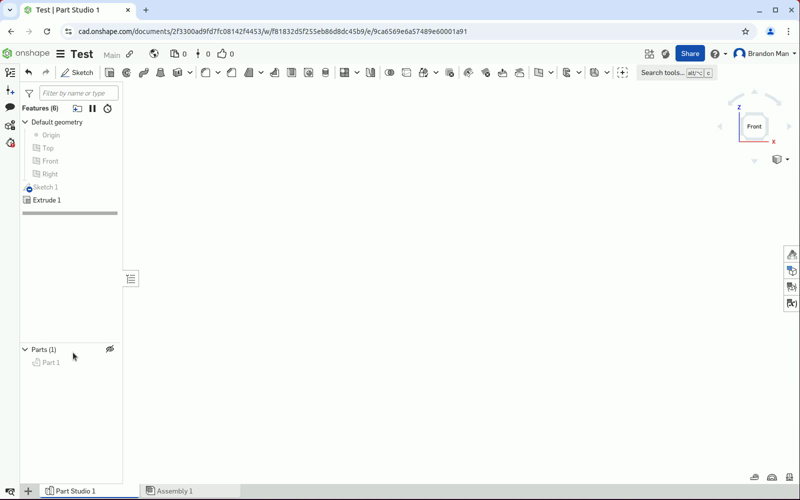
key(space)
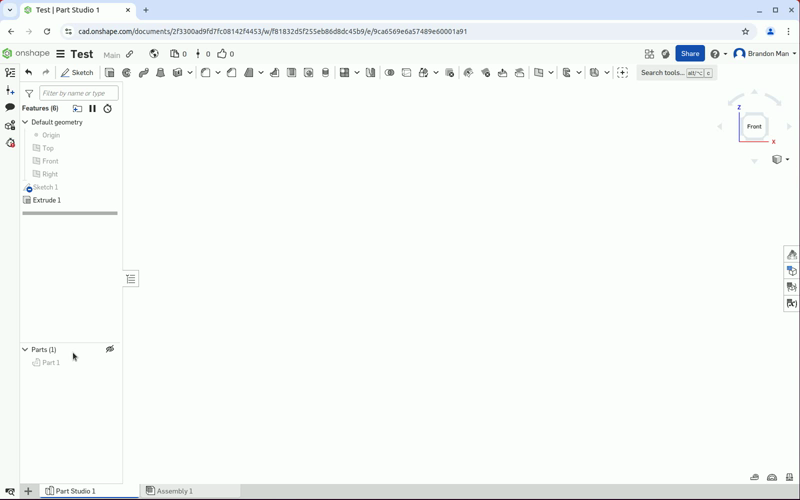
key_down(shift)
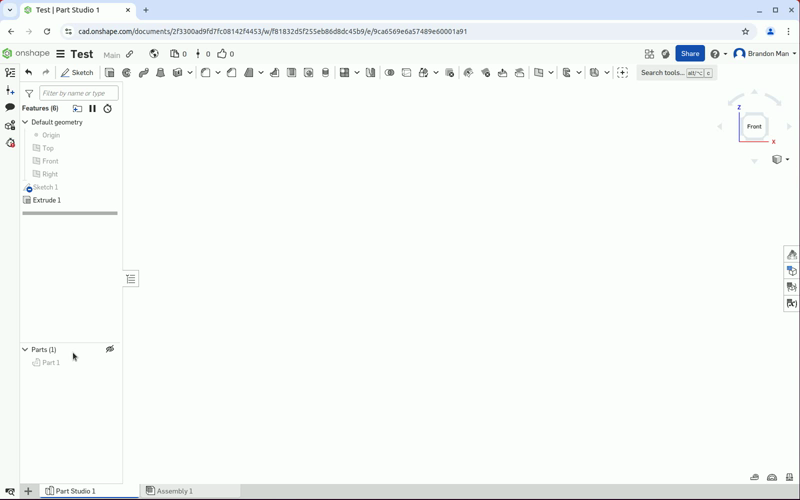
key(left)
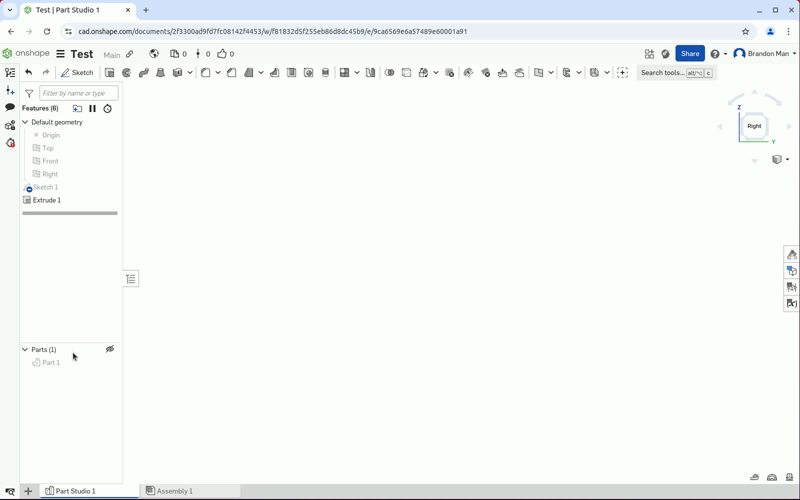
key_up(shift)
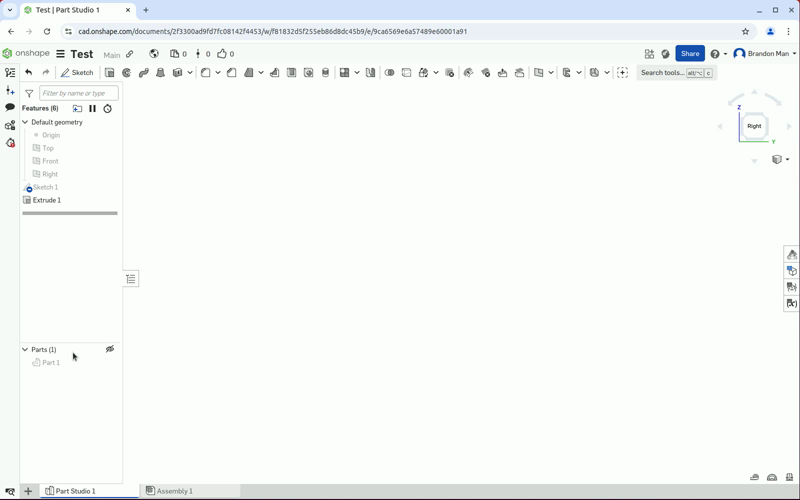
mouse_move(73, 352)
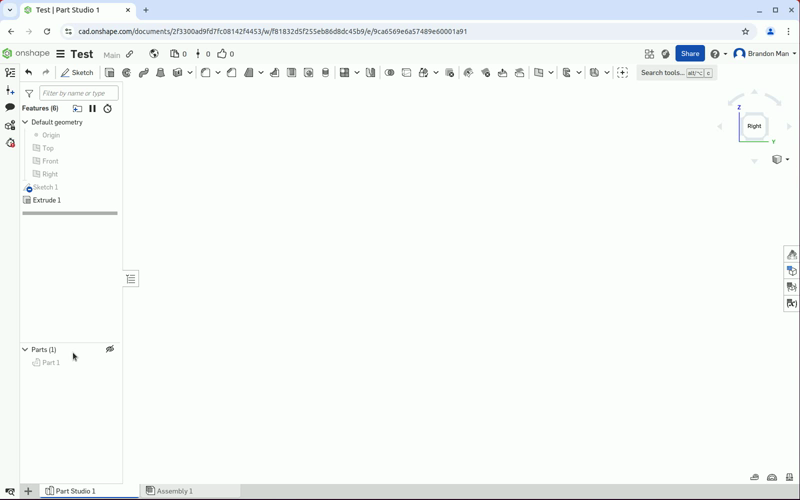
key(shift+y)
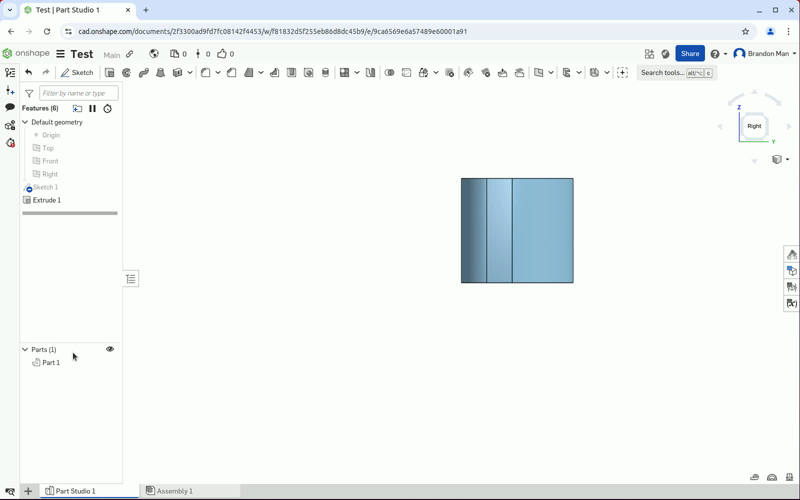
mouse_move(541, 75)
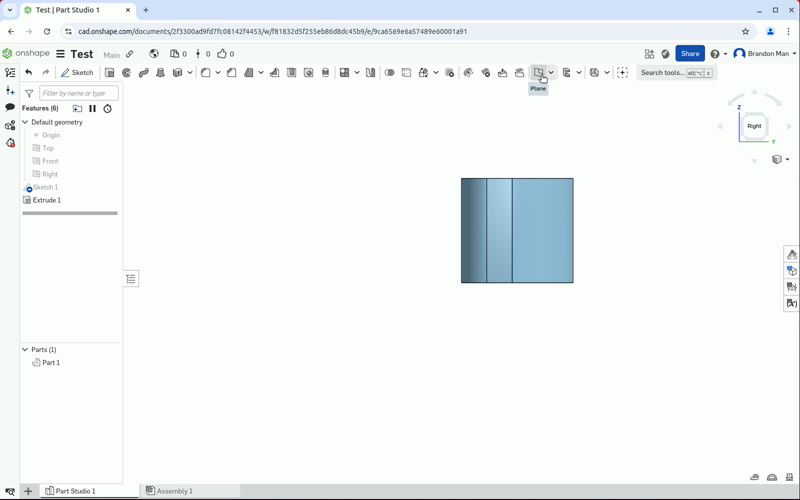
click(541, 75)
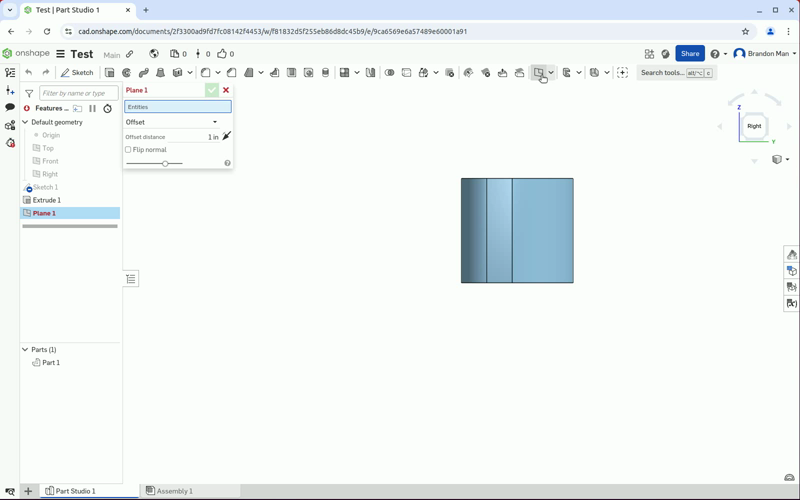
mouse_move(73, 176)
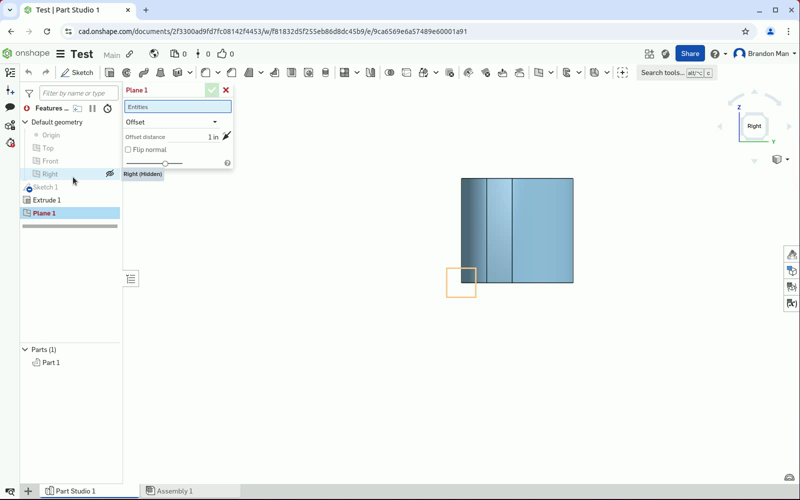
click(73, 176)
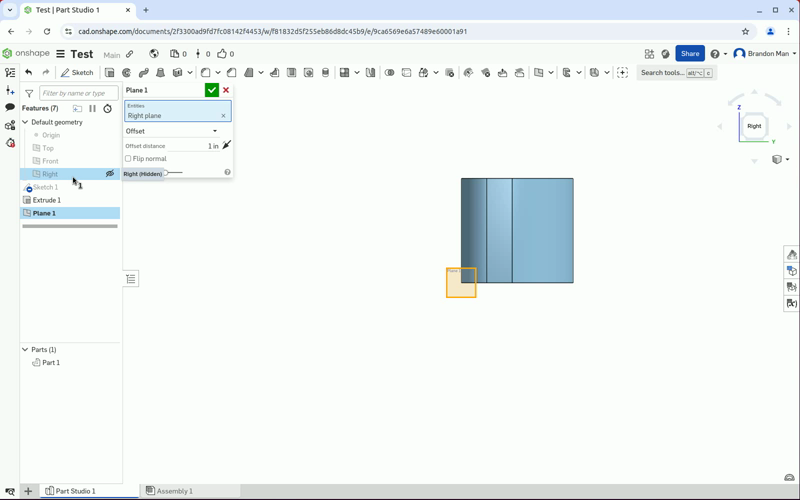
key(tab, 2)
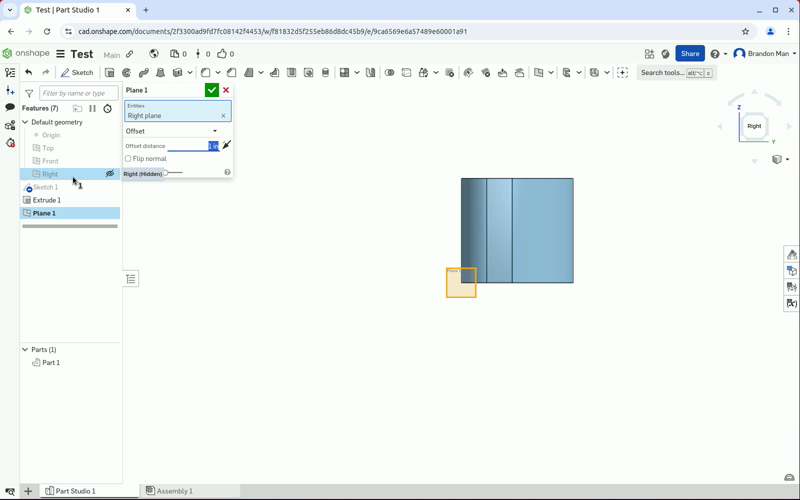
text(11.554)
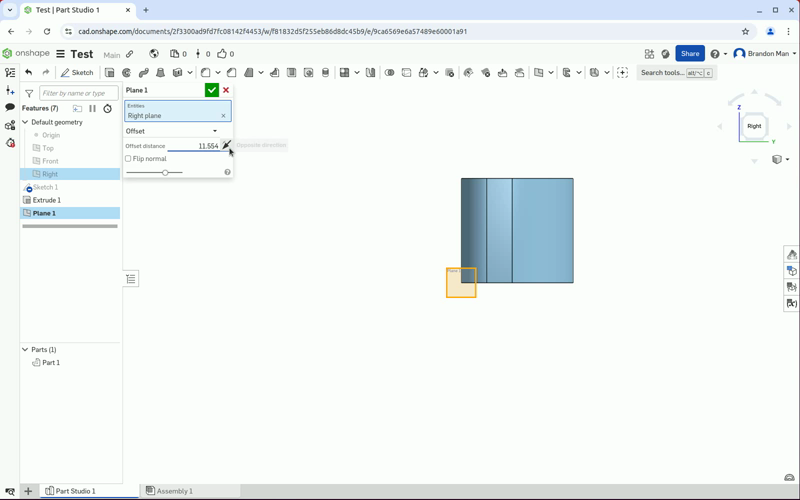
mouse_move(229, 147)
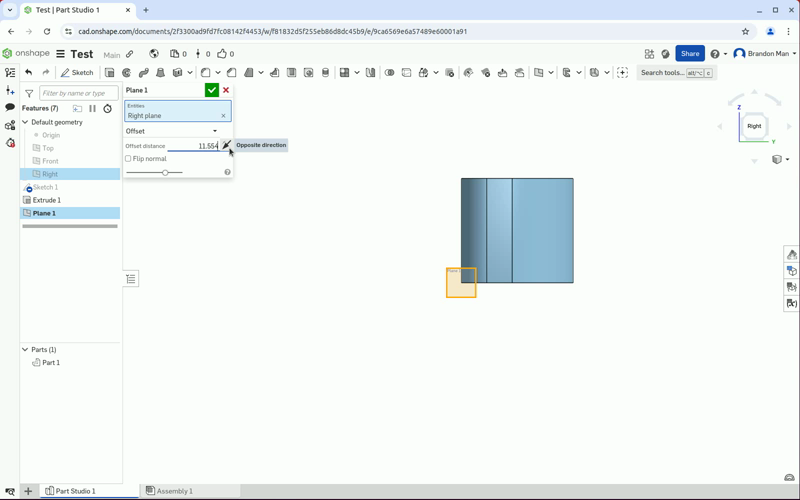
click(229, 147)
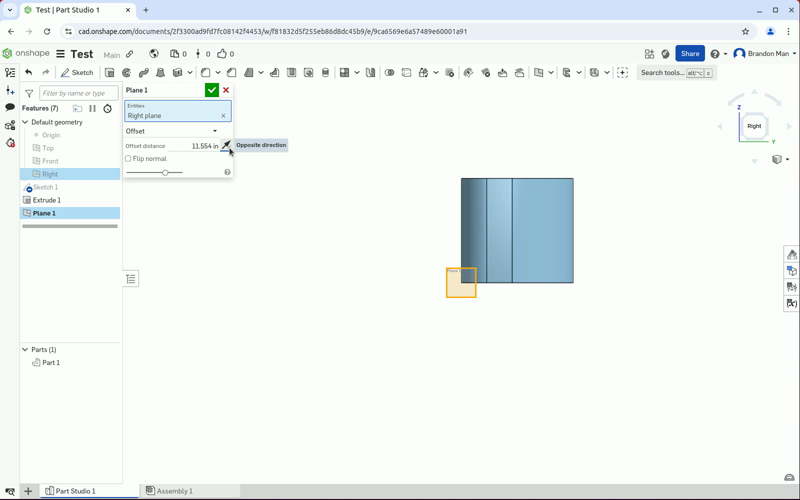
key(enter, 2)
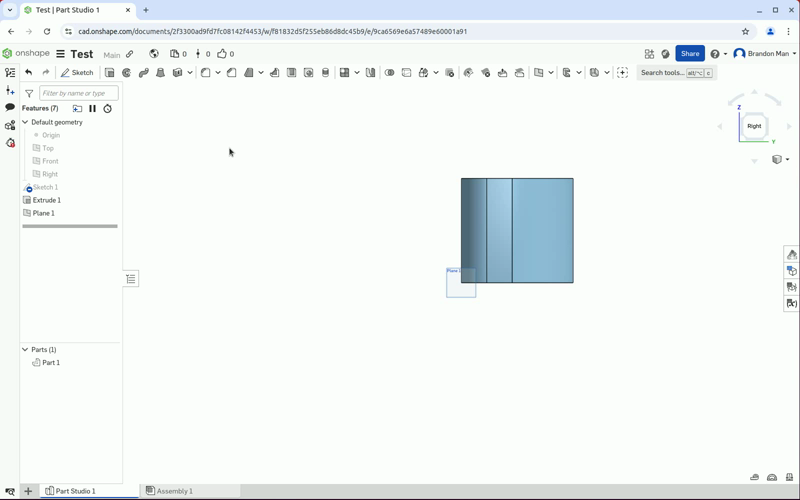
key(shift+s)
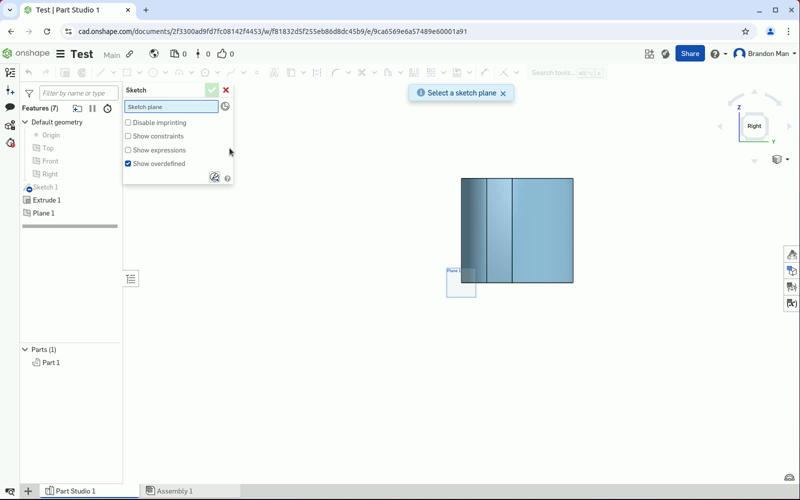
mouse_move(73, 215)
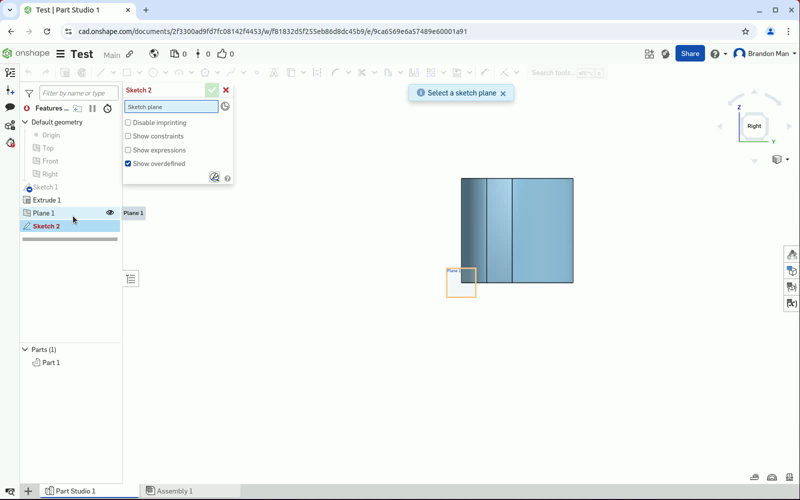
click(73, 215)
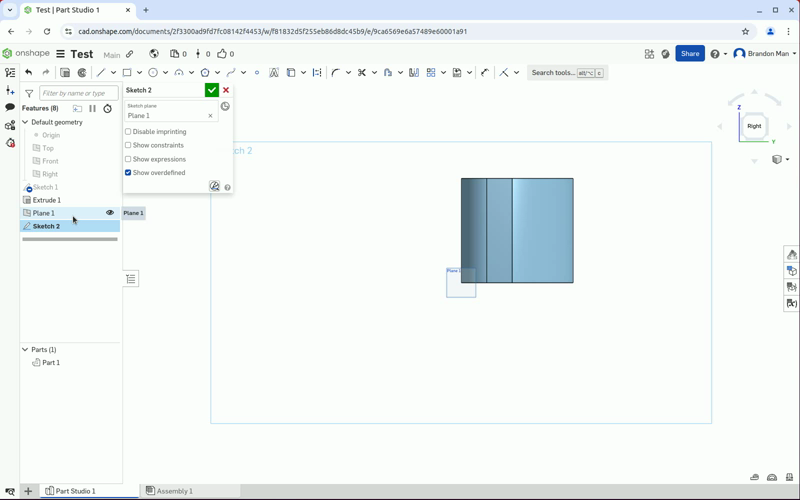
mouse_move(73, 352)
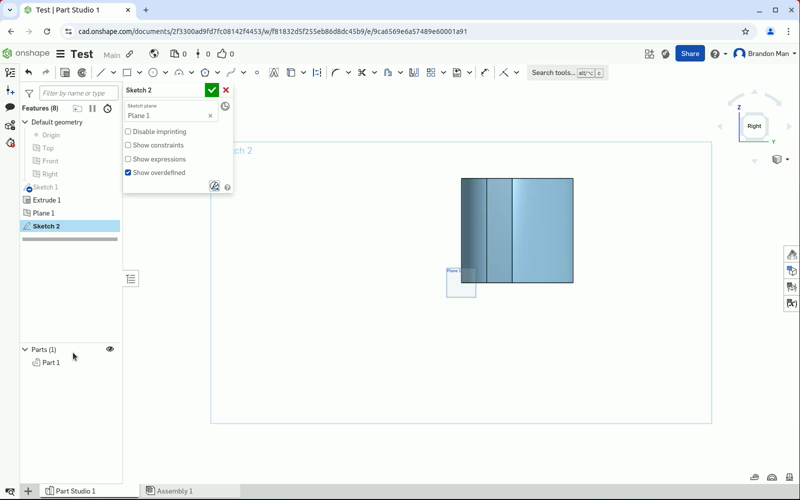
key(y)
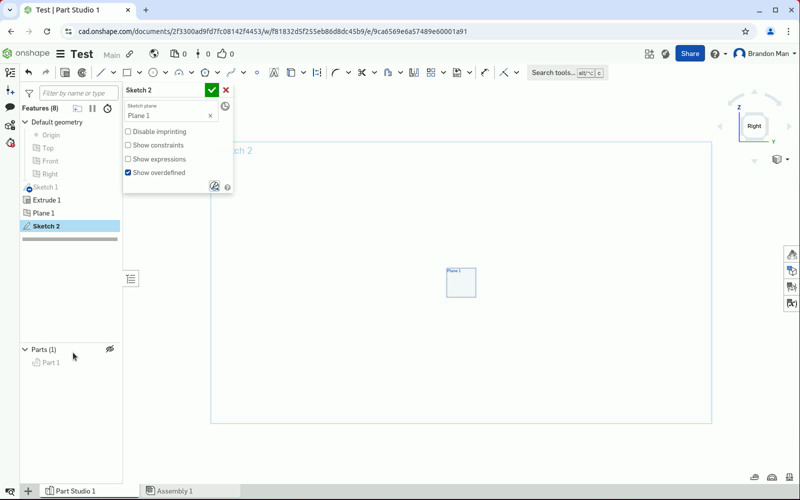
key(l)
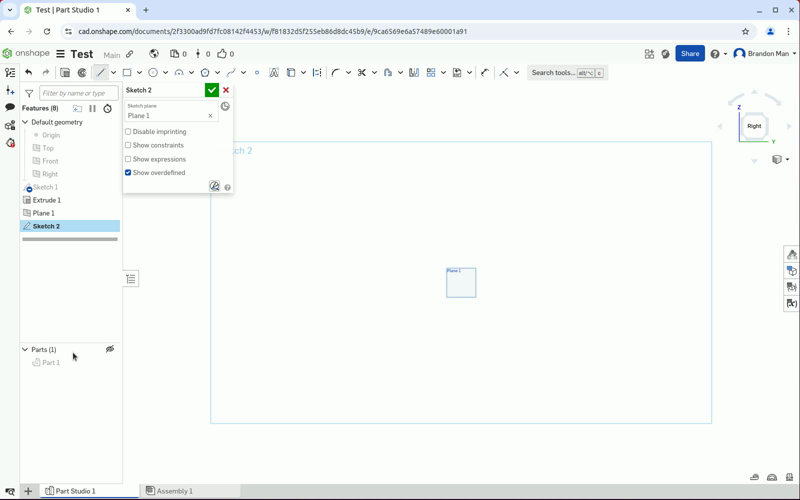
key_down(shift)
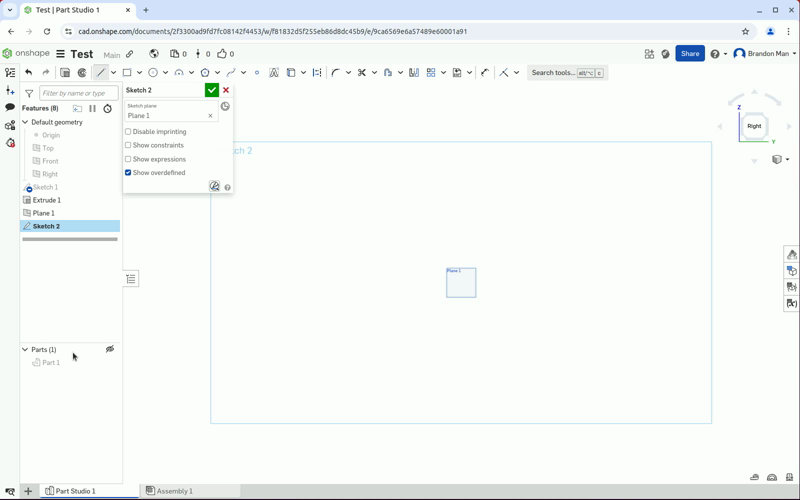
mouse_move(486, 205)
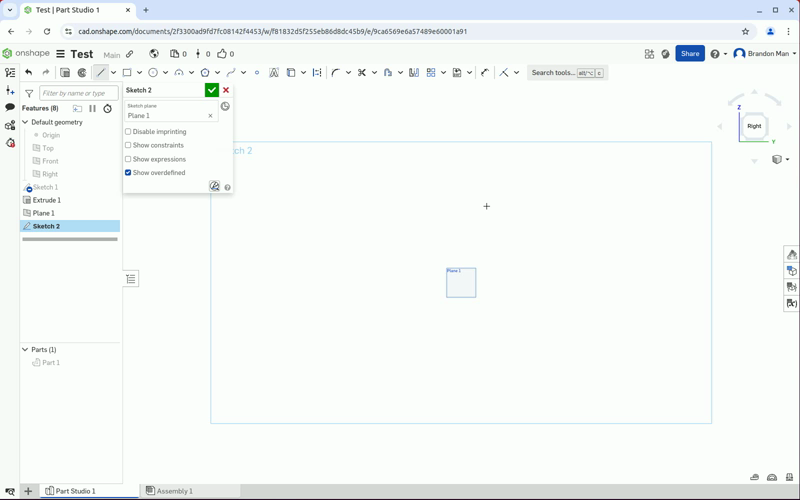
click(486, 205)
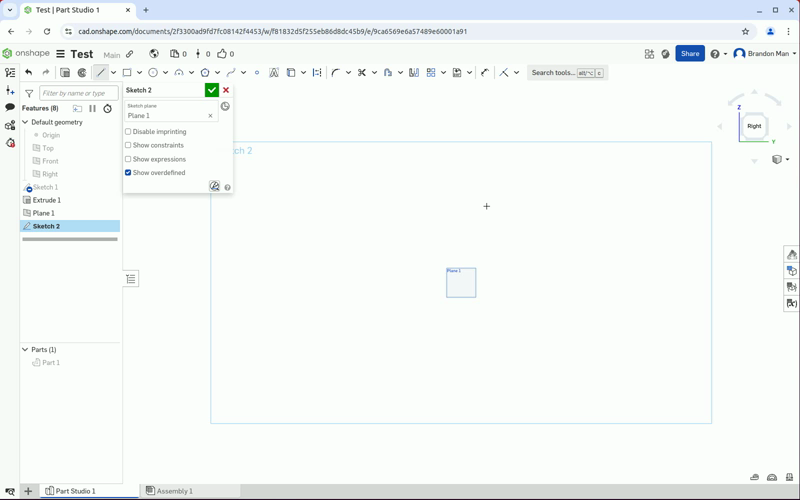
key_up(shift)
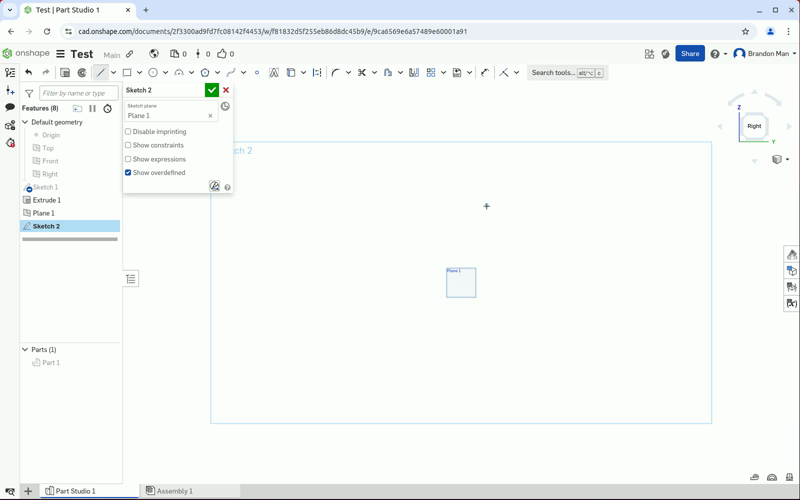
key_down(shift)
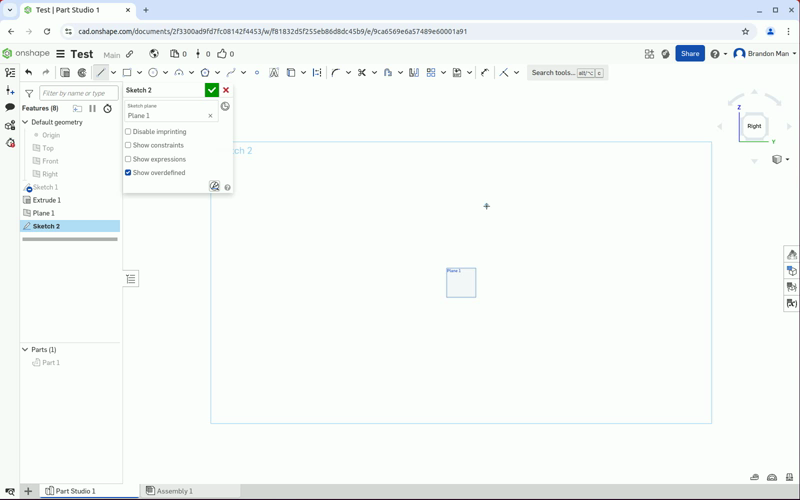
mouse_move(516, 205)
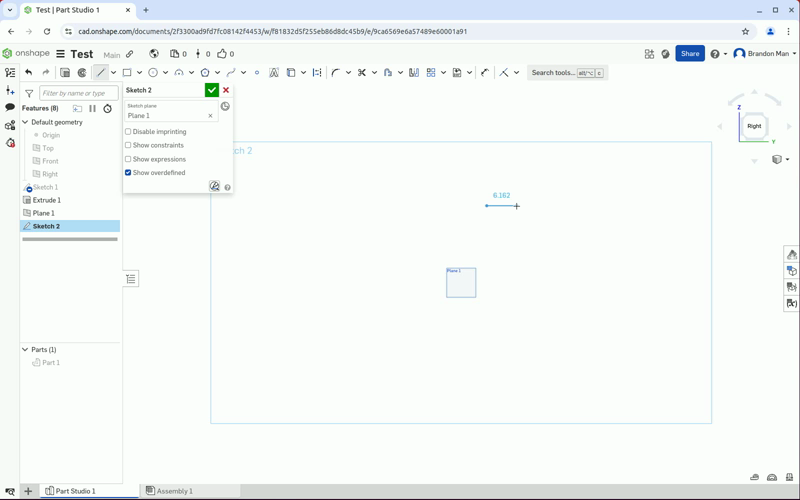
mouse_move(513, 205)
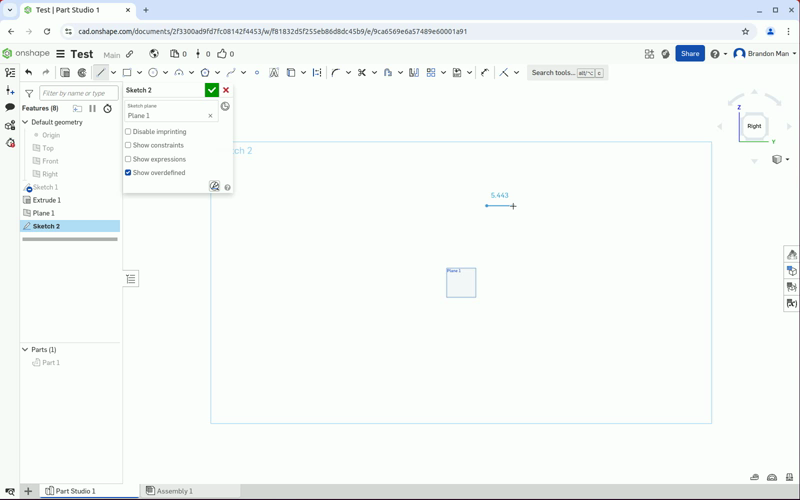
click(513, 205)
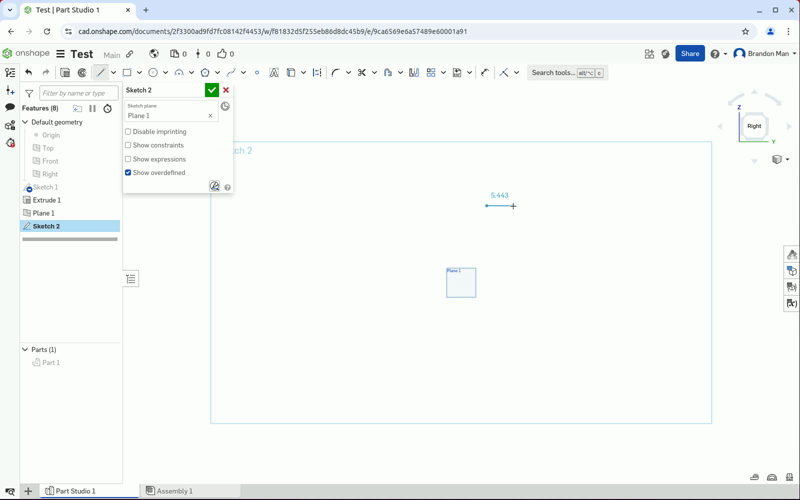
key_up(shift)
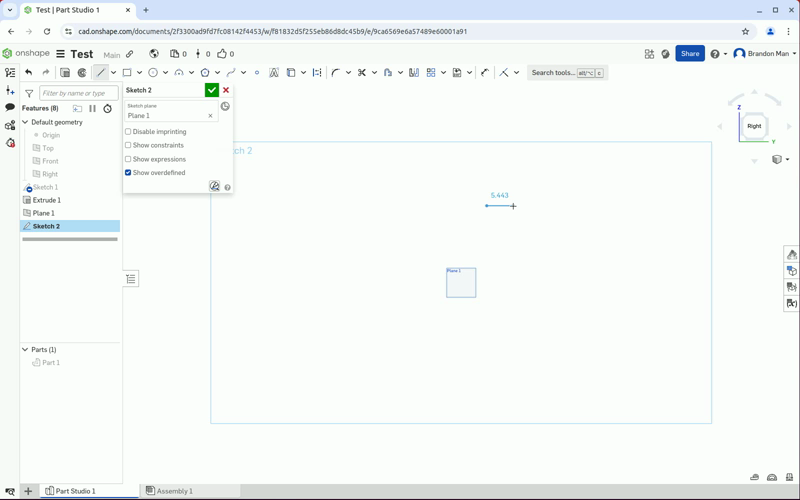
key_down(shift)
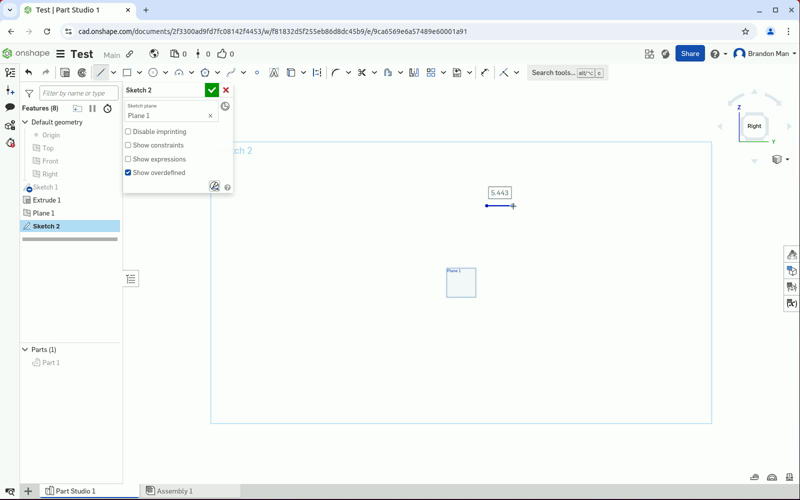
mouse_move(543, 205)
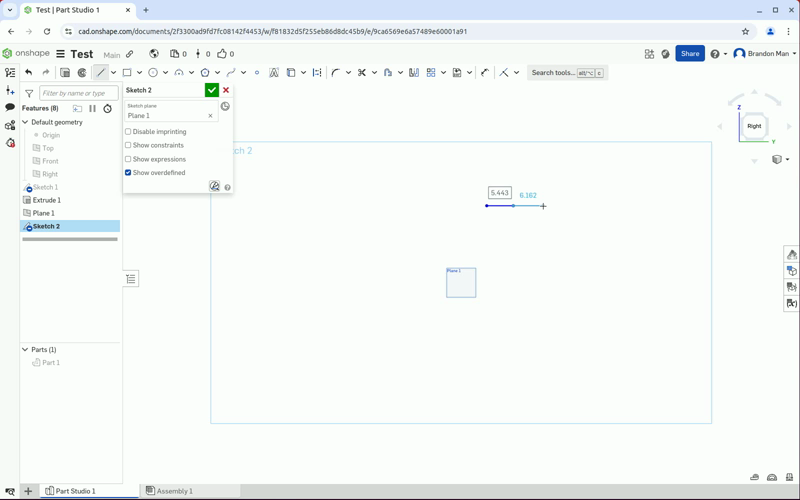
mouse_move(513, 178)
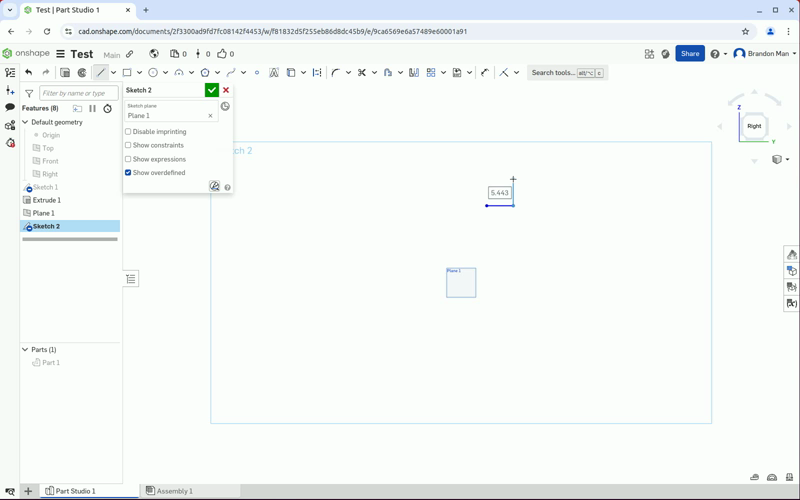
click(513, 178)
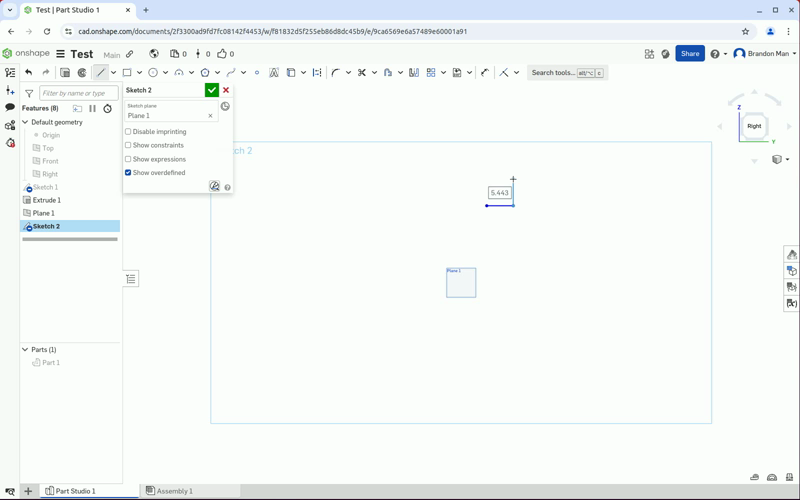
key_up(shift)
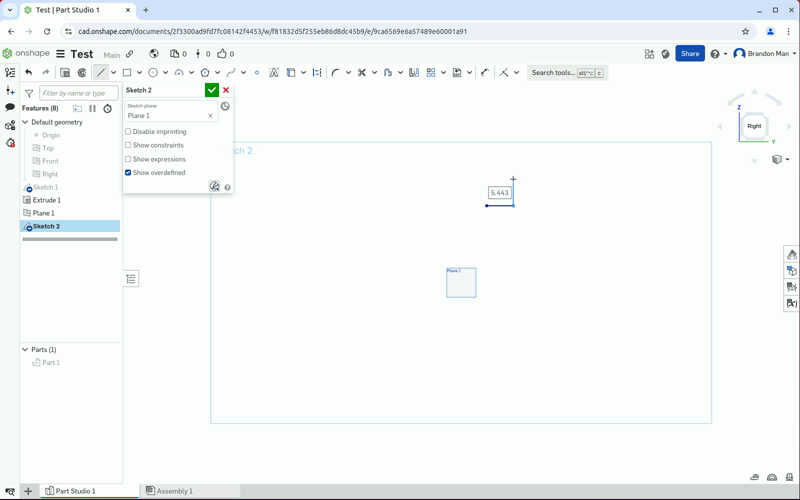
key_down(shift)
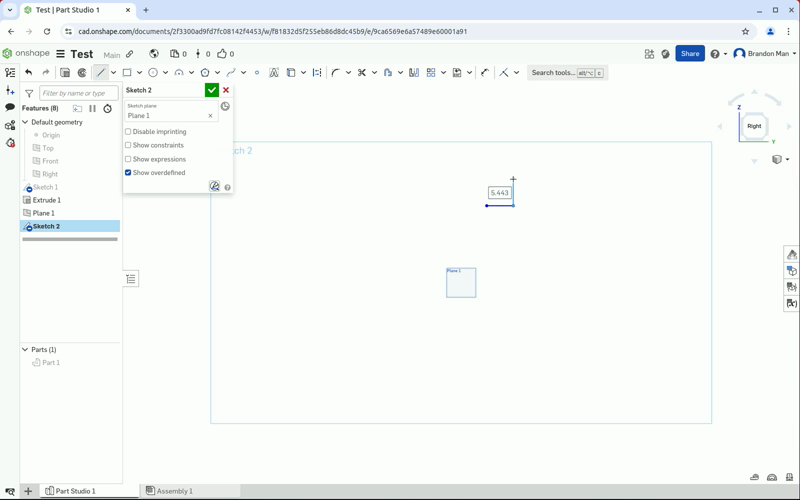
mouse_move(543, 178)
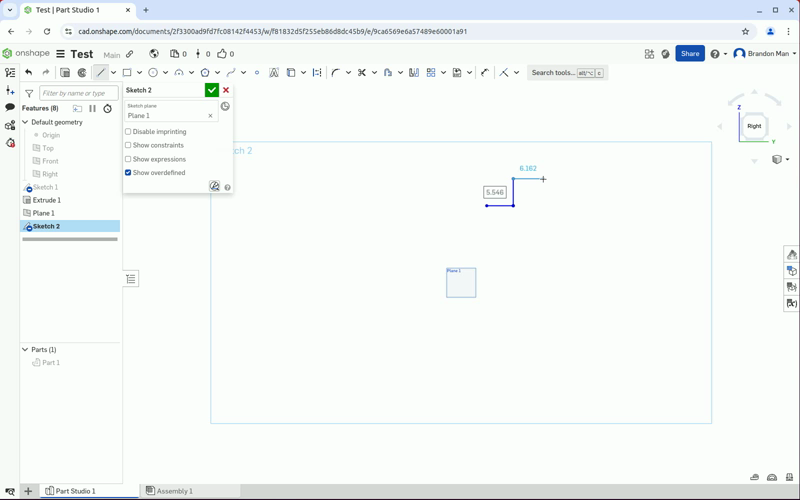
mouse_move(486, 178)
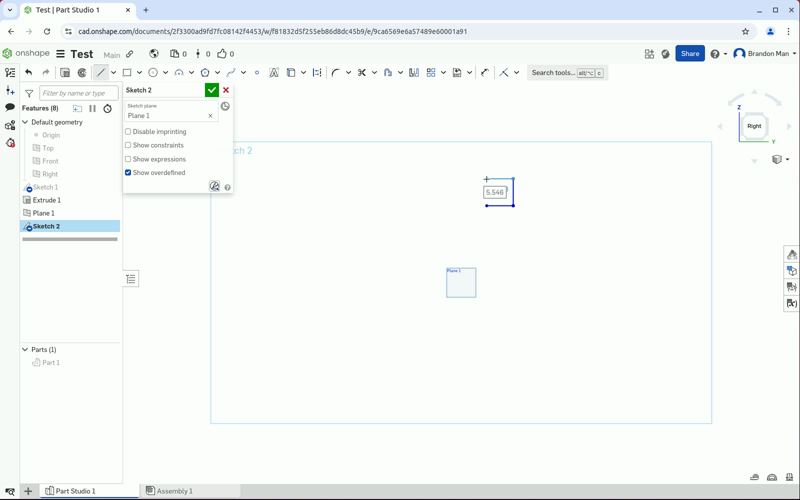
click(486, 178)
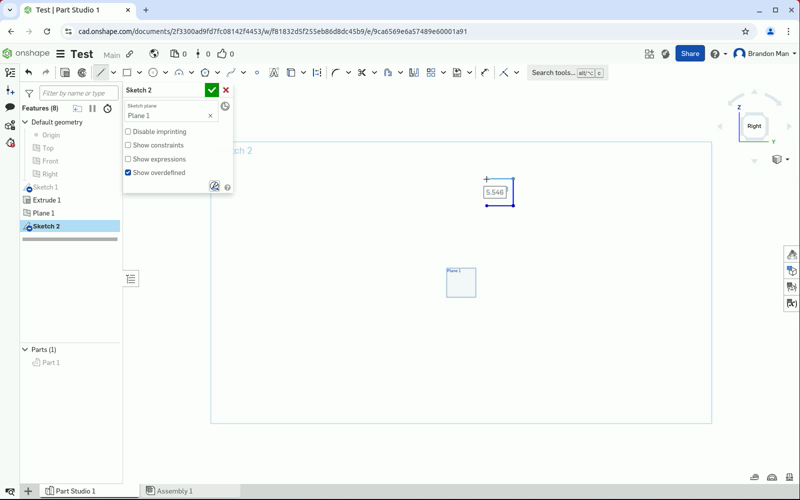
key_up(shift)
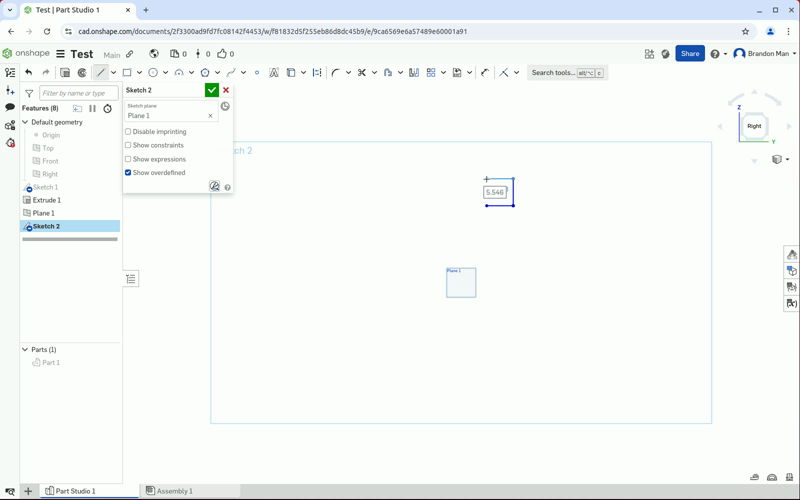
mouse_move(516, 178)
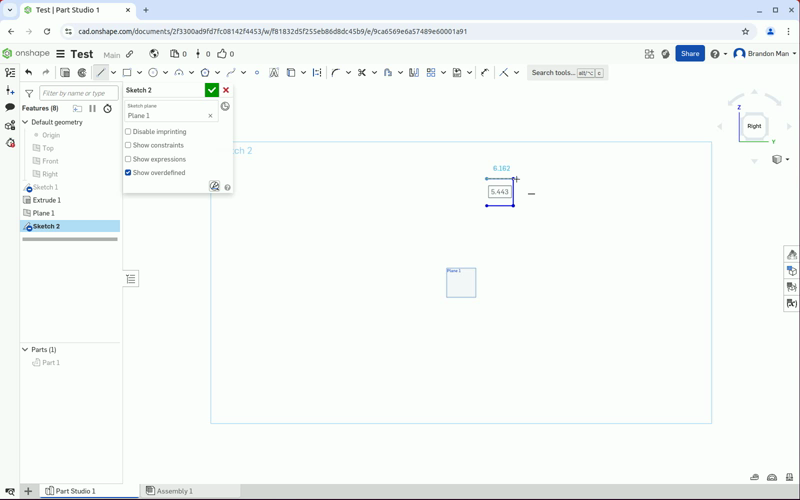
key_down(shift)
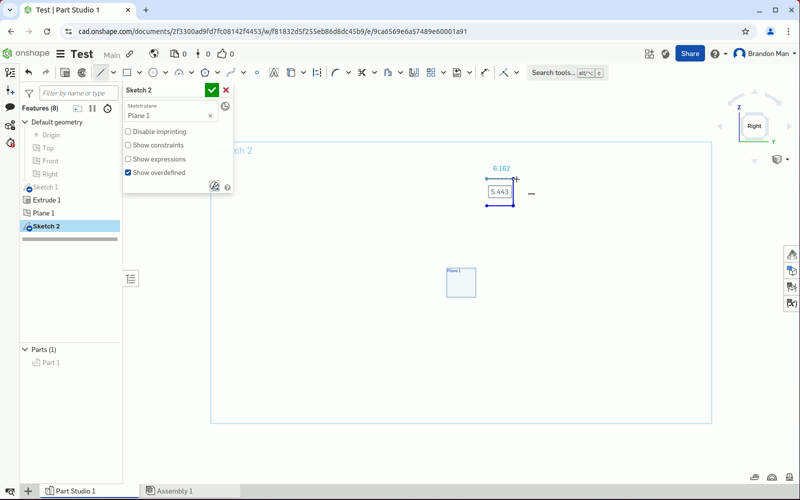
mouse_move(486, 205)
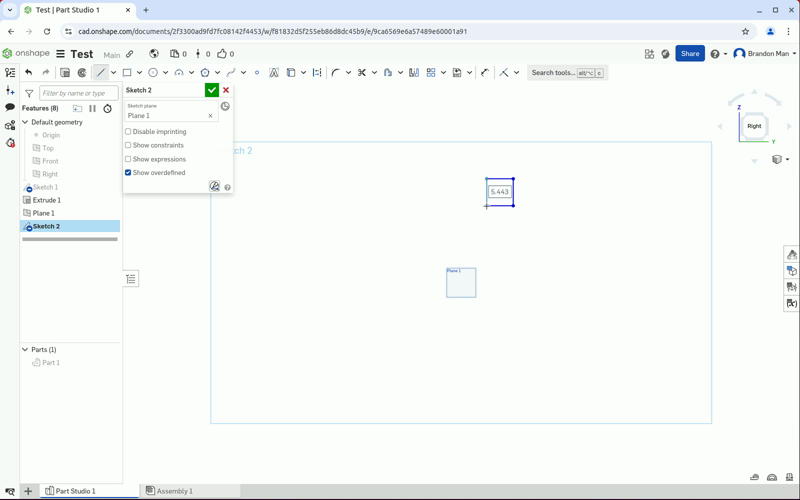
key_up(shift)
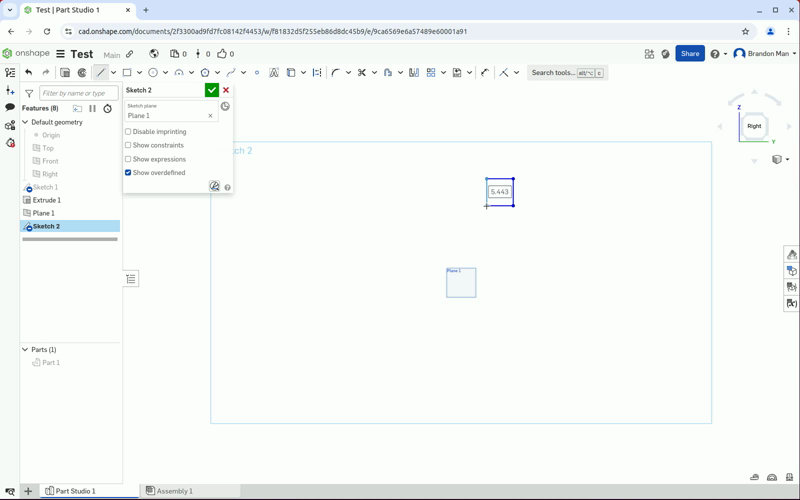
click(486, 205)
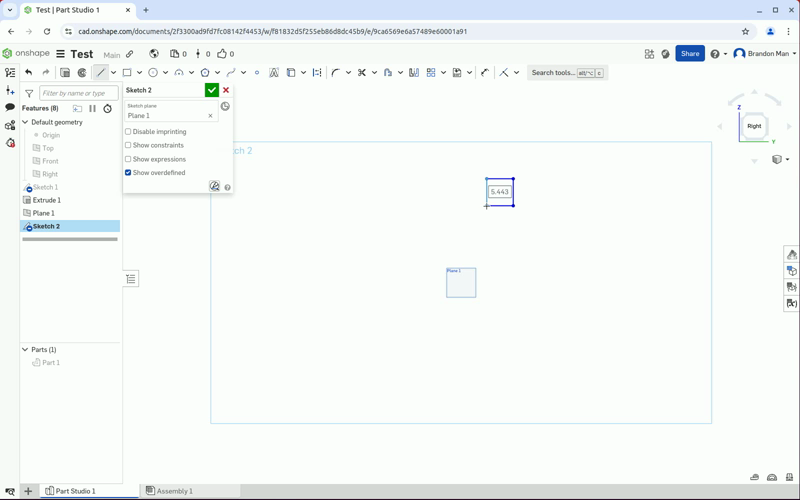
key(esc)
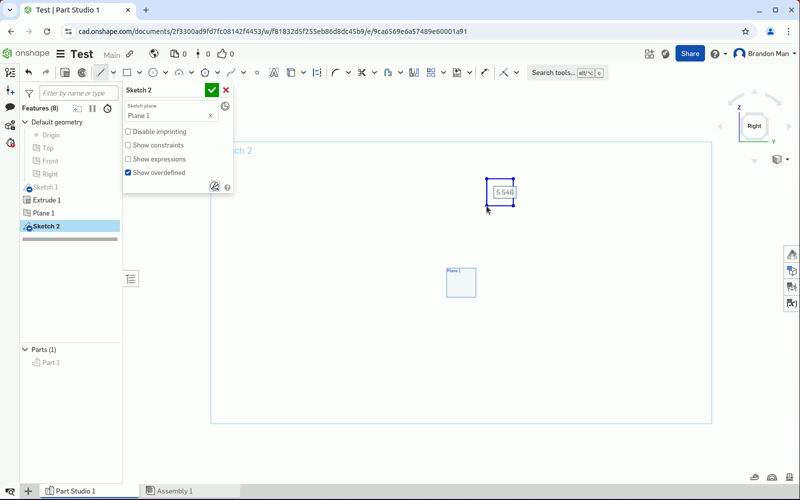
mouse_move(494, 189)
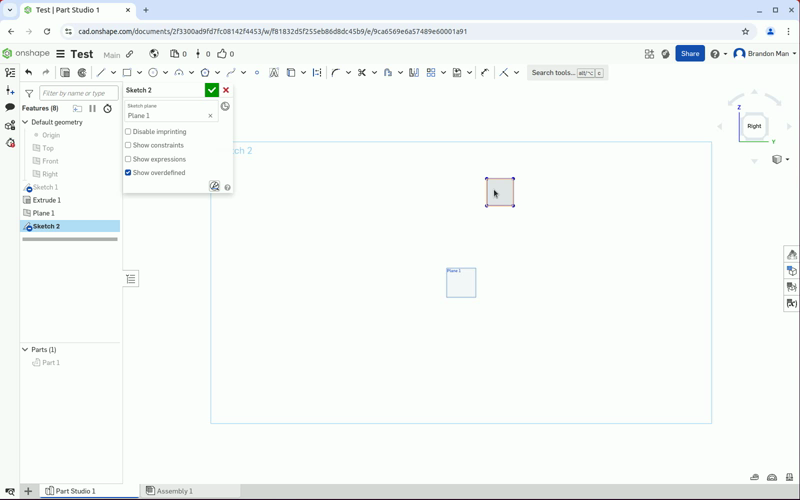
scroll(6)
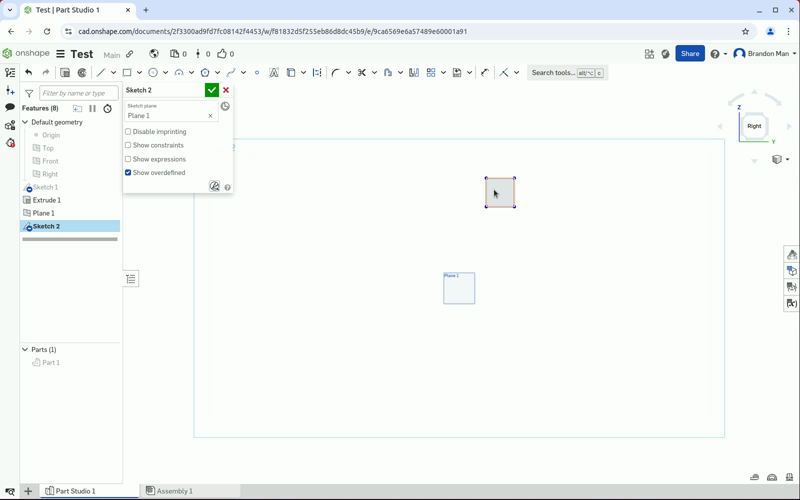
scroll(6)
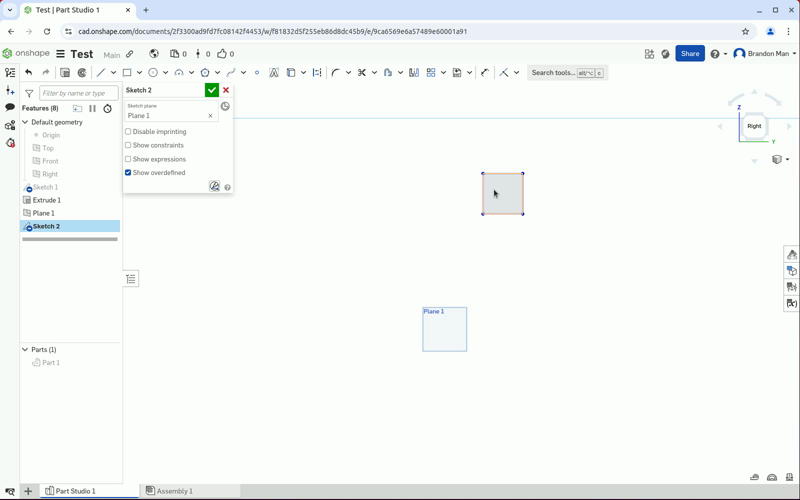
scroll(6)
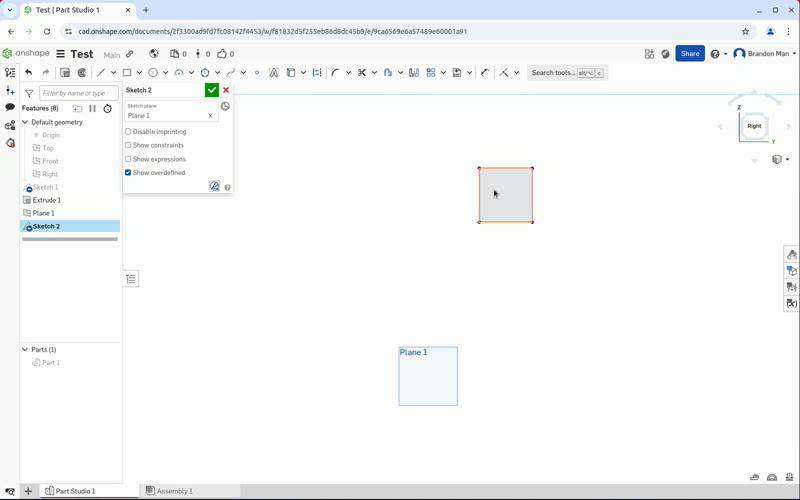
scroll(6)
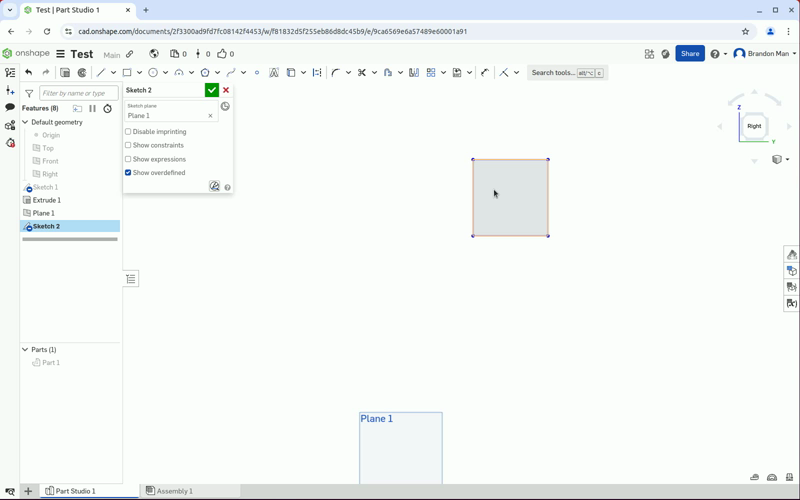
scroll(6)
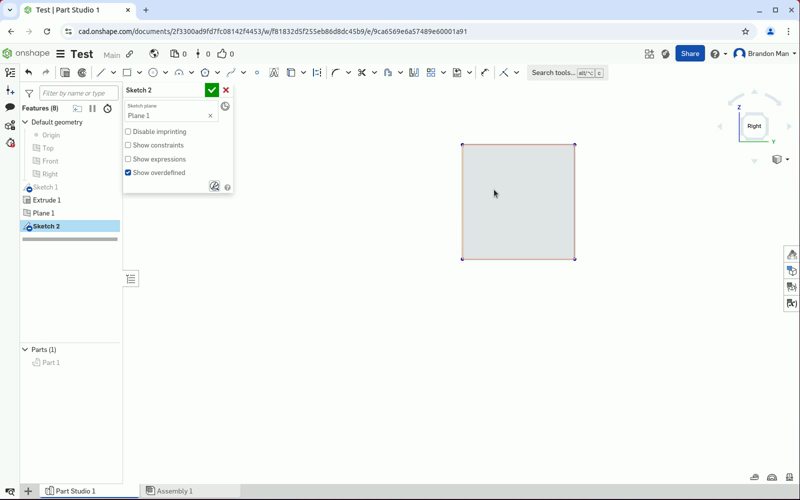
scroll(6)
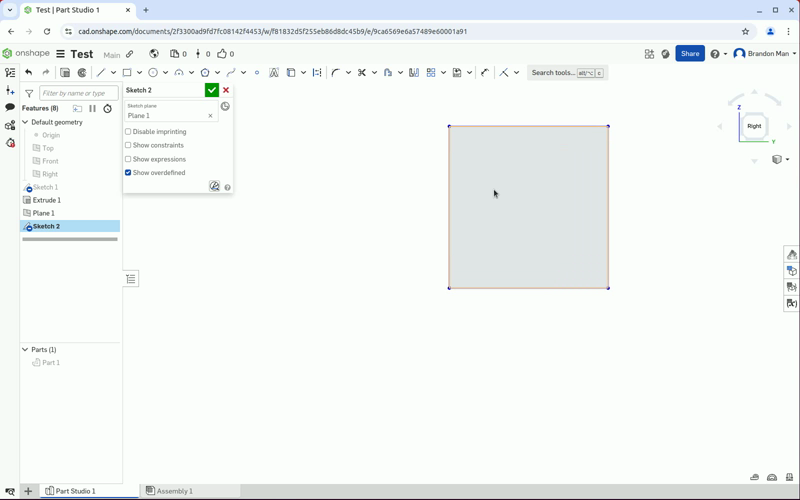
scroll(6)
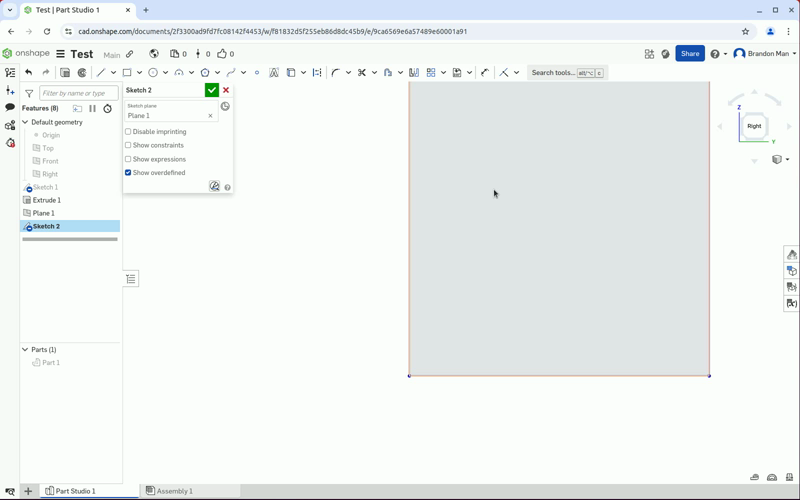
click(494, 189)
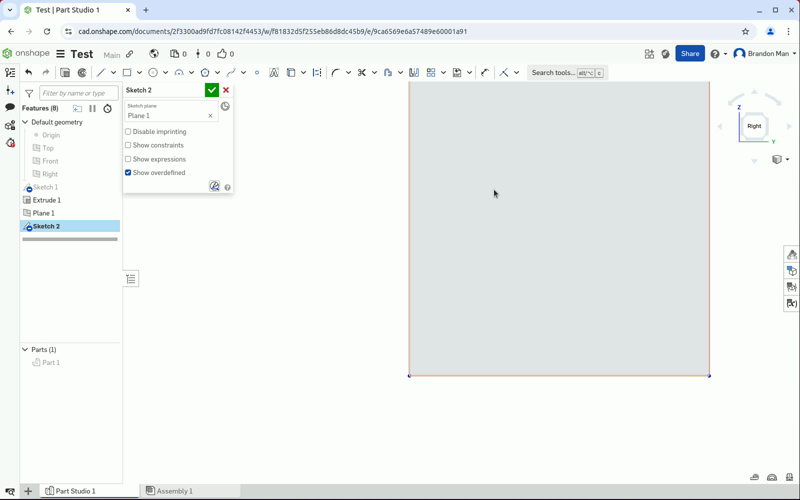
scroll(-6)
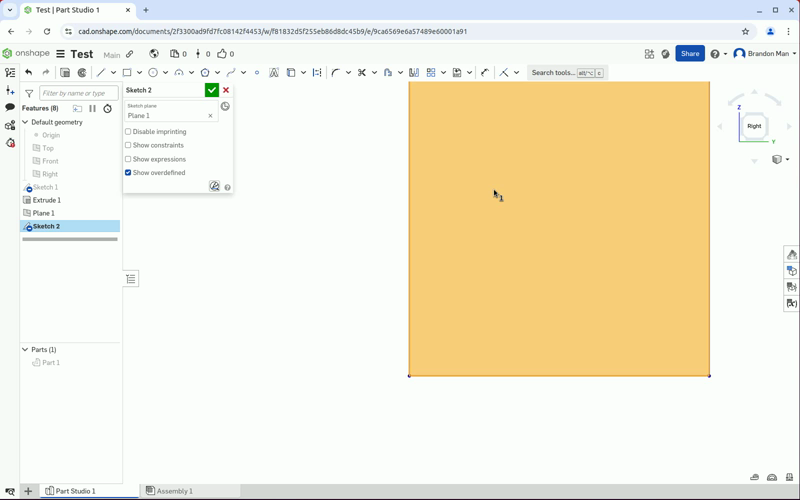
scroll(-6)
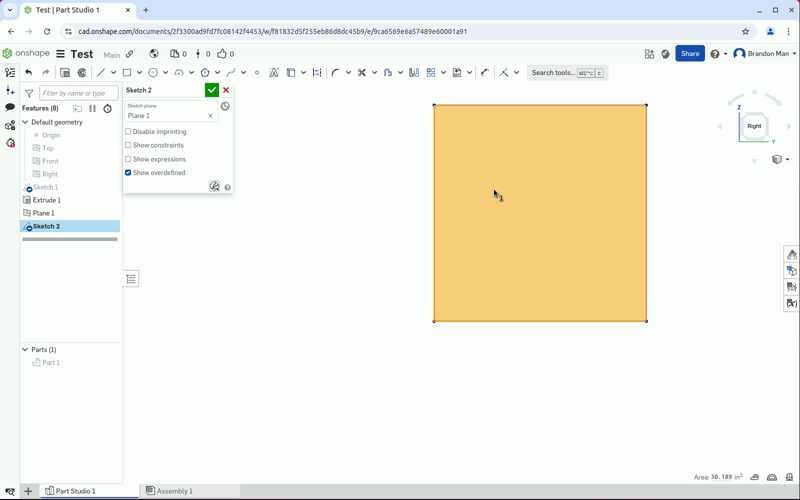
scroll(-6)
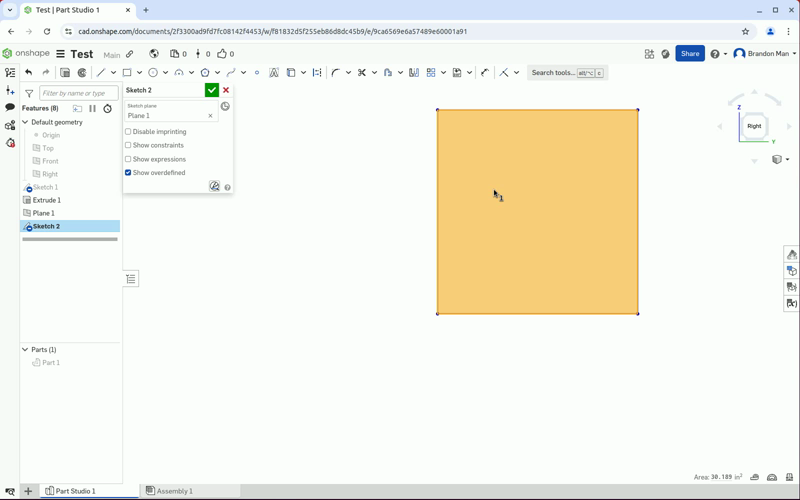
scroll(-6)
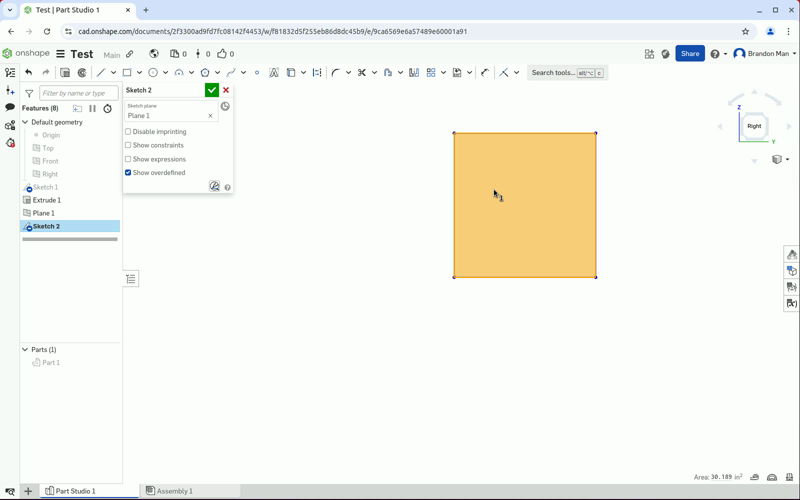
scroll(-6)
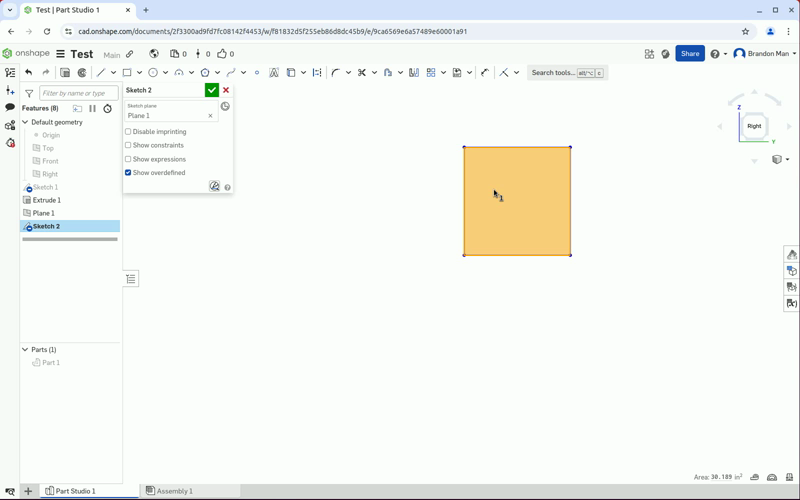
scroll(-6)
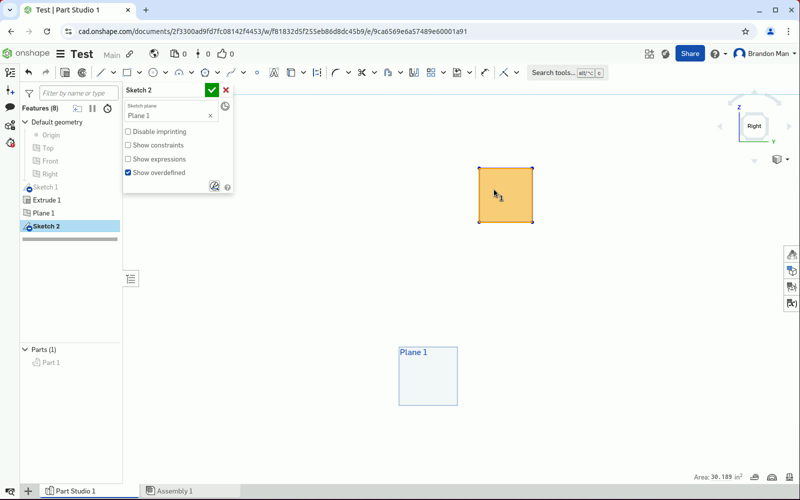
scroll(-6)
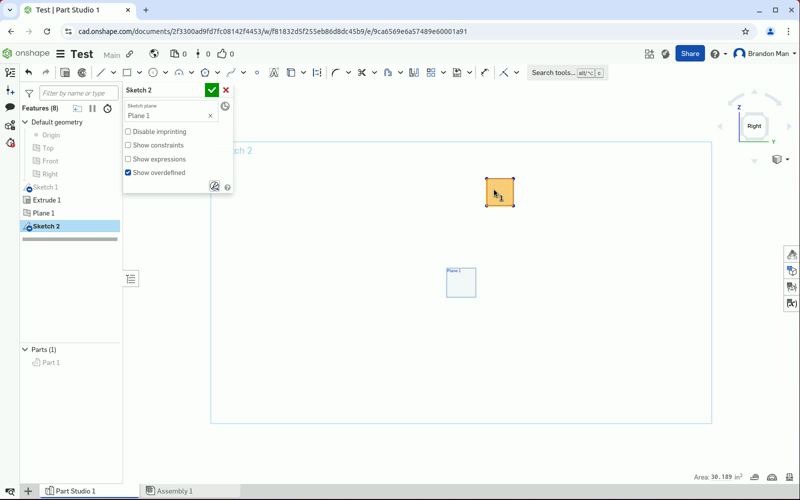
mouse_move(73, 352)
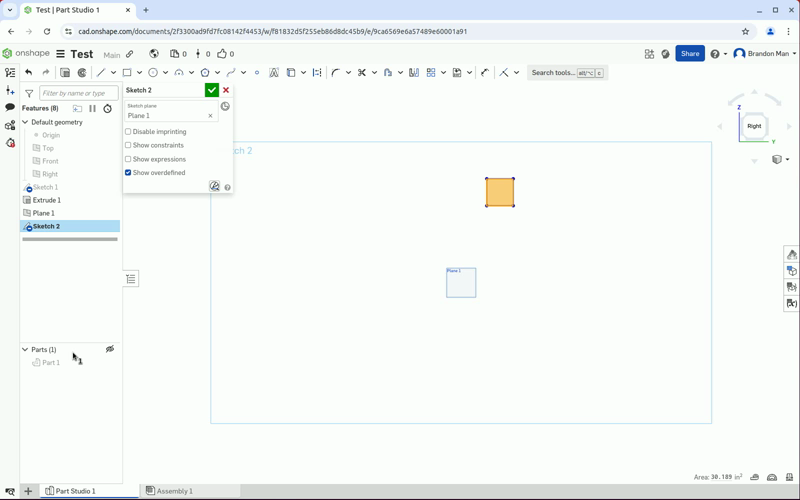
key(shift+y)
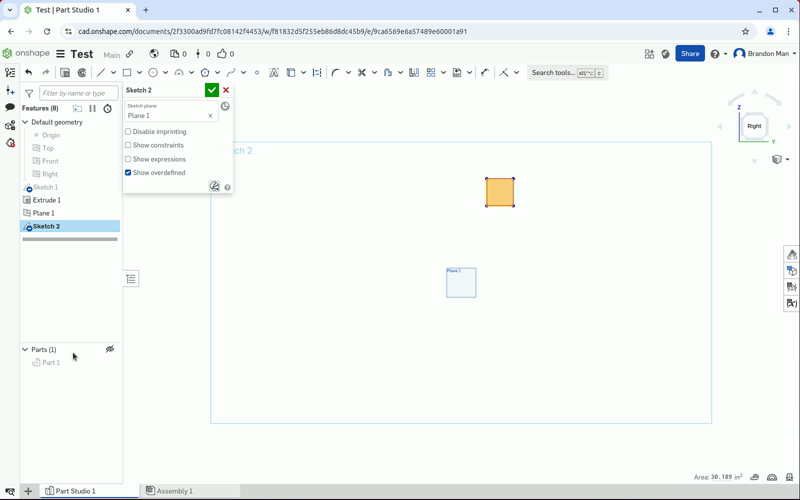
key(shift+e)
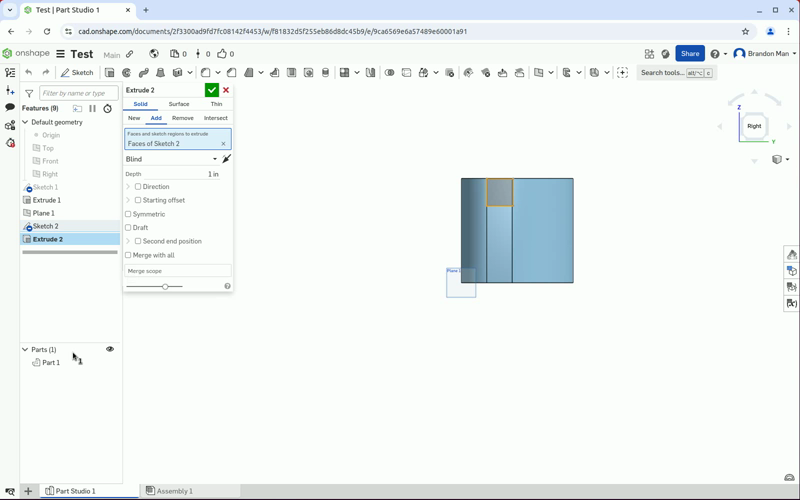
mouse_move(143, 106)
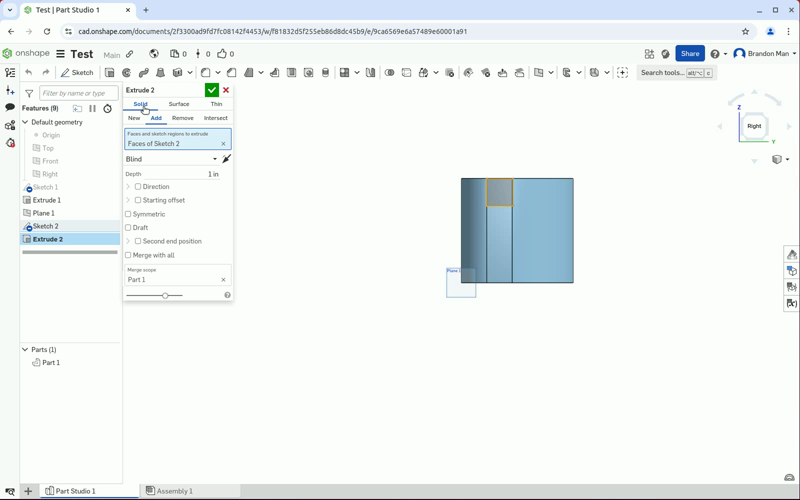
click(143, 106)
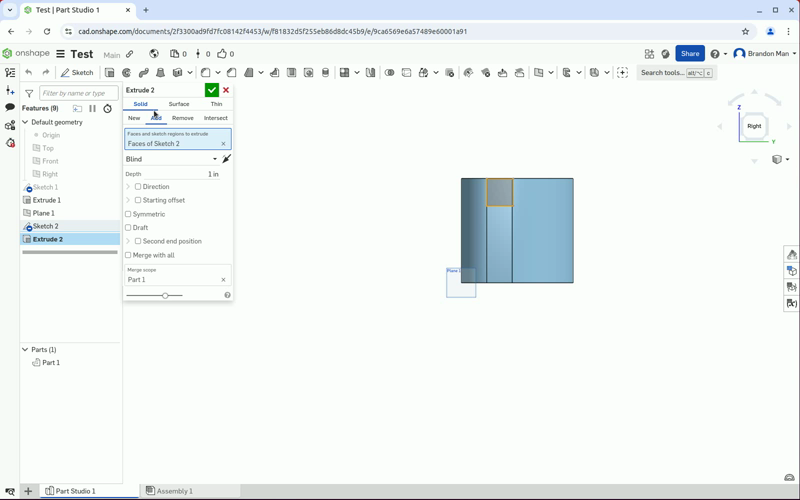
mouse_move(186, 120)
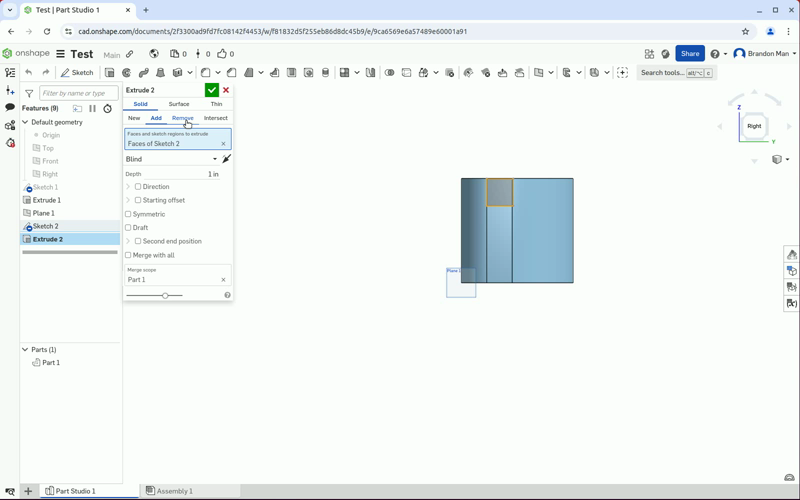
click(186, 120)
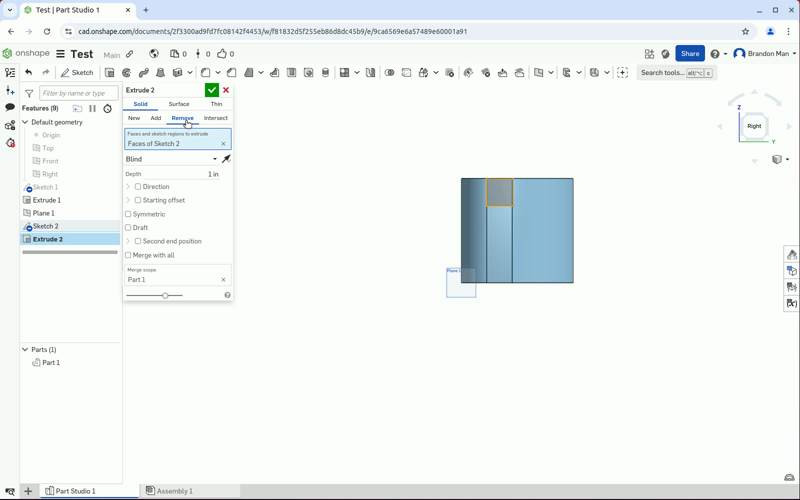
key(tab, 4)
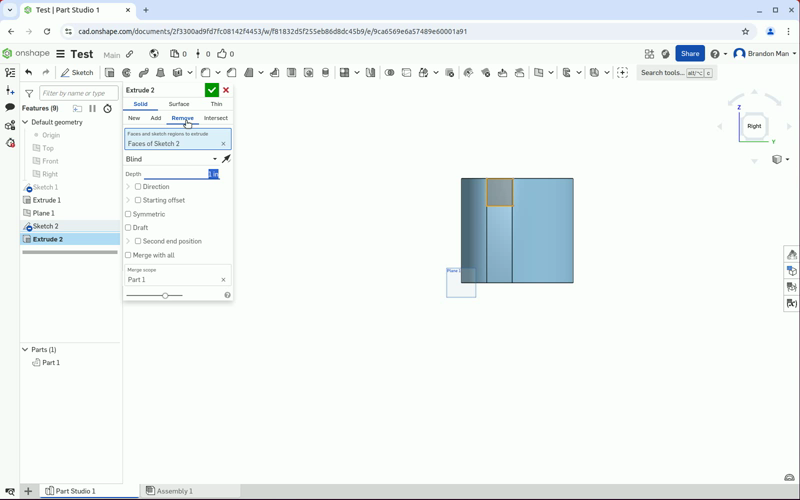
text(28.404)
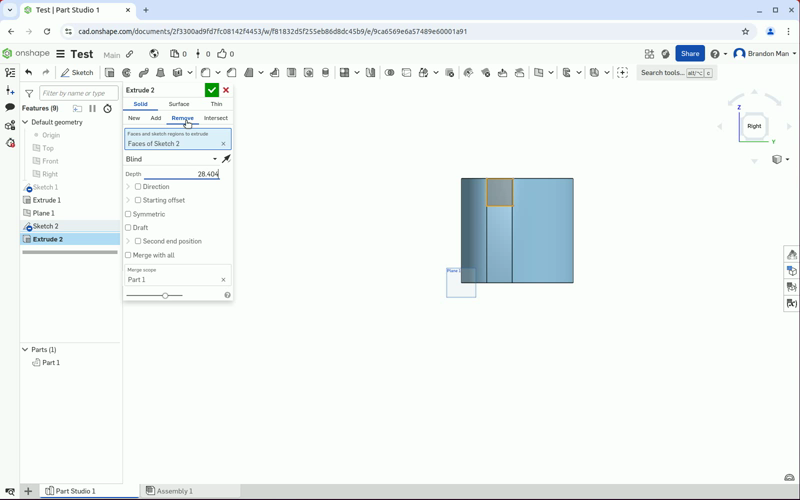
key(tab, 6)
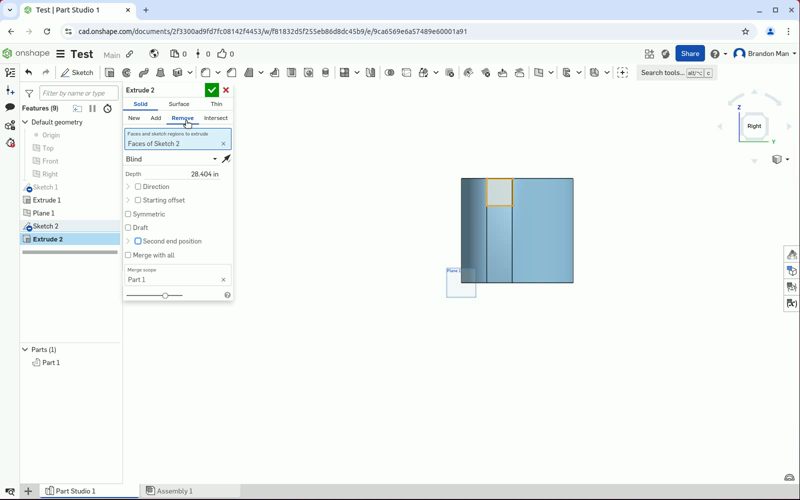
key(space)
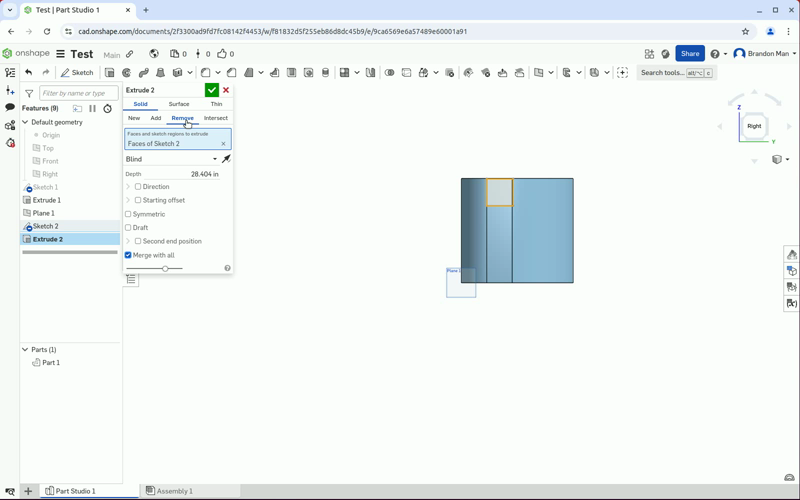
key(enter)
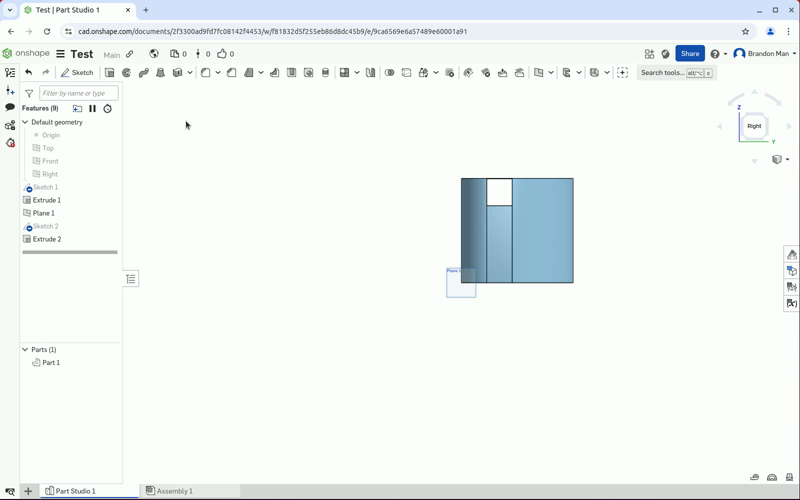
key(shift+h)
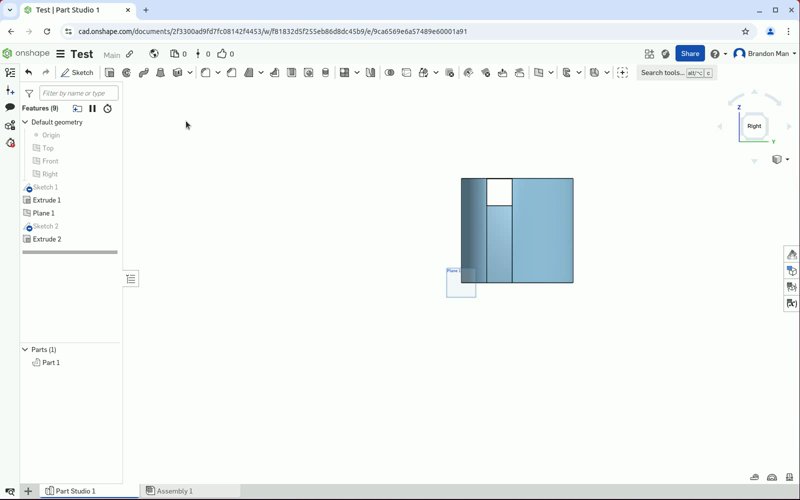
key(shift+h)
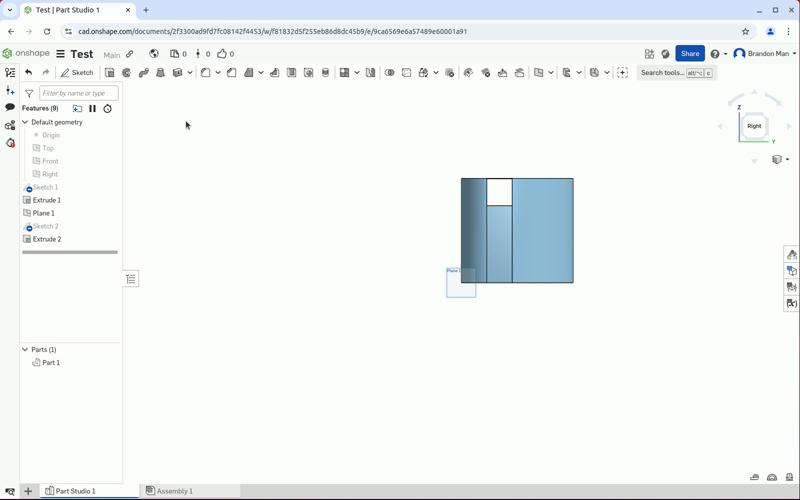
mouse_move(73, 189)
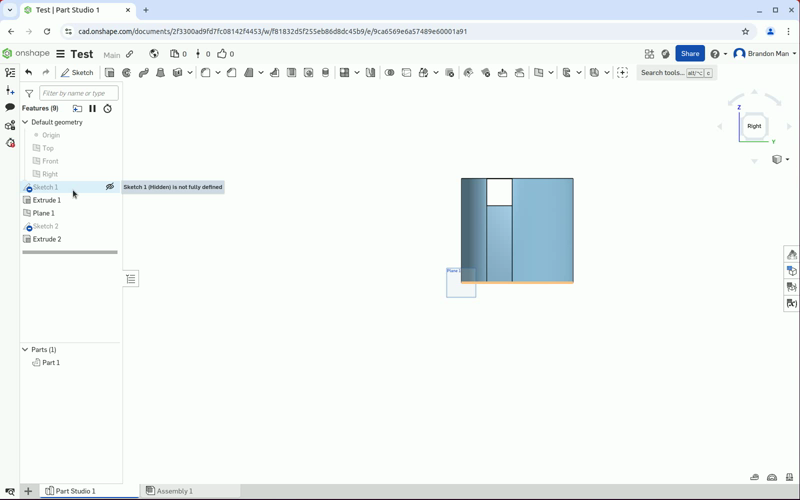
click(73, 189)
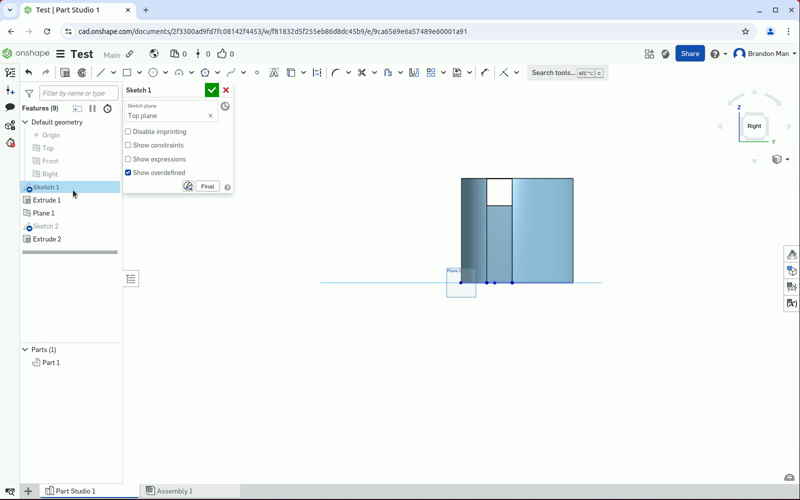
mouse_move(229, 92)
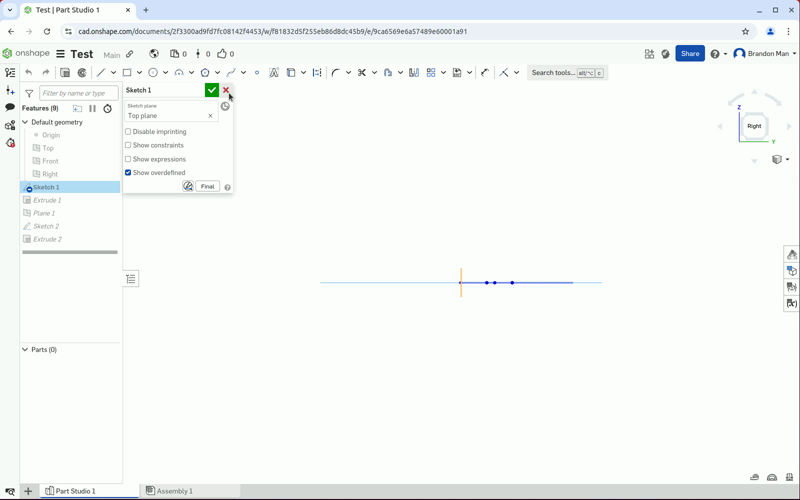
click(229, 92)
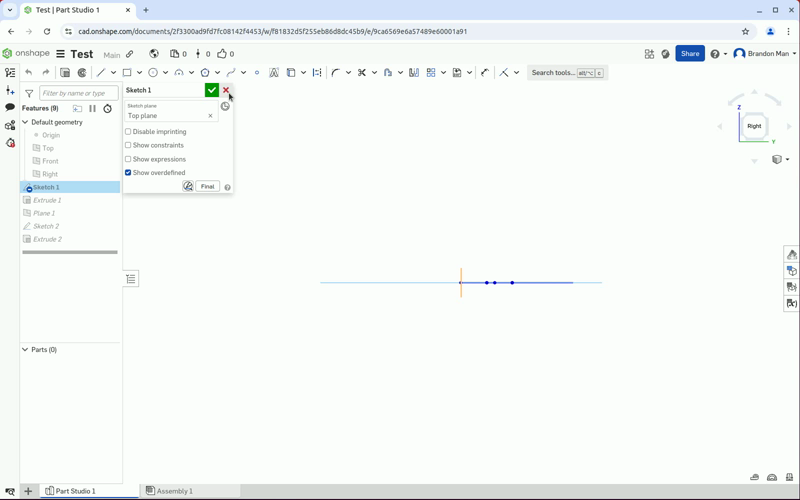
key(shift+s)
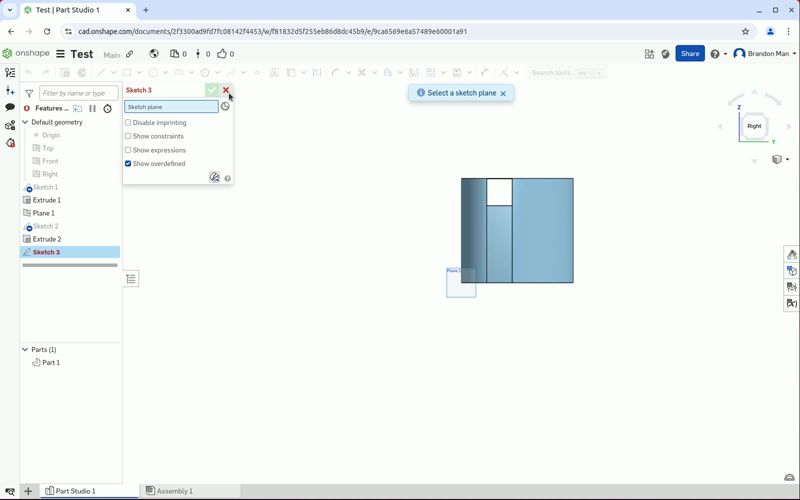
mouse_move(73, 215)
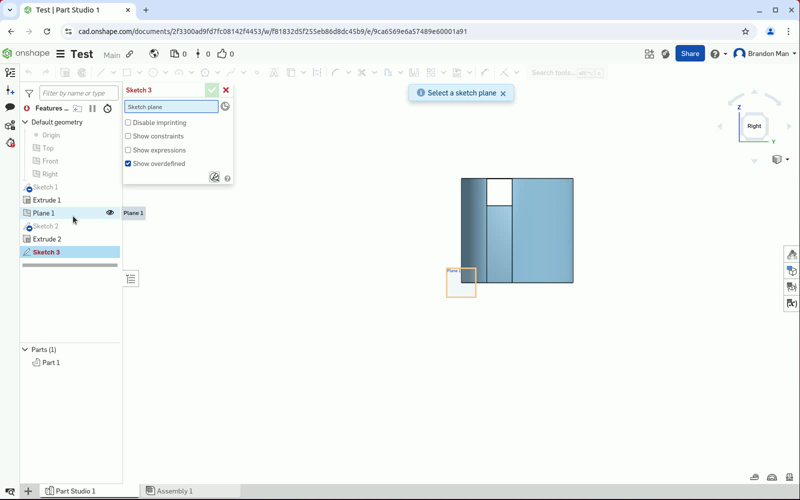
click(73, 215)
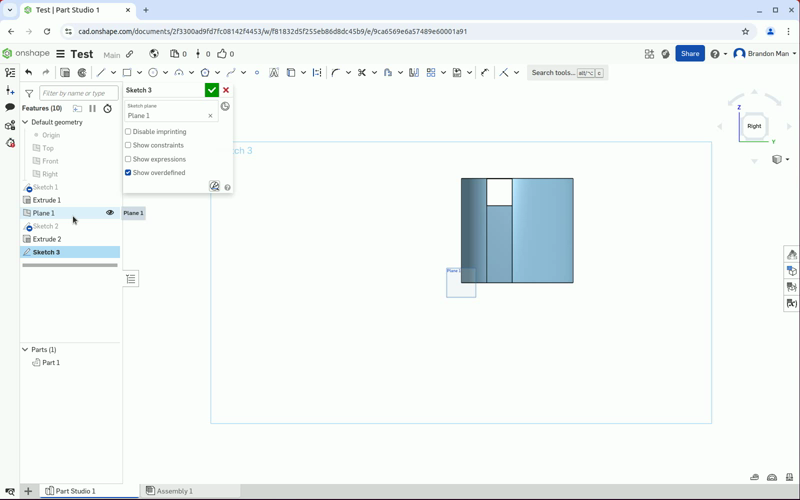
mouse_move(73, 352)
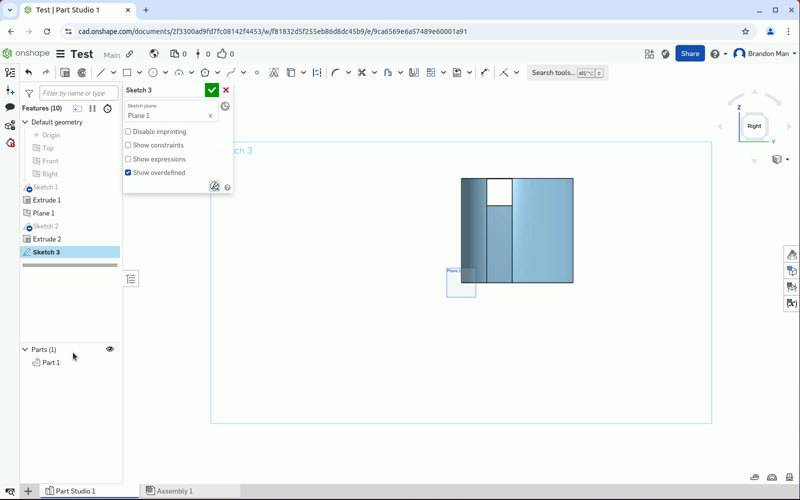
key(y)
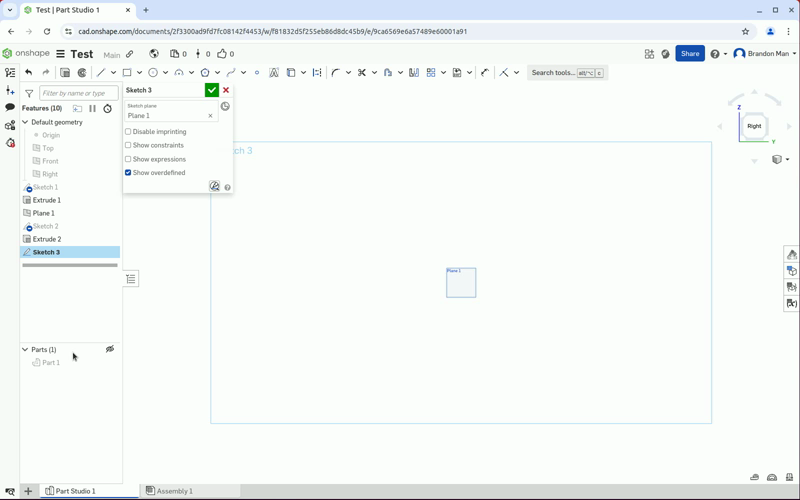
key(l)
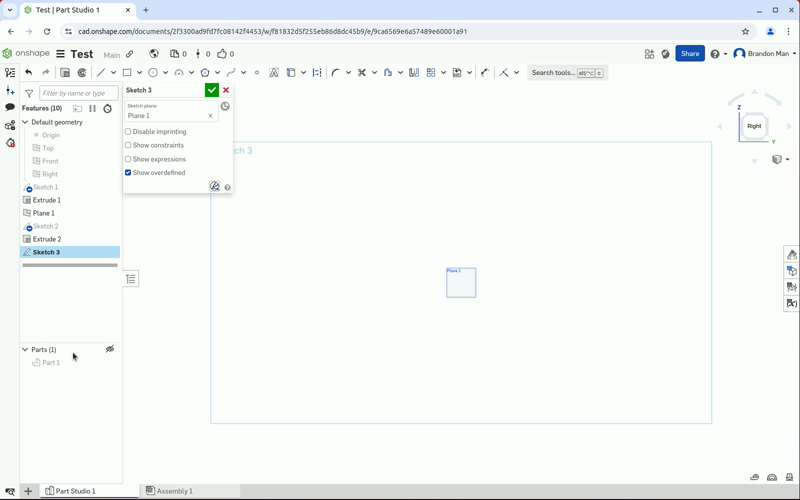
key_down(shift)
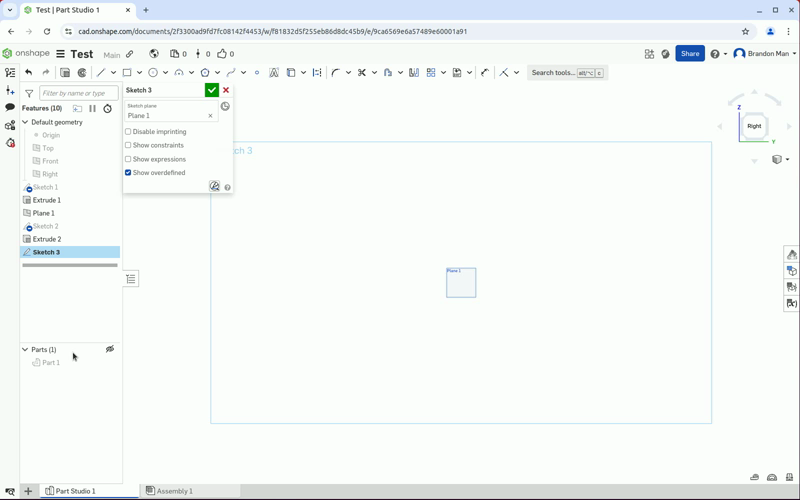
mouse_move(460, 205)
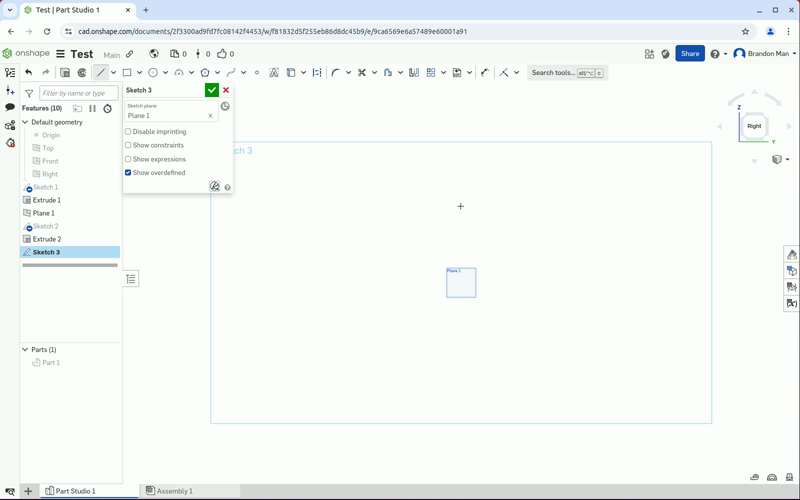
click(460, 205)
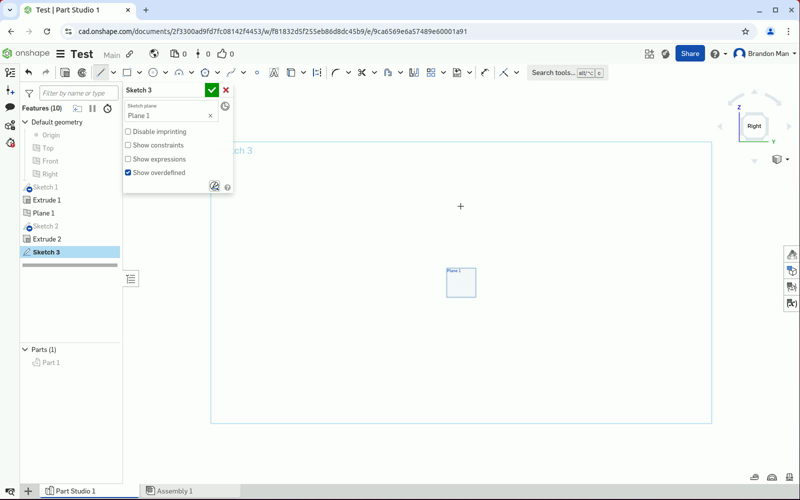
key_up(shift)
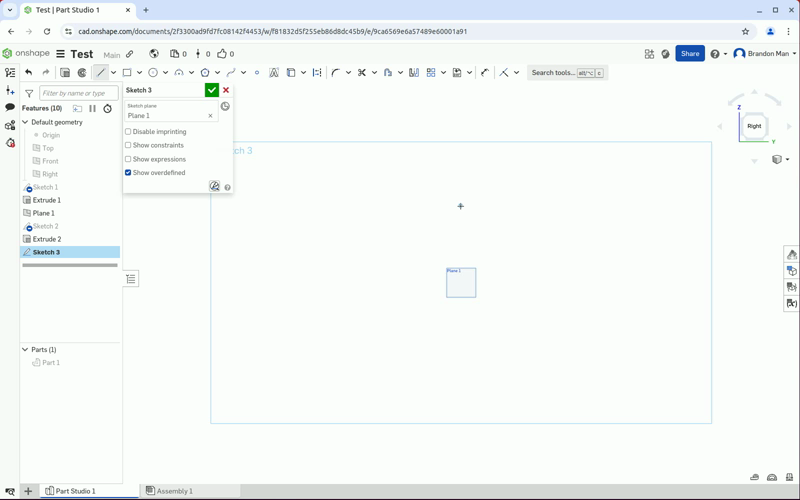
key_down(shift)
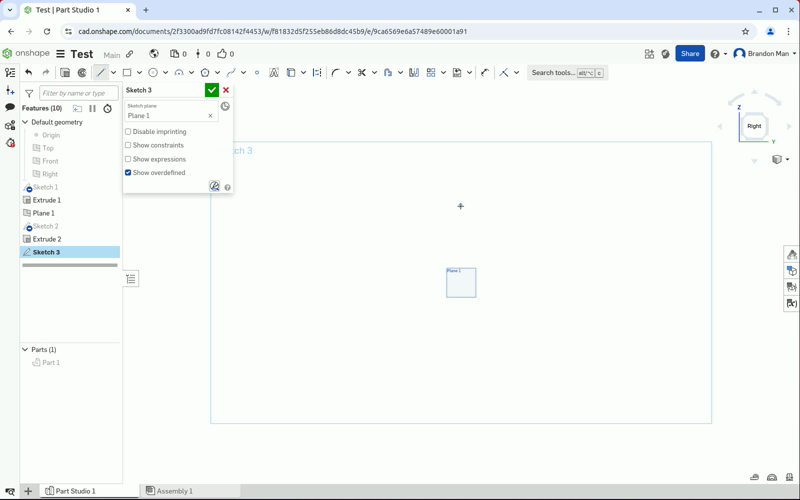
mouse_move(490, 205)
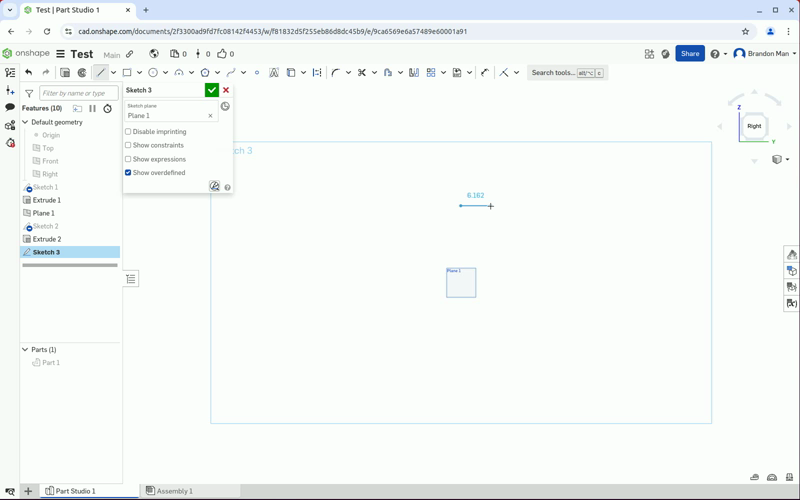
mouse_move(487, 205)
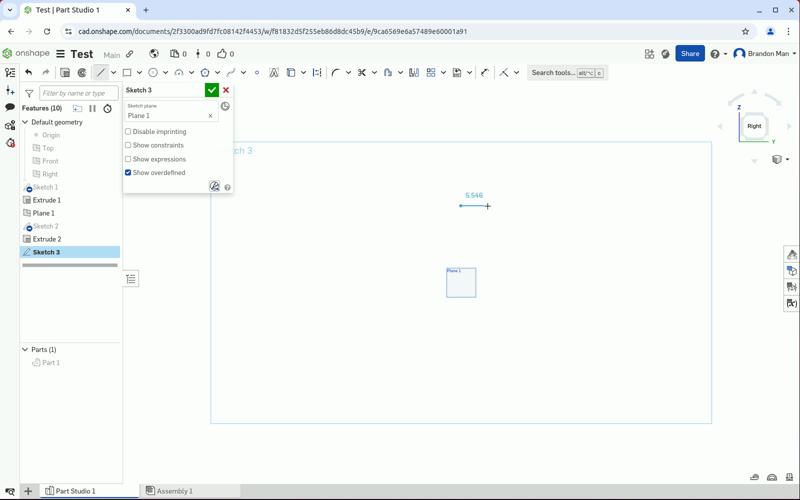
click(487, 205)
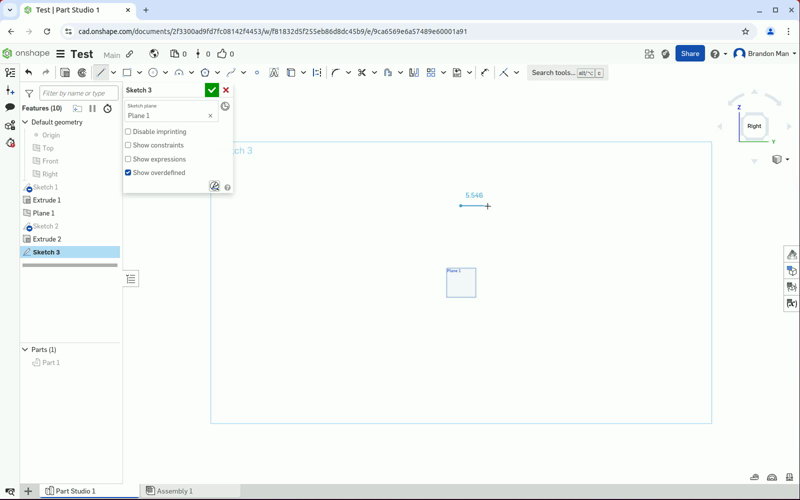
key_up(shift)
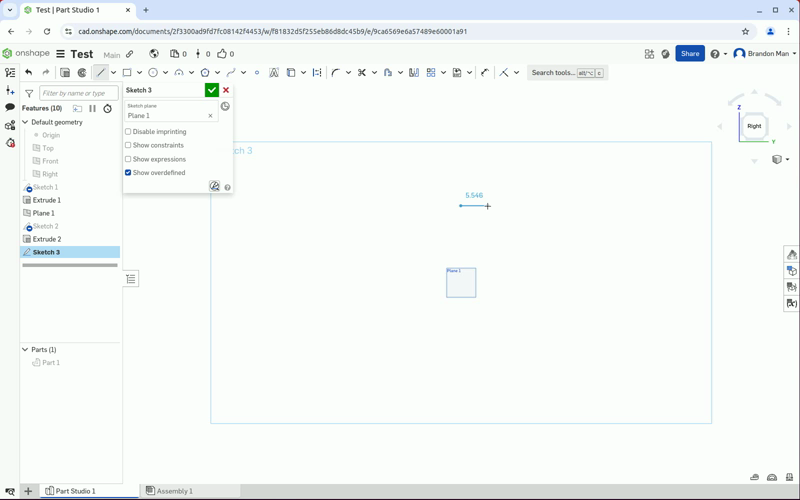
key_down(shift)
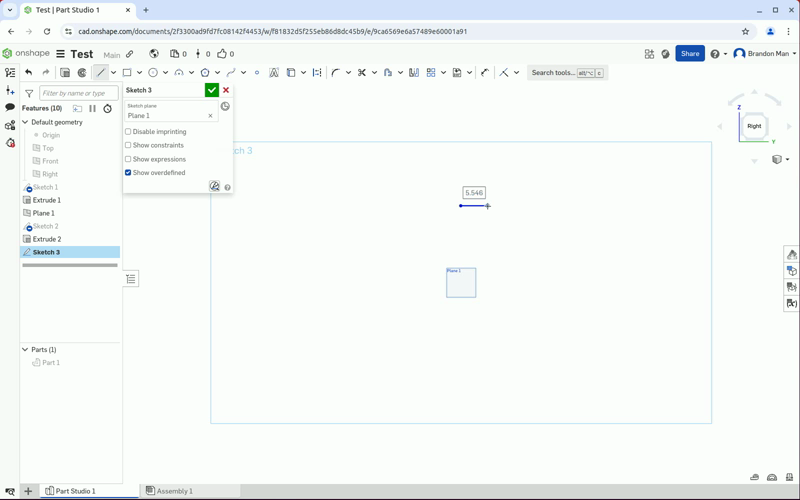
mouse_move(517, 205)
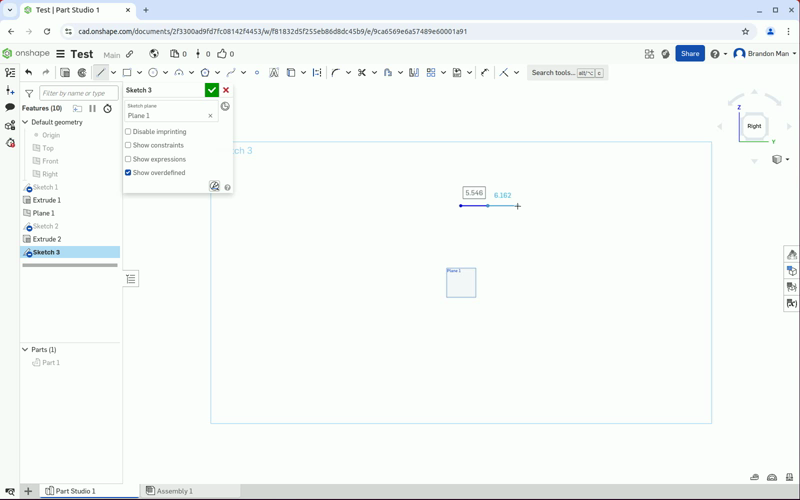
mouse_move(487, 178)
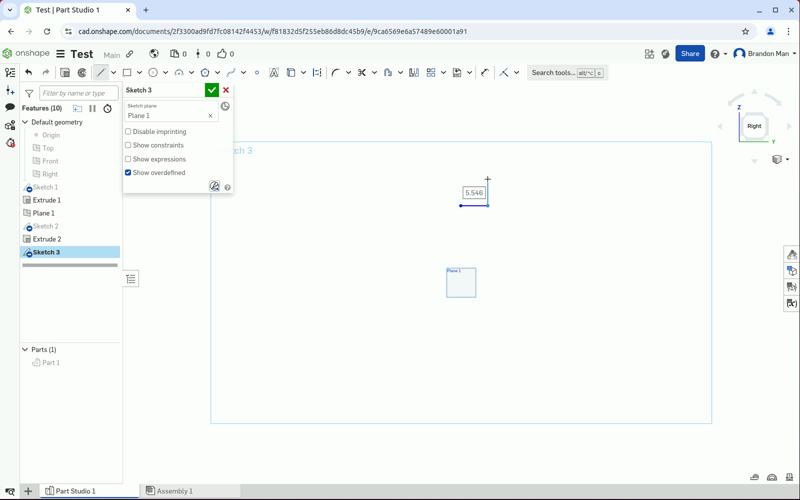
click(487, 178)
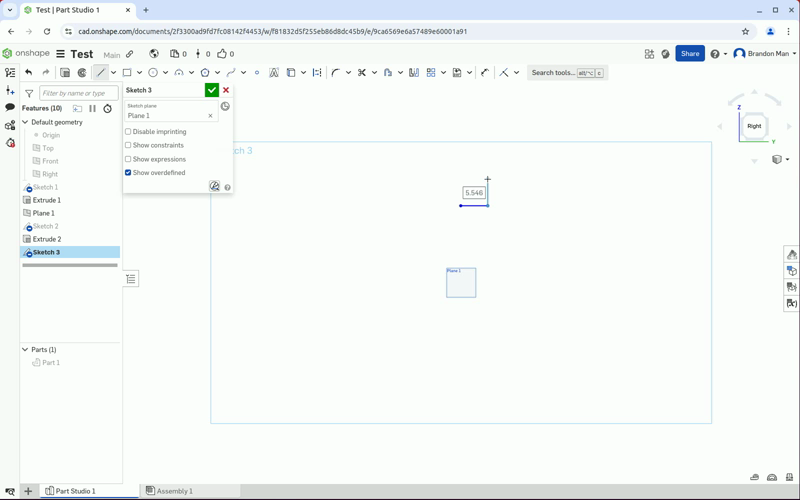
key_up(shift)
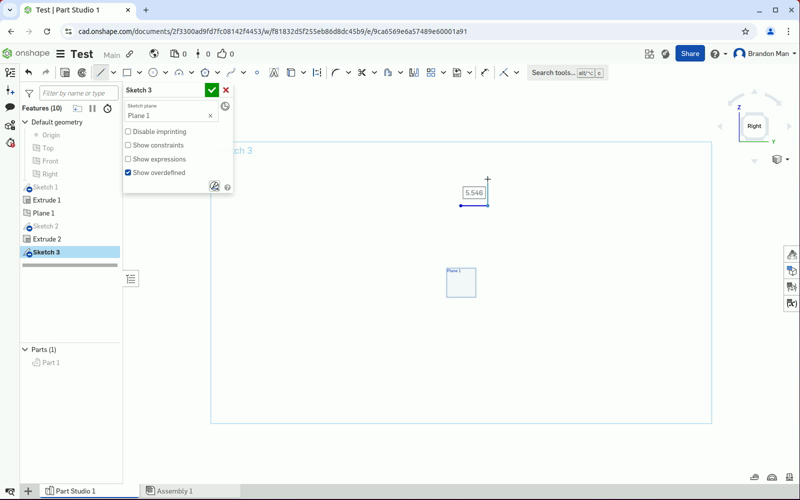
key_down(shift)
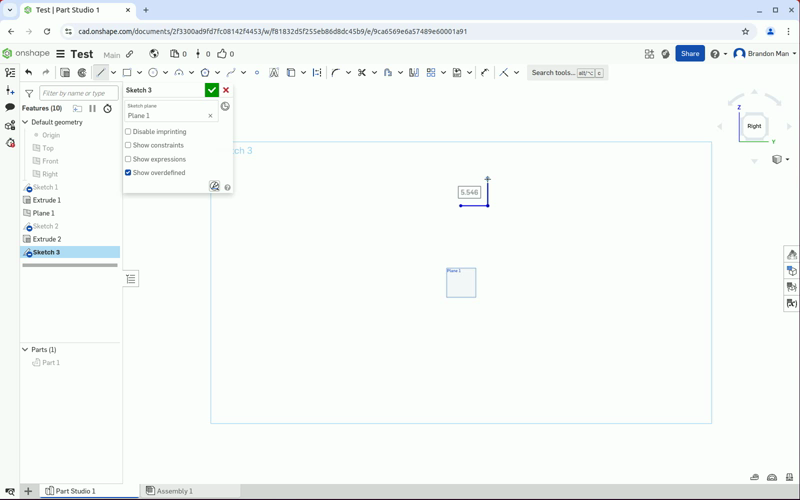
mouse_move(517, 178)
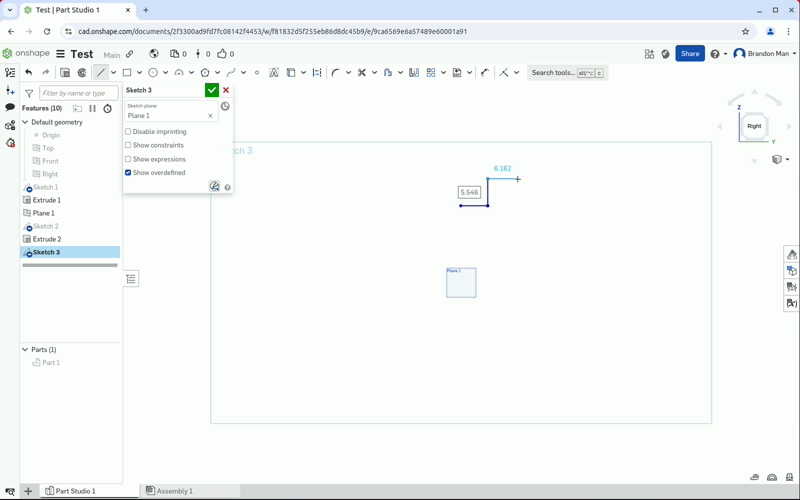
mouse_move(460, 178)
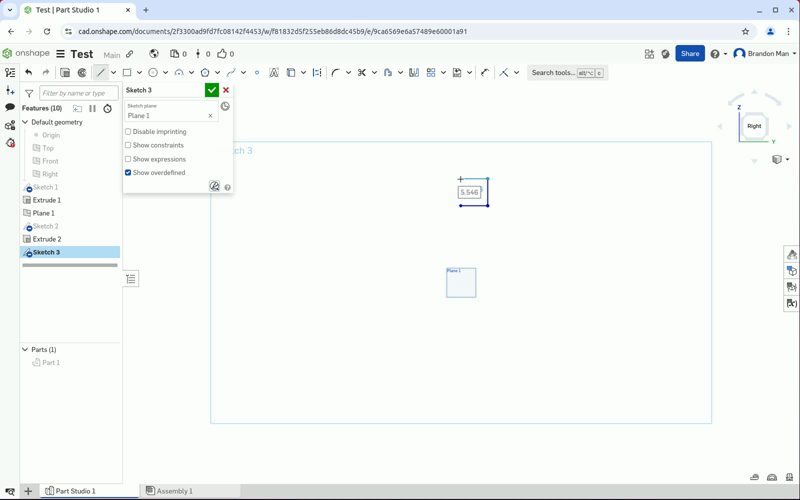
click(460, 178)
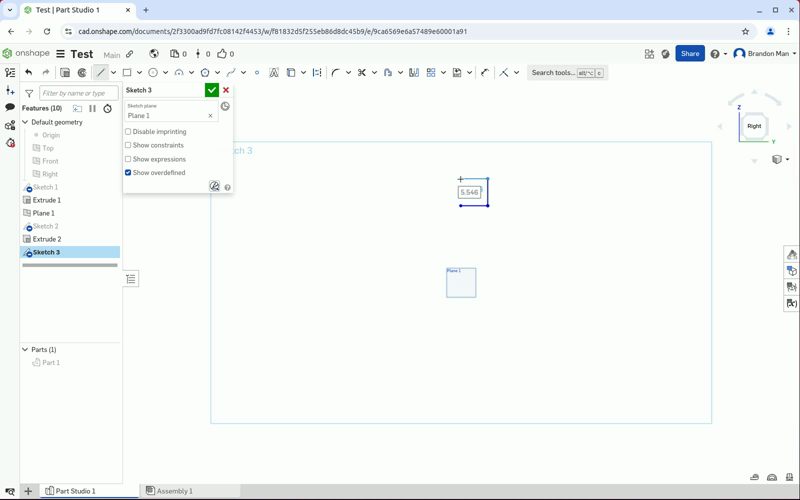
key_up(shift)
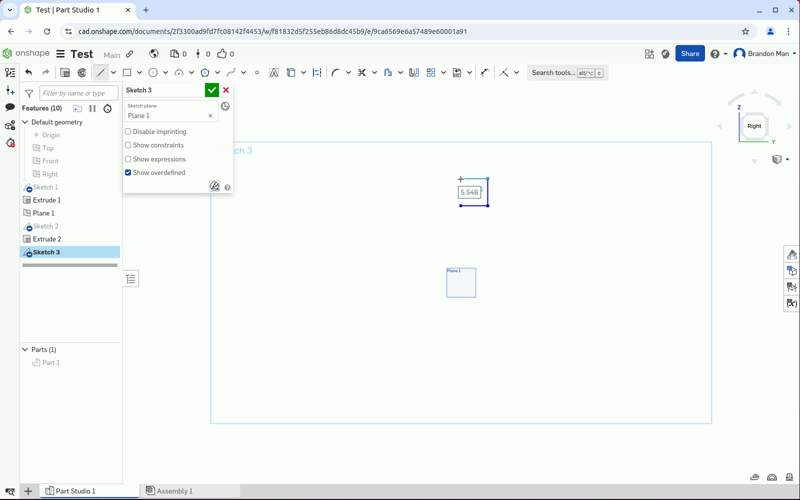
mouse_move(490, 178)
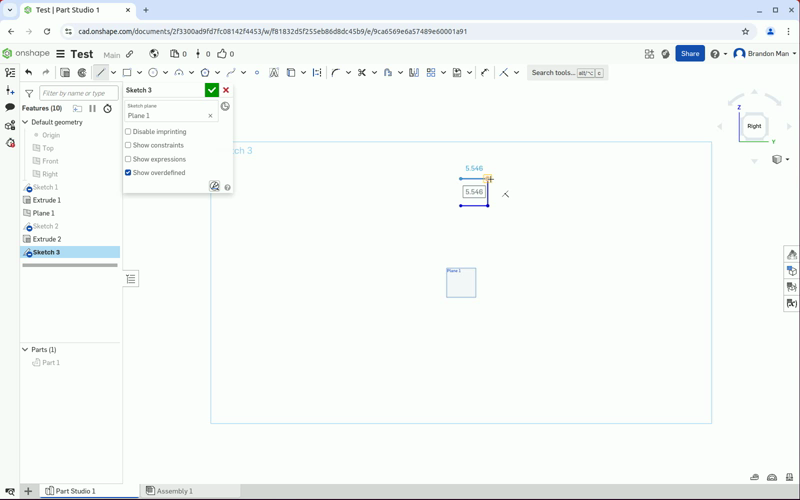
key_down(shift)
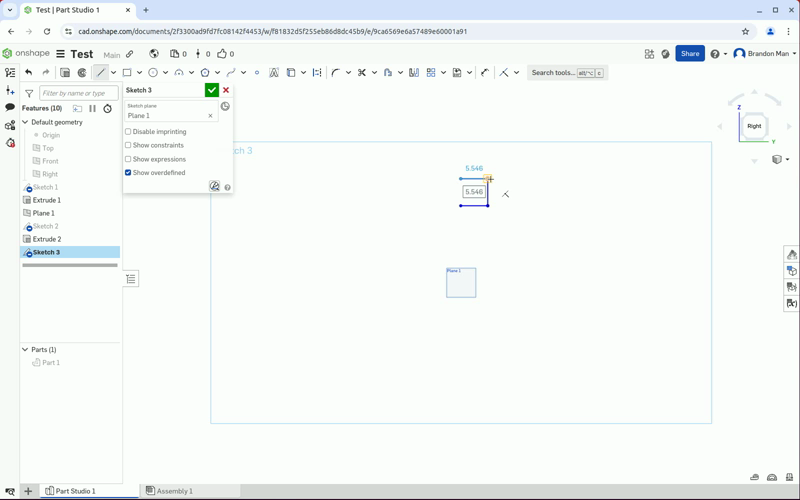
mouse_move(460, 205)
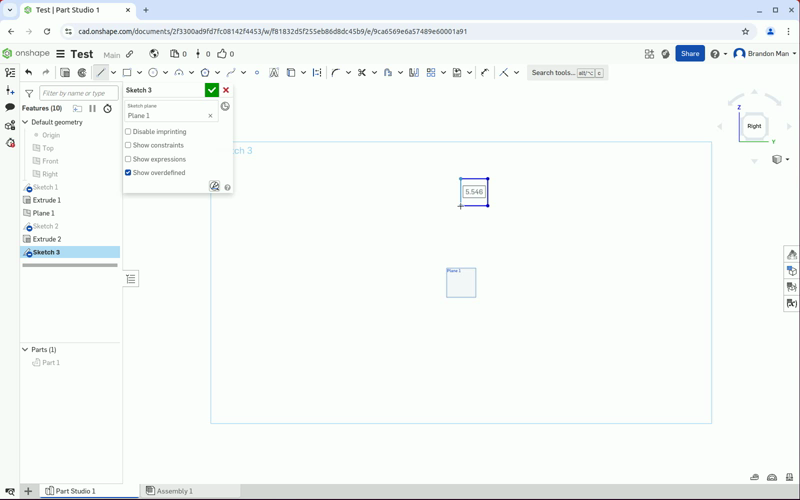
key_up(shift)
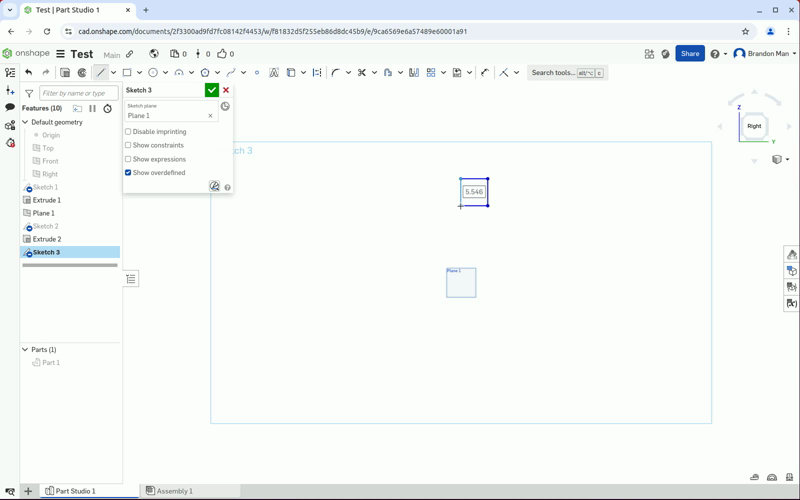
click(460, 205)
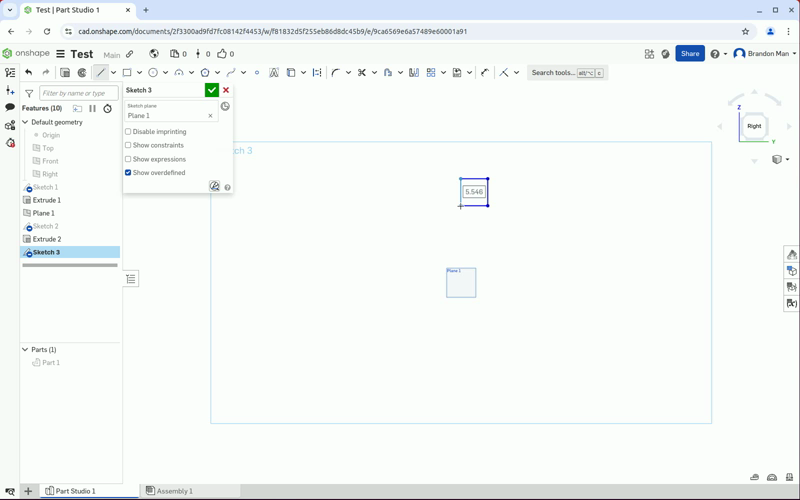
key(esc)
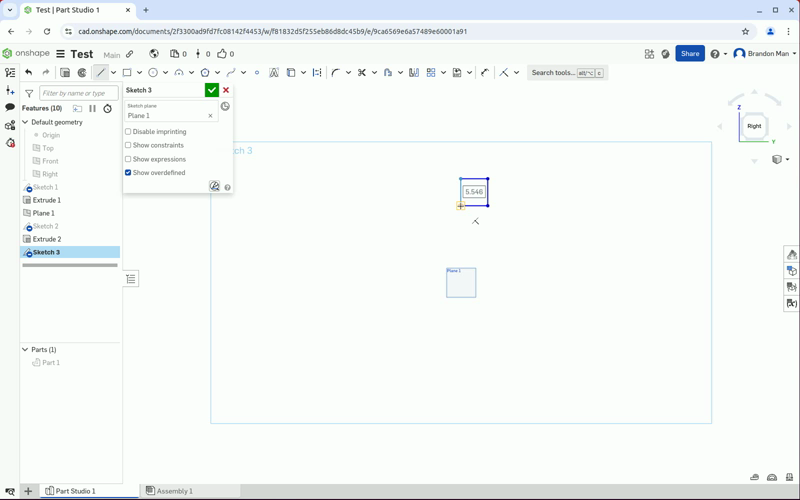
mouse_move(474, 183)
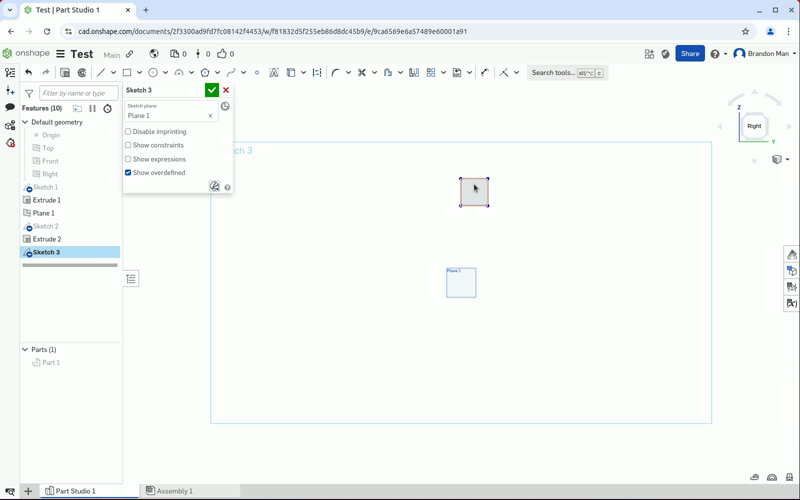
scroll(6)
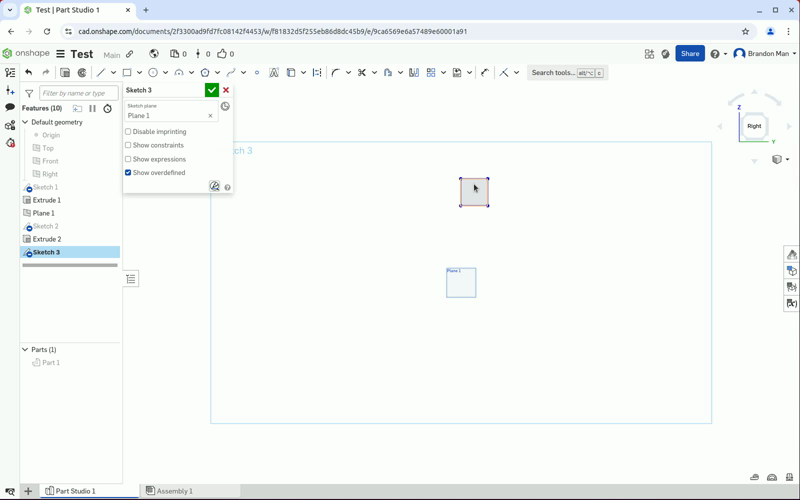
scroll(6)
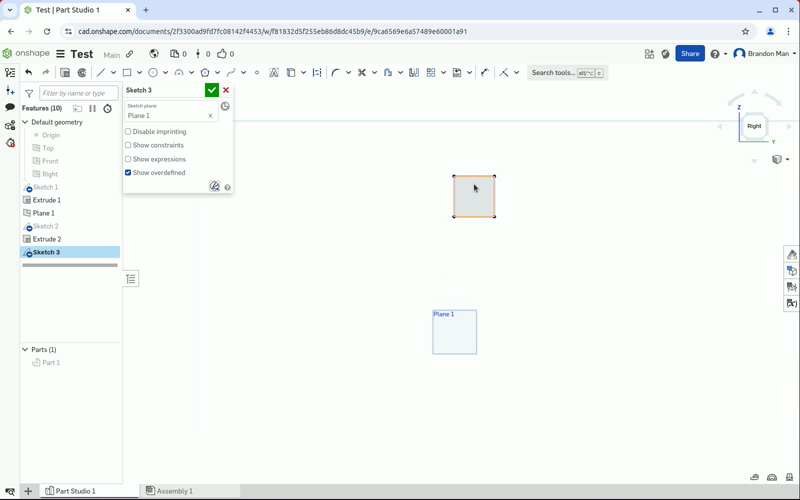
scroll(6)
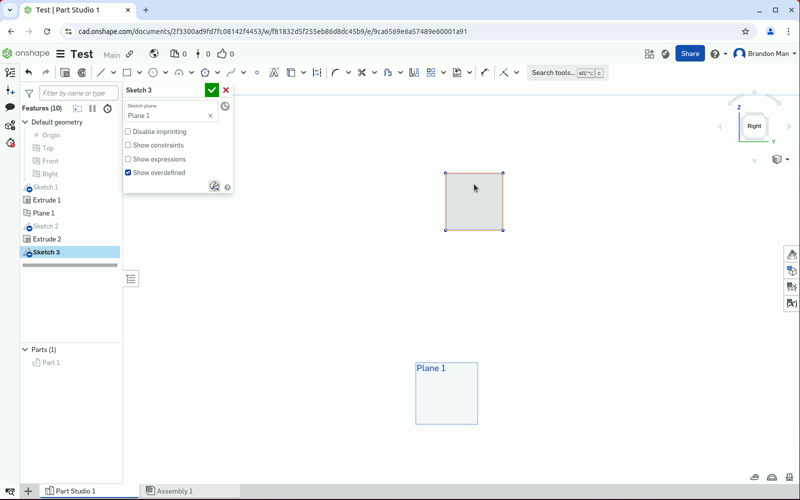
scroll(6)
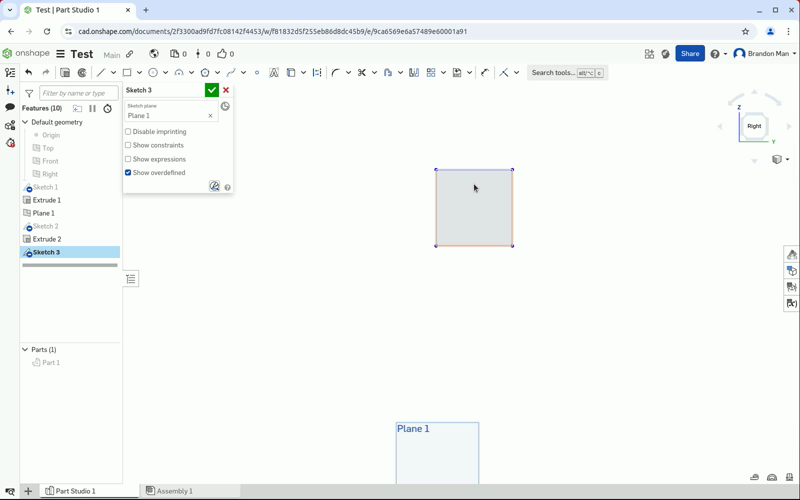
scroll(6)
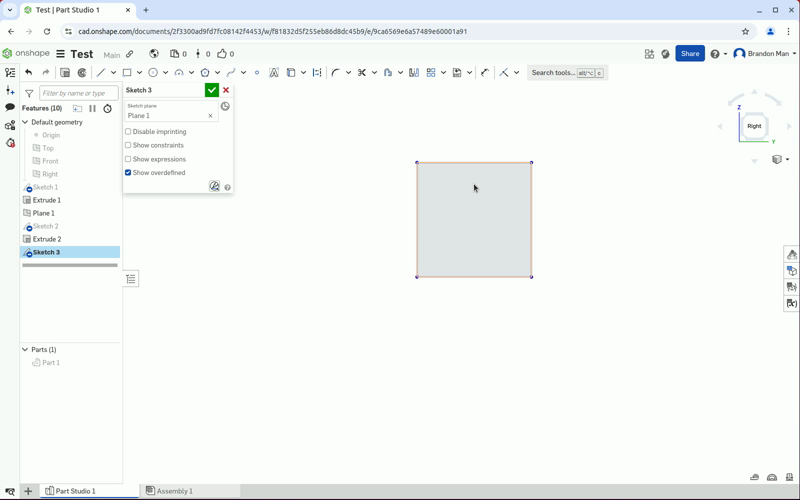
scroll(6)
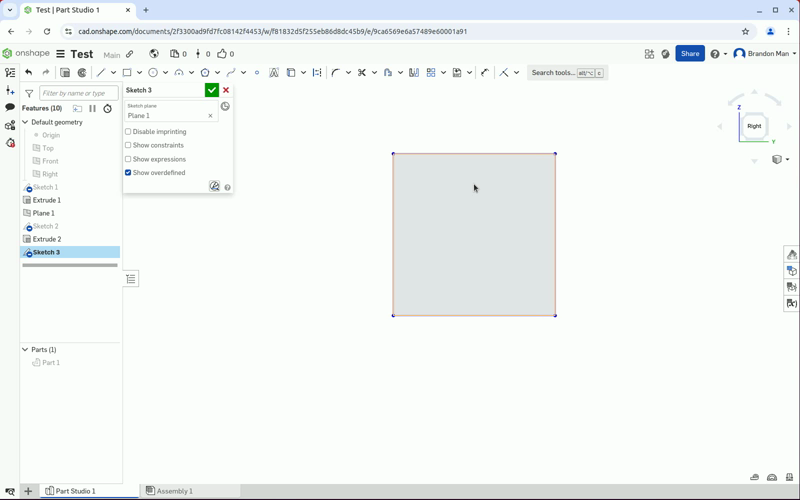
scroll(6)
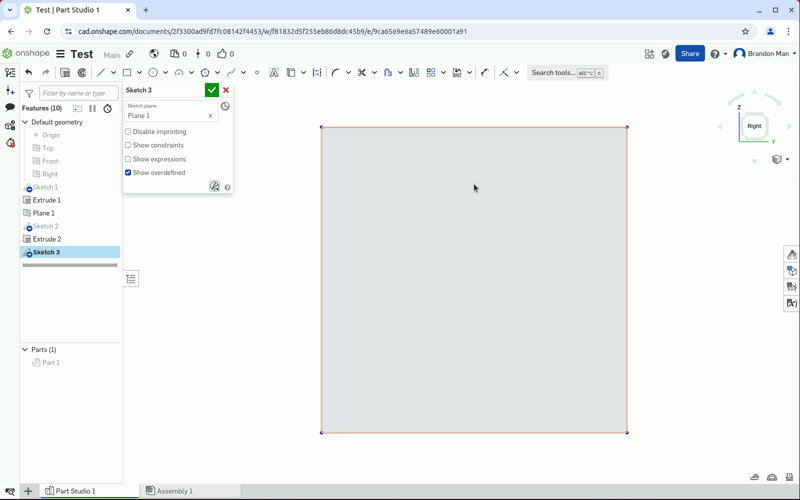
click(474, 183)
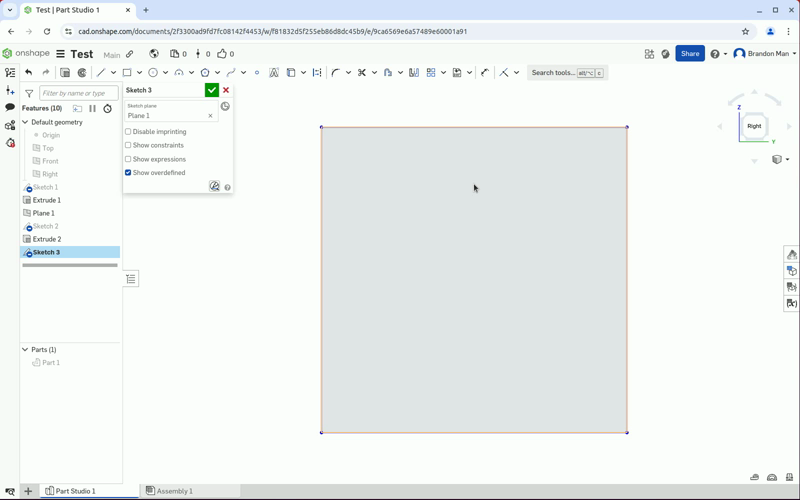
scroll(-6)
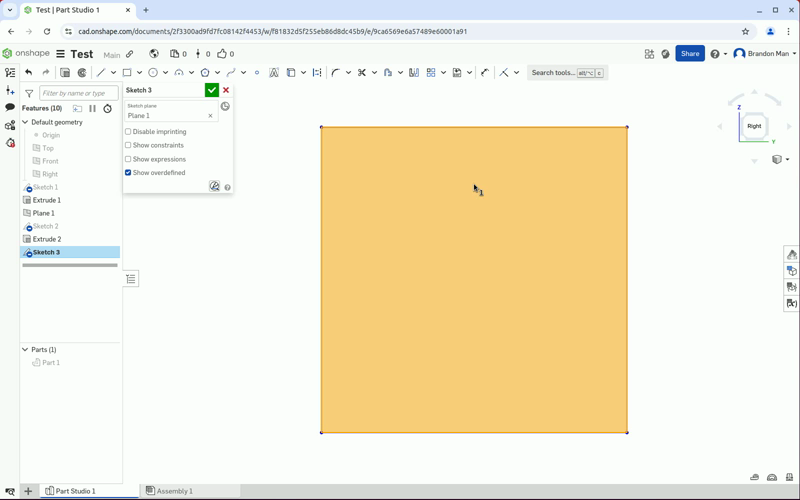
scroll(-6)
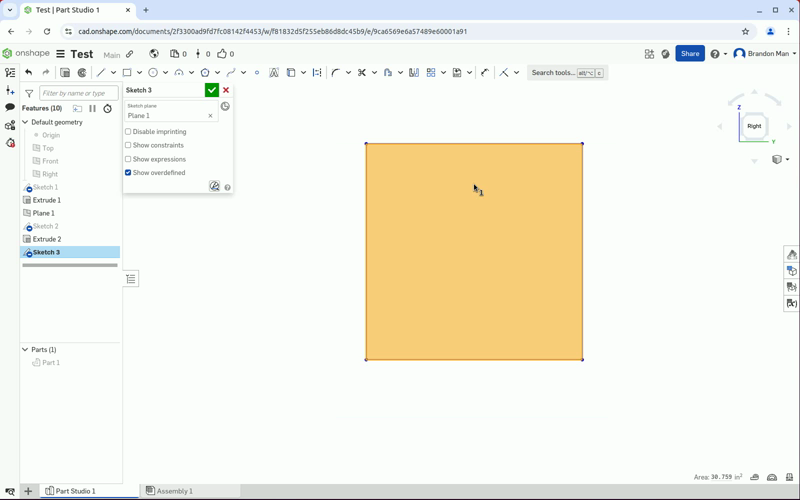
scroll(-6)
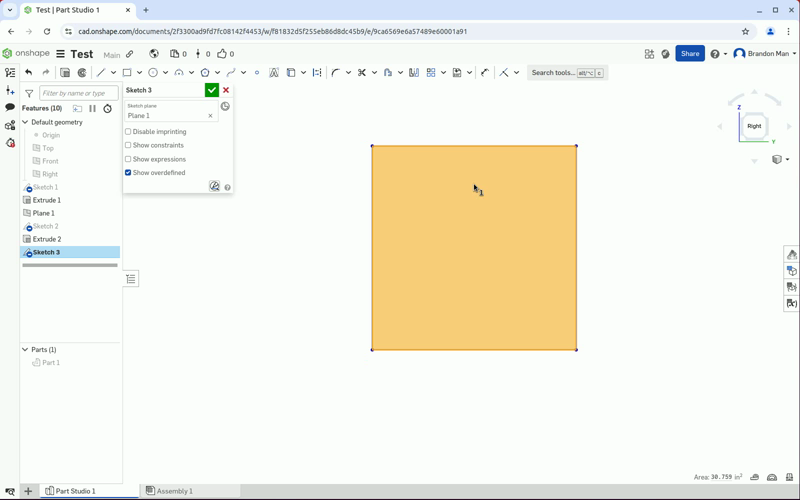
scroll(-6)
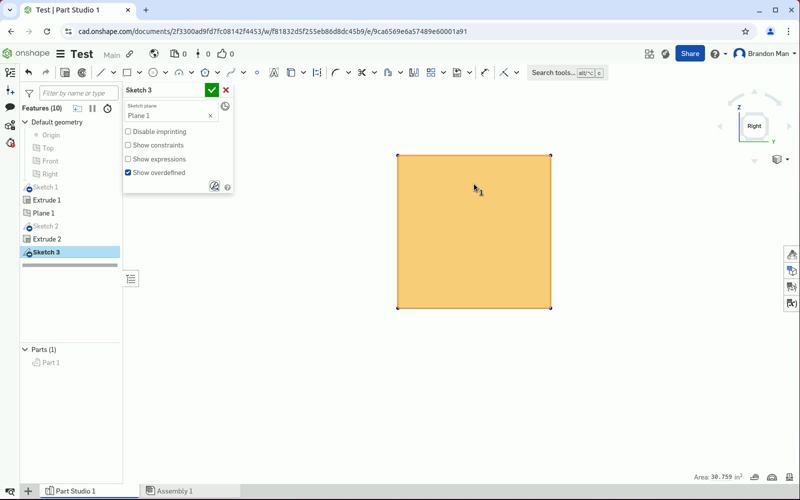
scroll(-6)
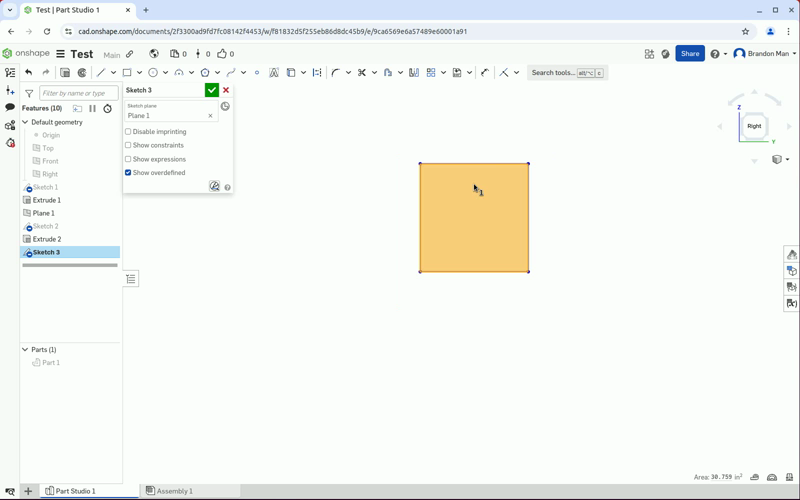
scroll(-6)
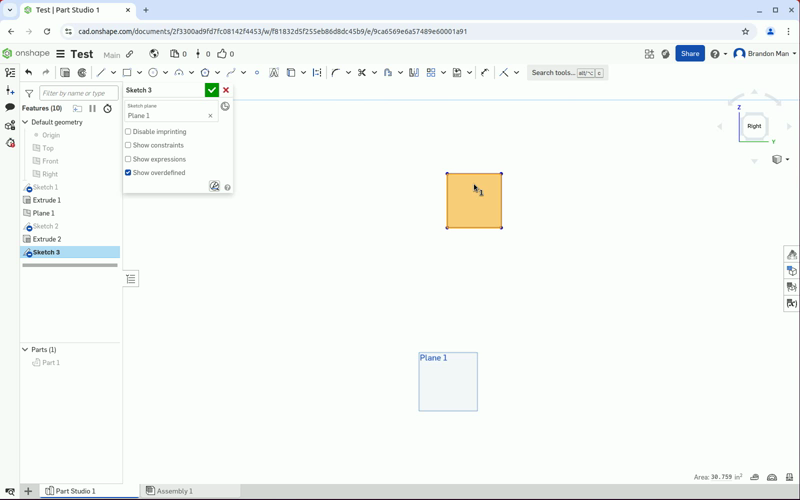
scroll(-6)
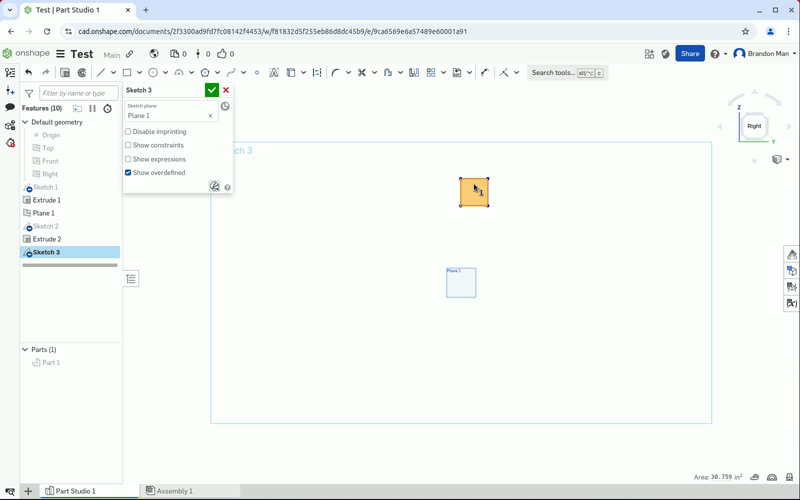
mouse_move(73, 352)
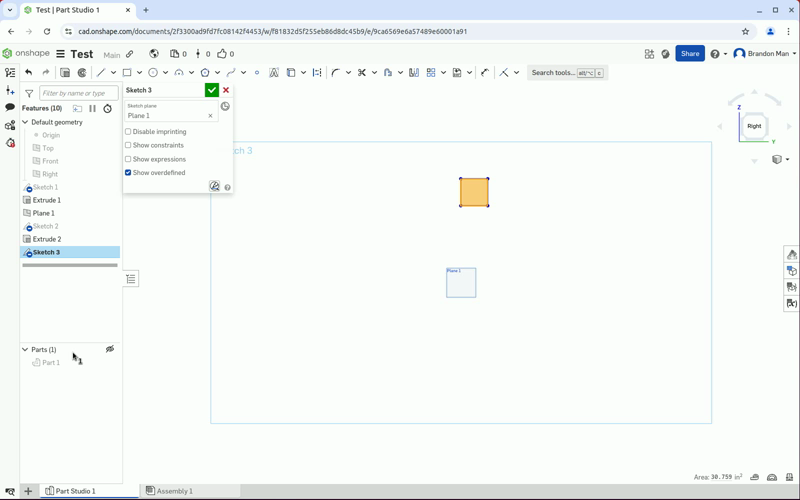
key(shift+y)
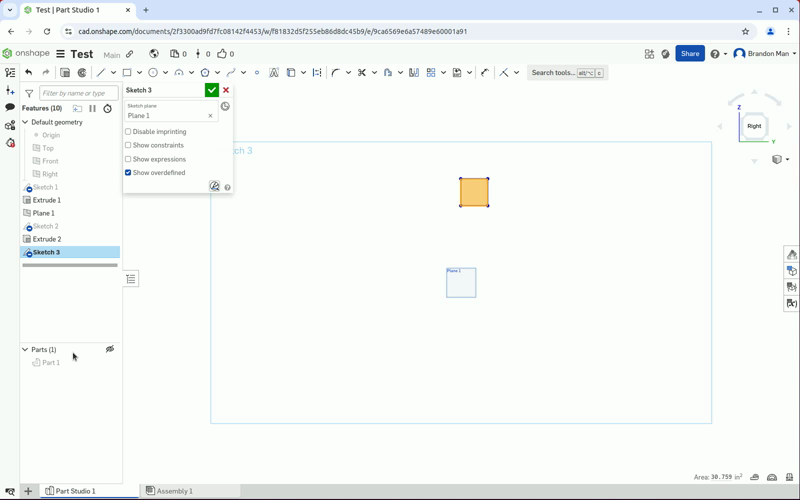
key(shift+e)
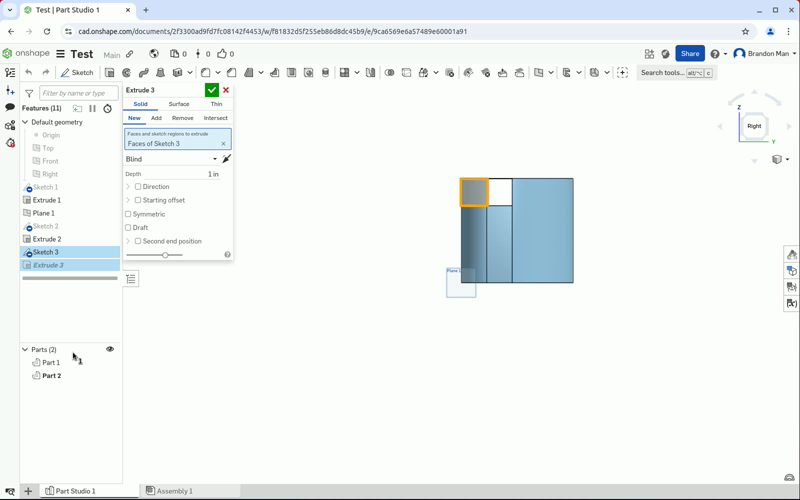
mouse_move(143, 106)
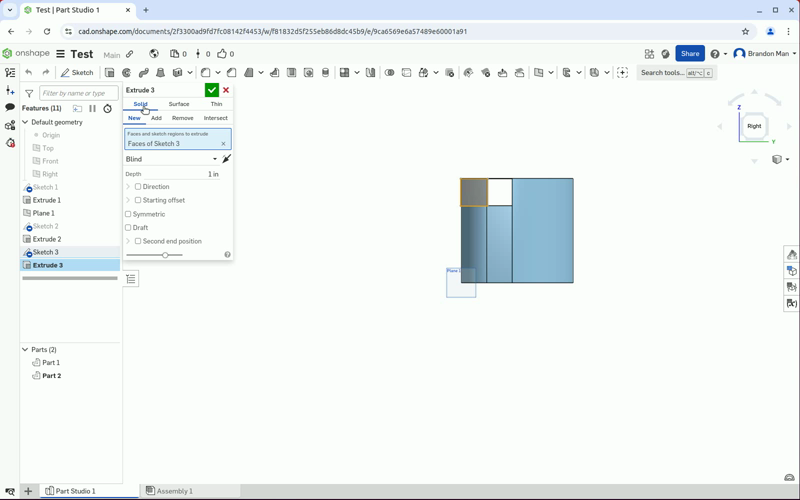
click(143, 106)
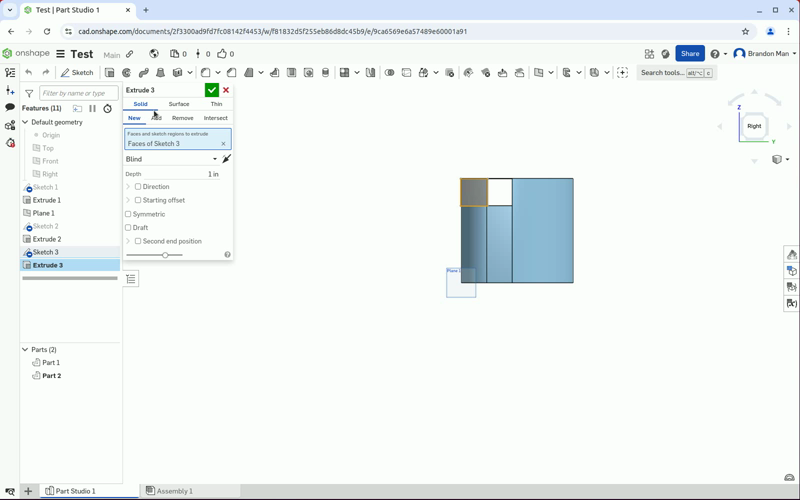
mouse_move(186, 120)
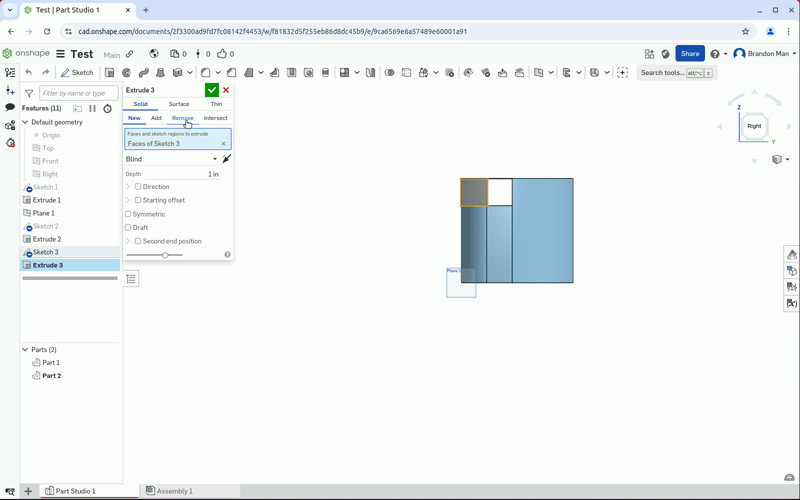
click(186, 120)
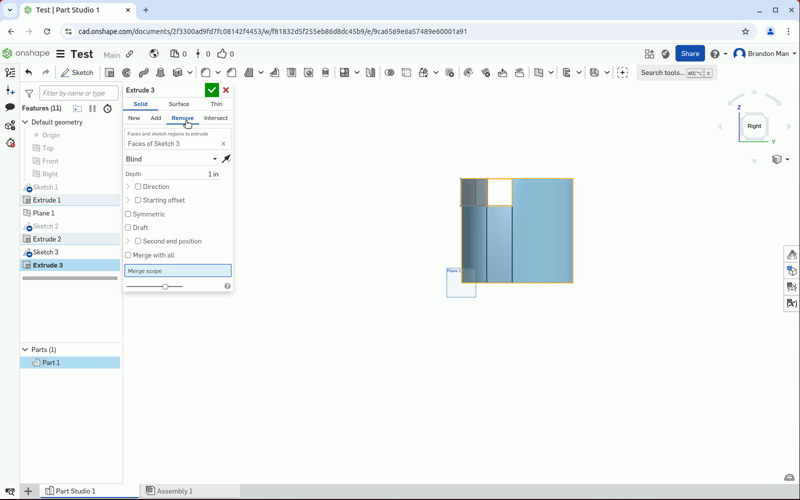
key(tab, 4)
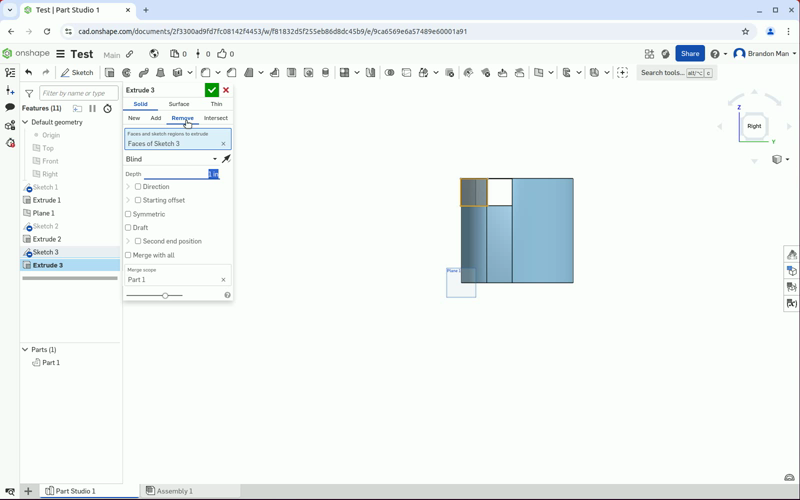
text(28.404)
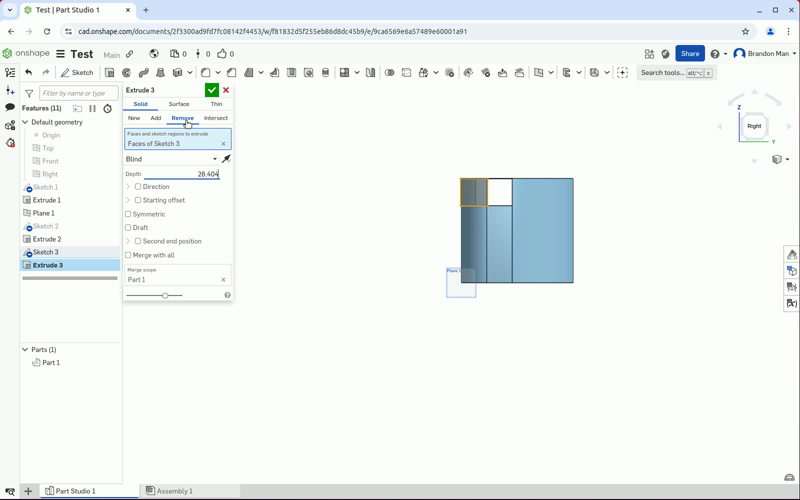
key(tab, 6)
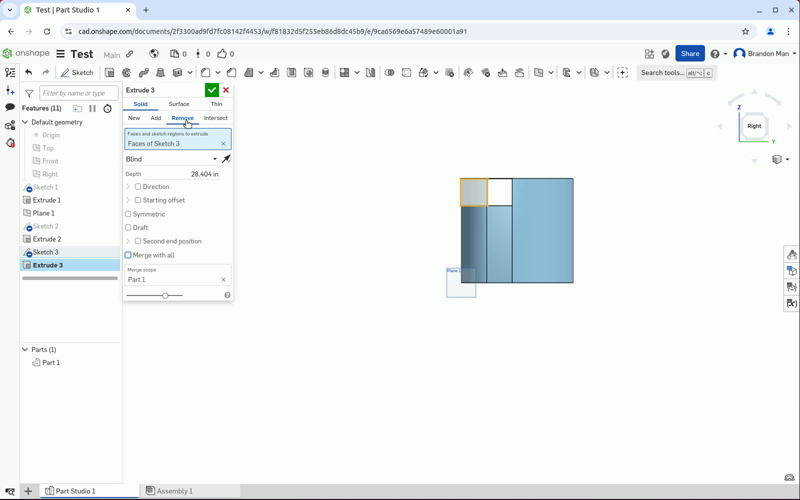
key(space)
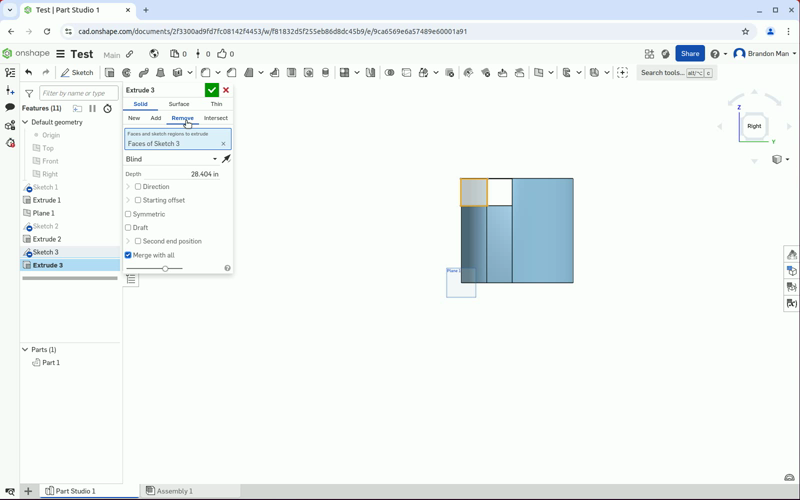
key(enter)
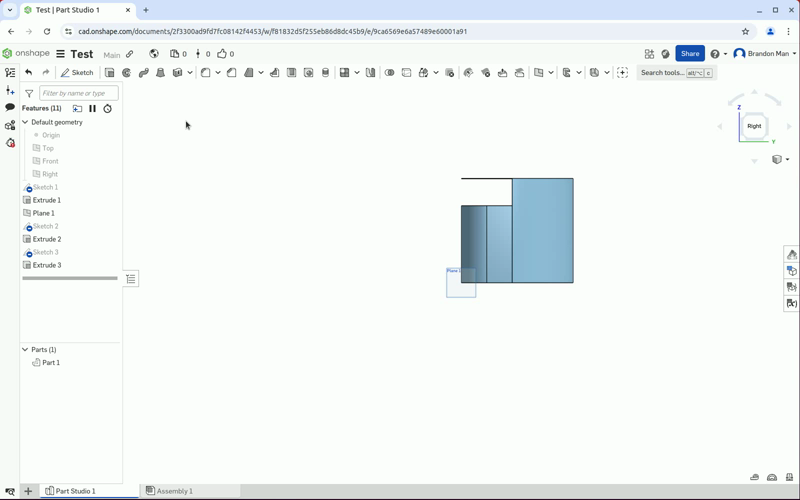
key(shift+h)
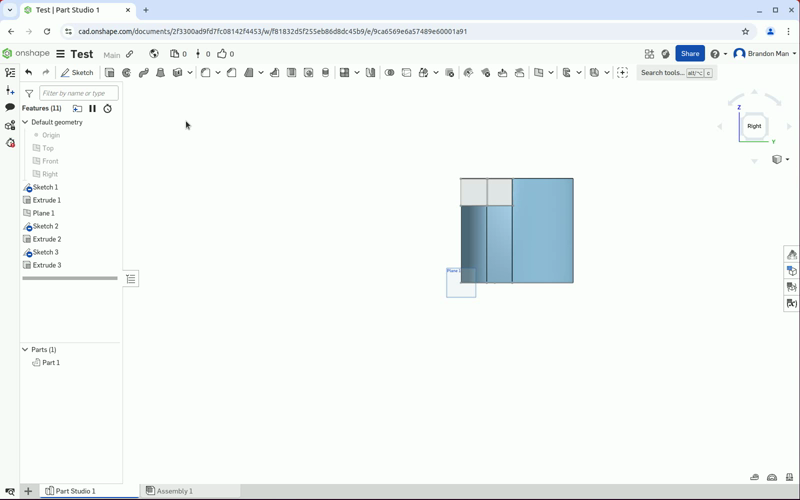
key(shift+h)
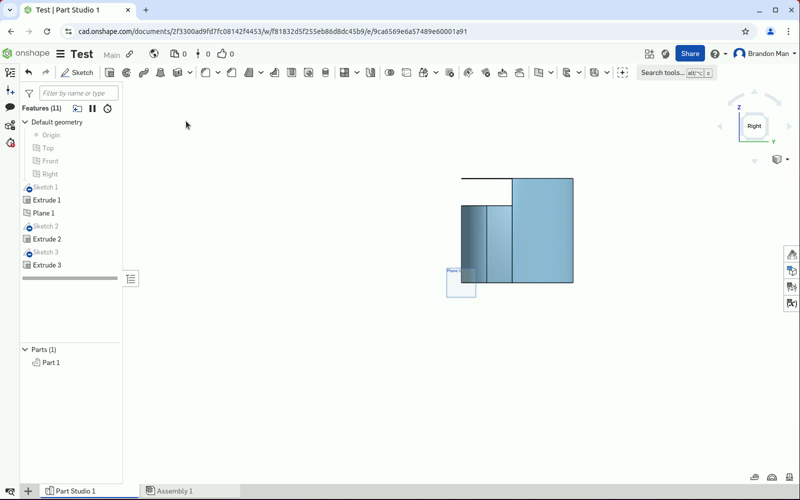
mouse_move(73, 189)
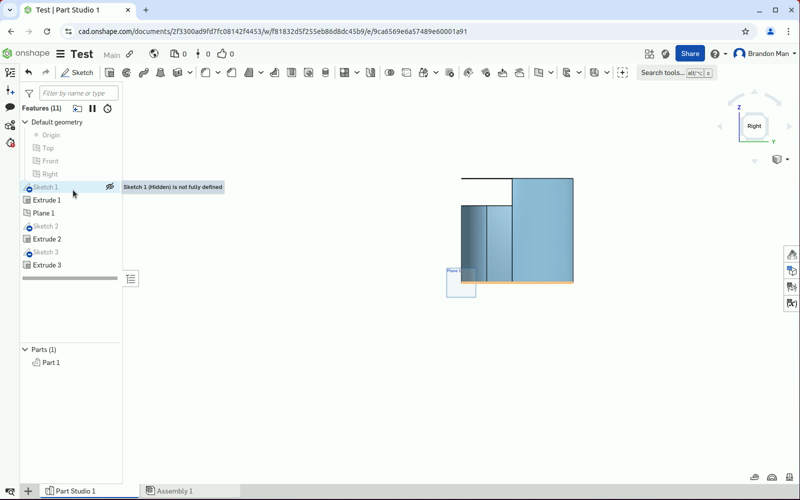
click(73, 189)
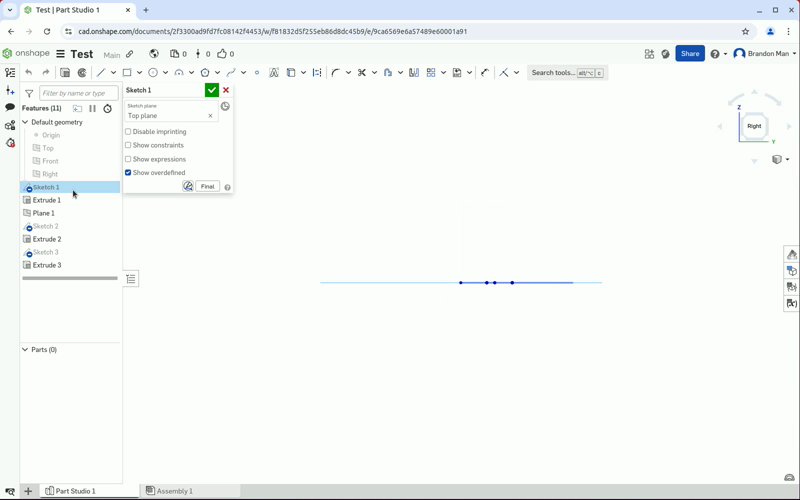
mouse_move(229, 92)
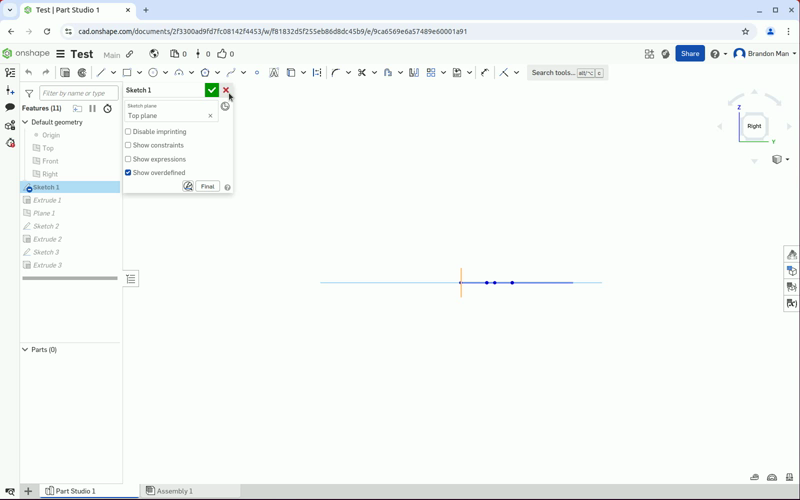
click(229, 92)
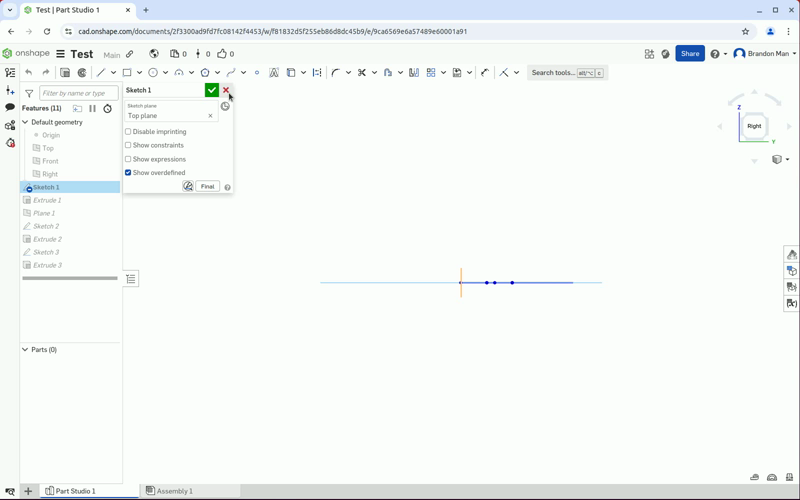
key(shift+s)
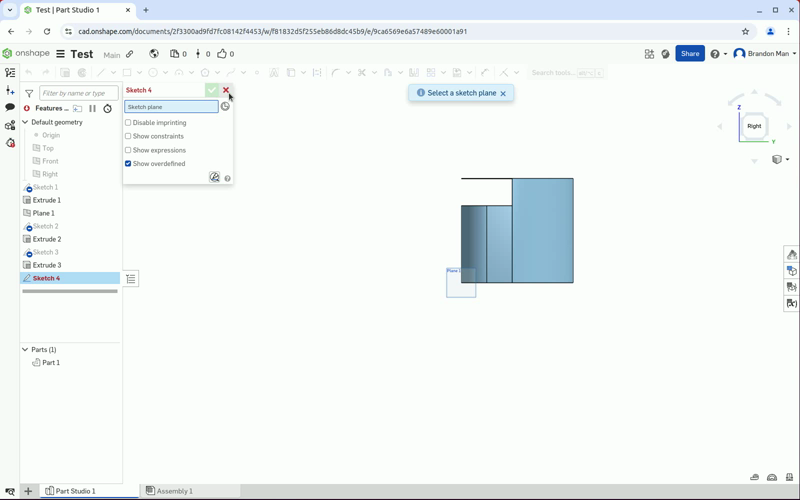
mouse_move(73, 215)
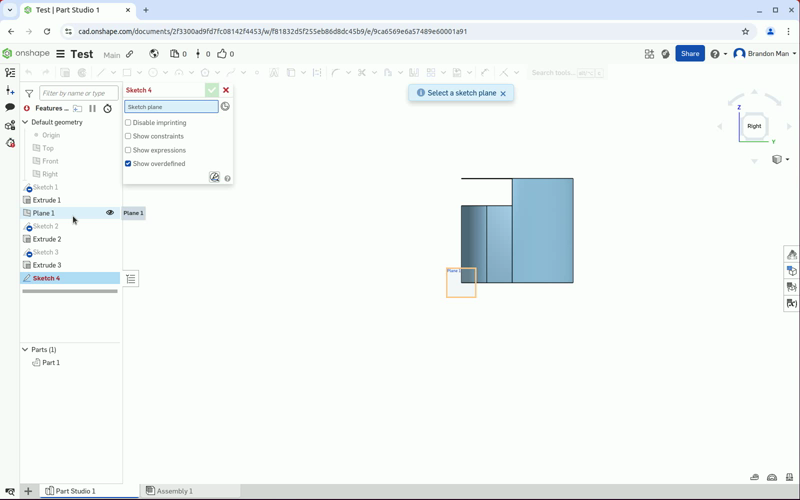
click(73, 215)
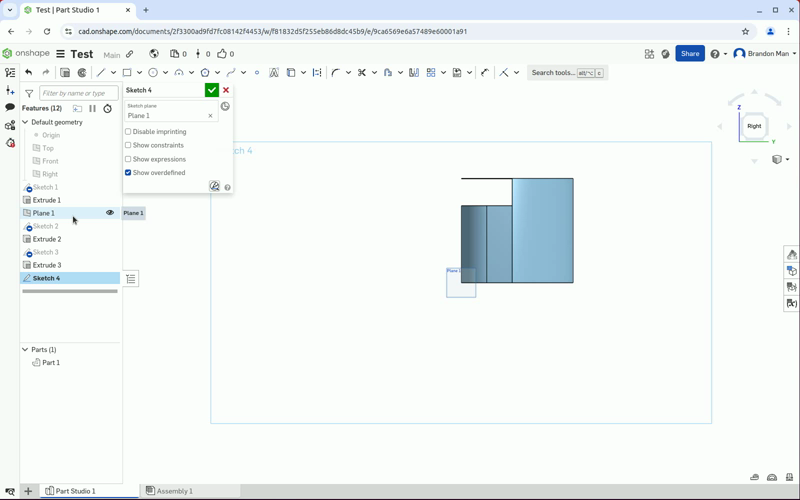
mouse_move(73, 352)
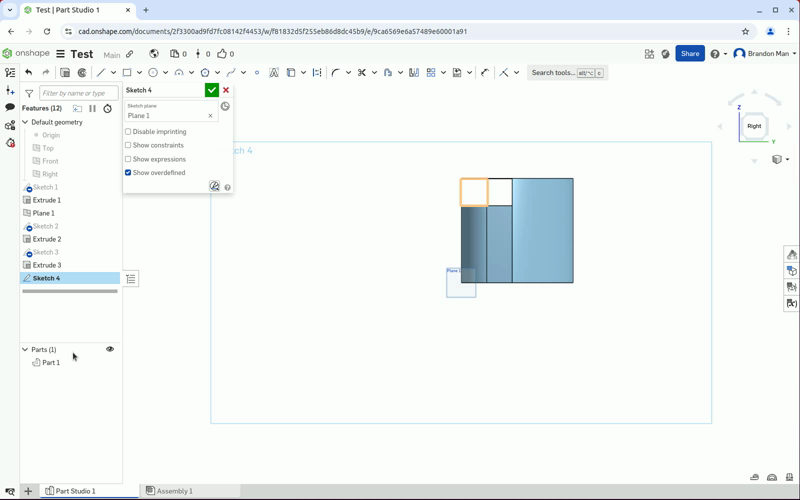
key(y)
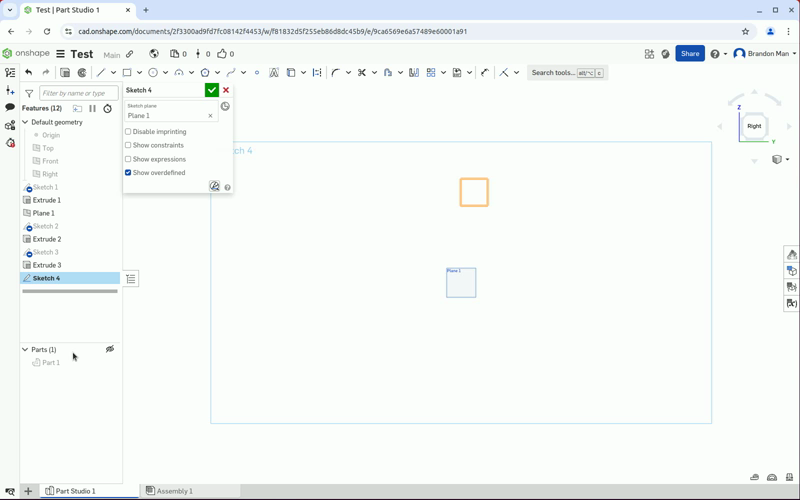
key(l)
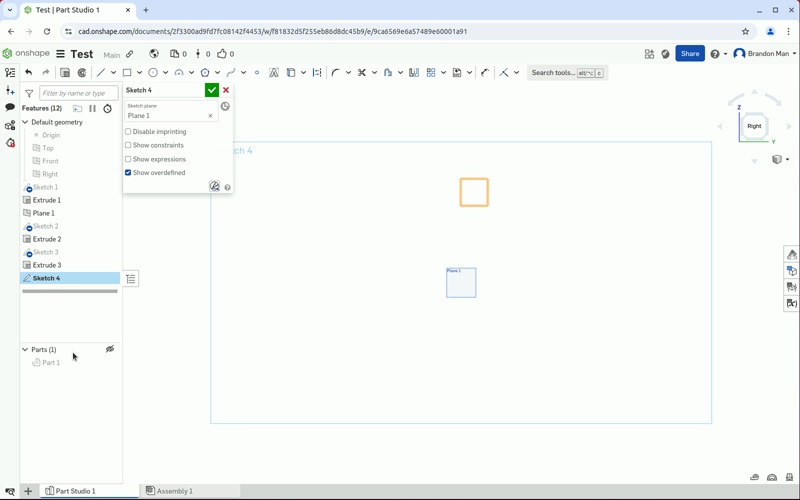
key_down(shift)
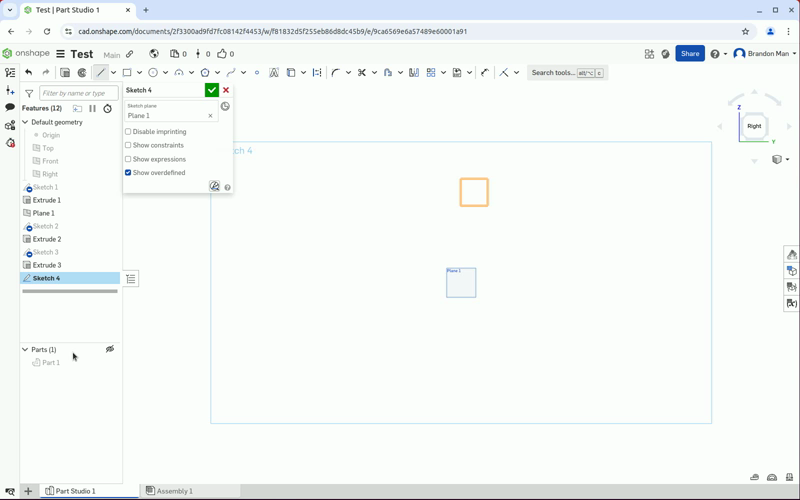
mouse_move(486, 282)
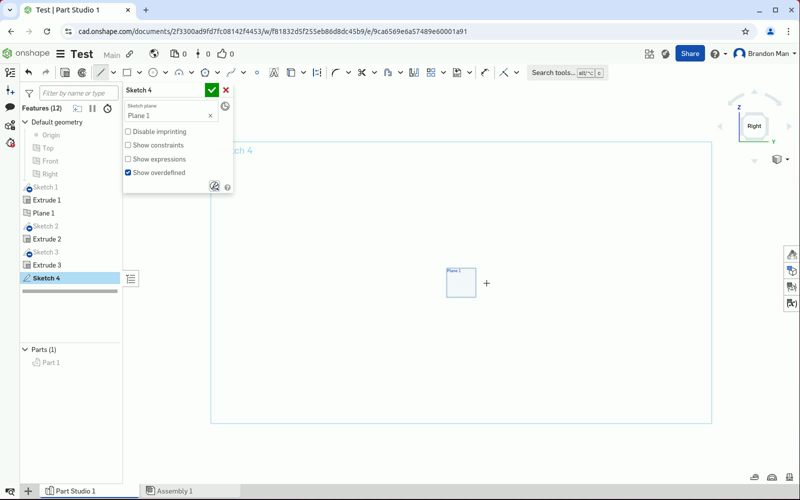
click(486, 282)
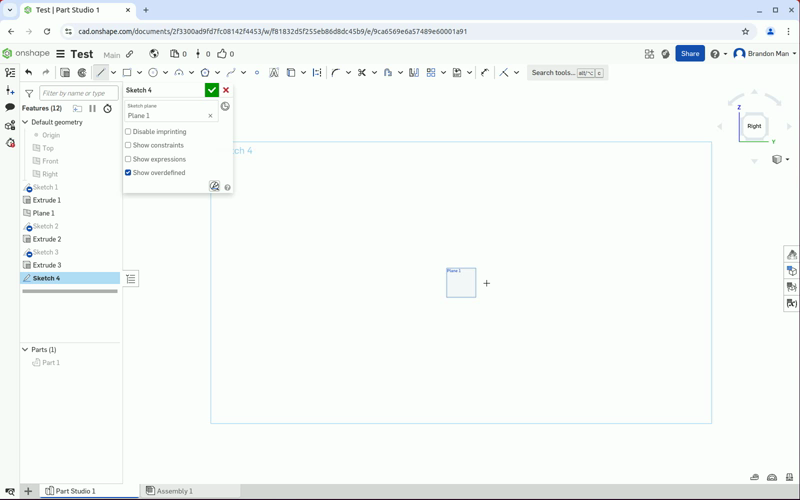
key_up(shift)
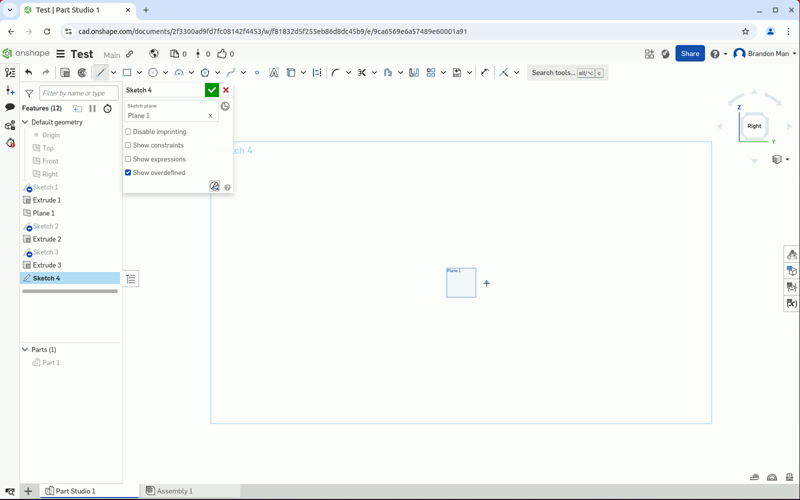
key_down(shift)
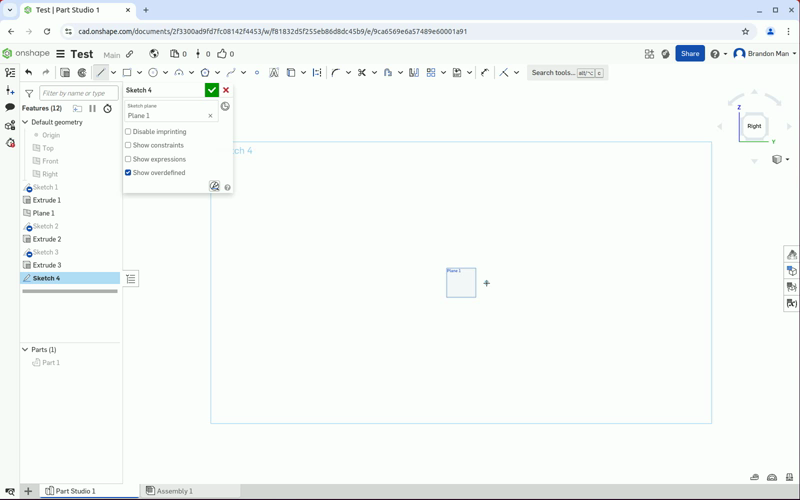
mouse_move(516, 282)
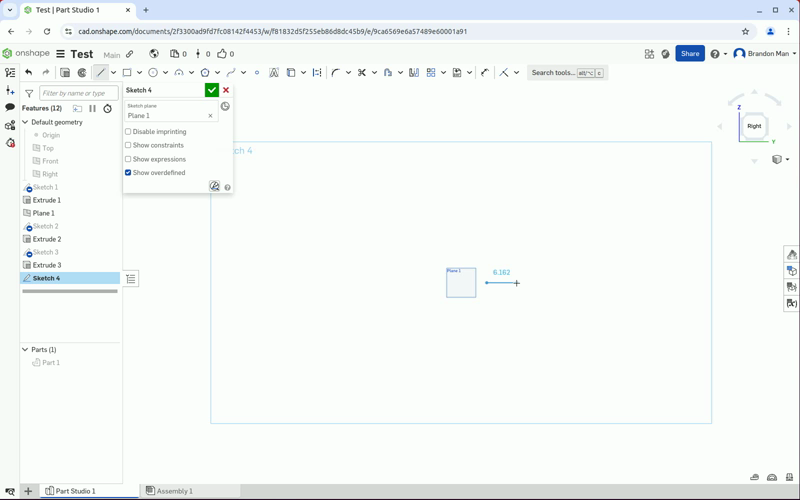
mouse_move(513, 282)
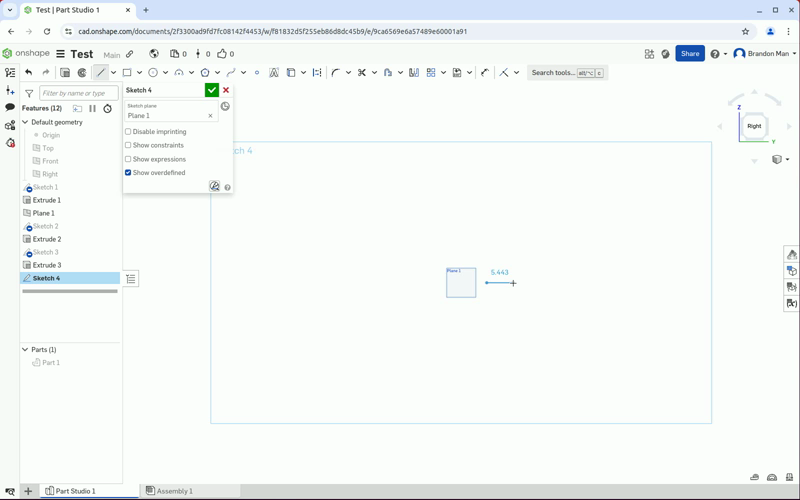
click(513, 282)
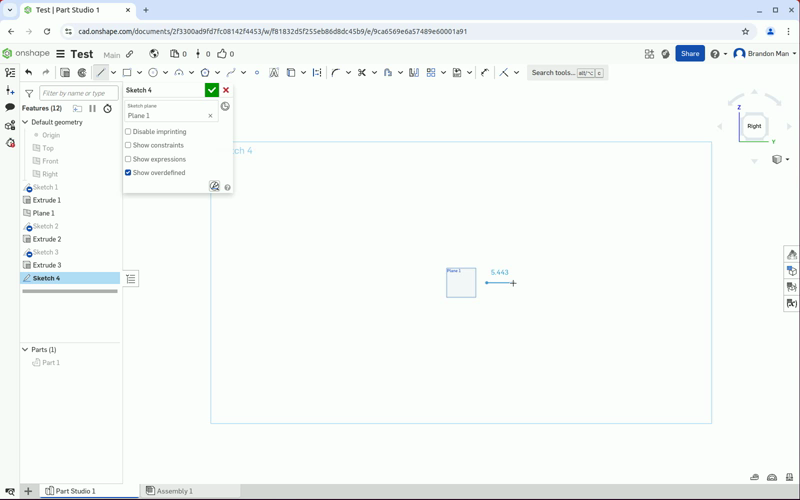
key_up(shift)
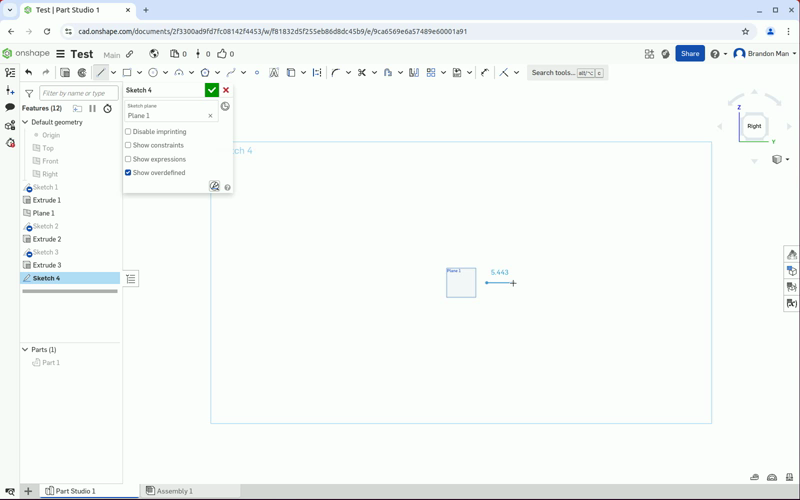
key_down(shift)
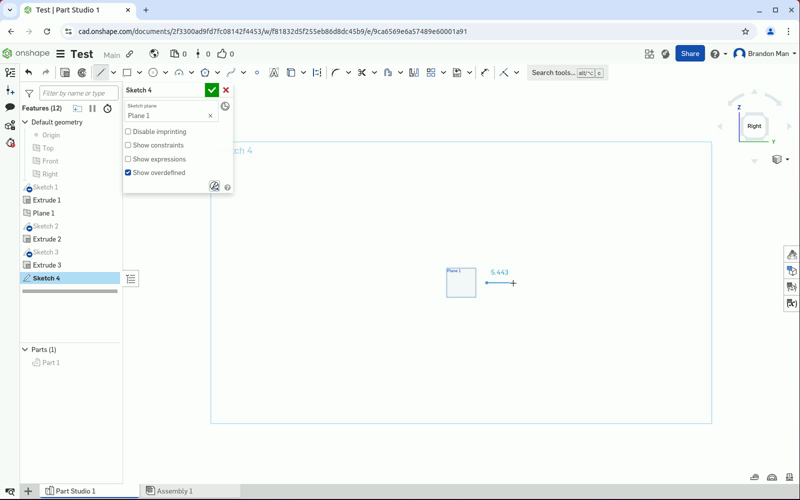
mouse_move(543, 282)
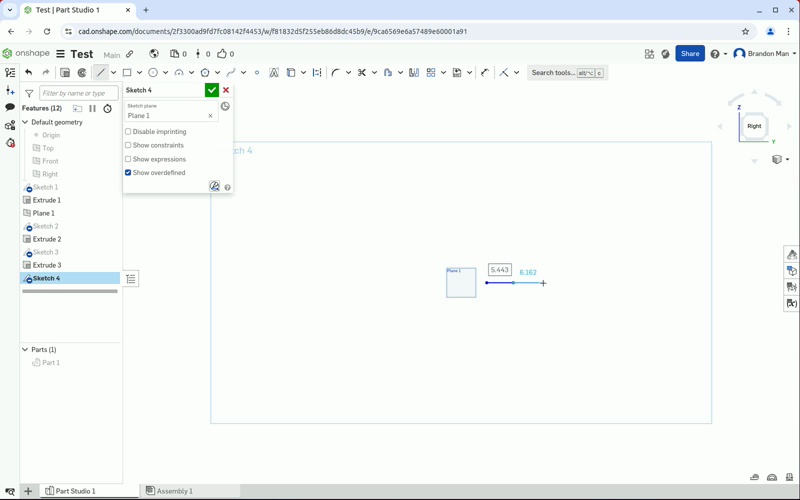
mouse_move(513, 256)
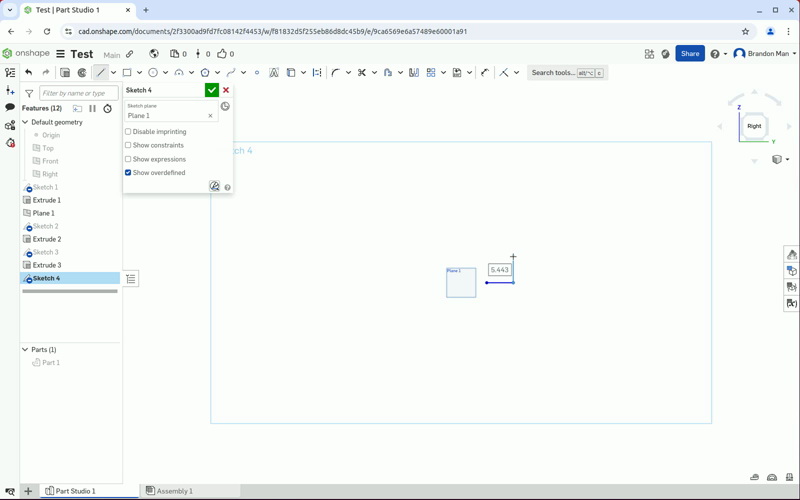
click(513, 256)
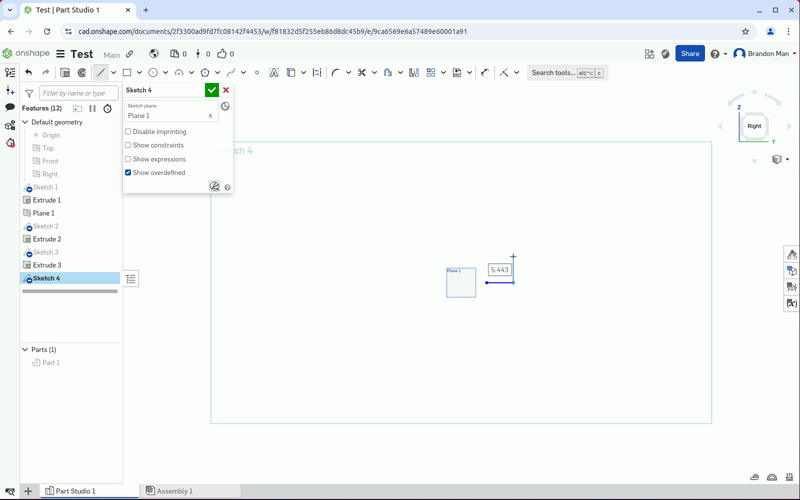
key_up(shift)
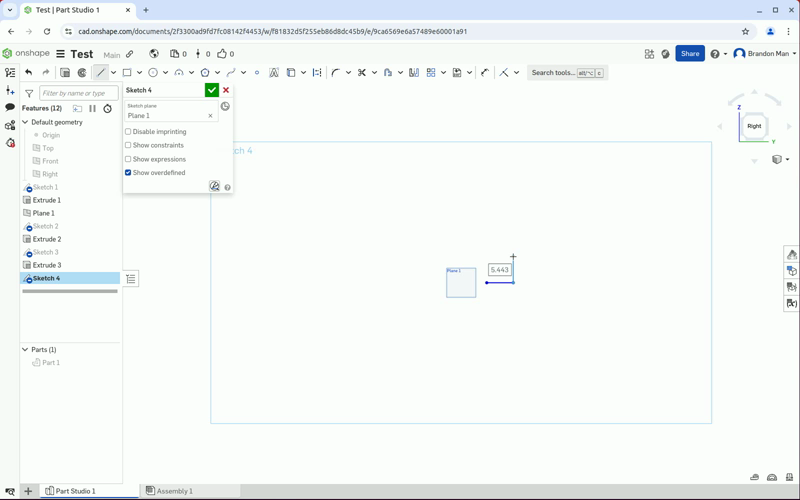
key_down(shift)
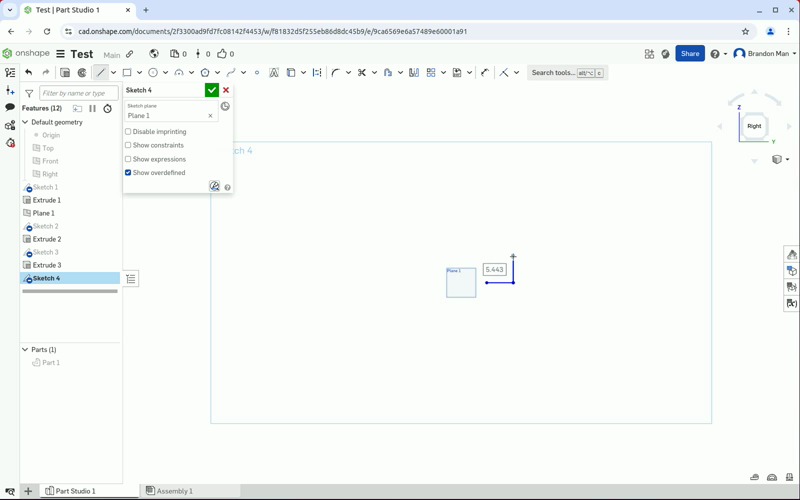
mouse_move(543, 256)
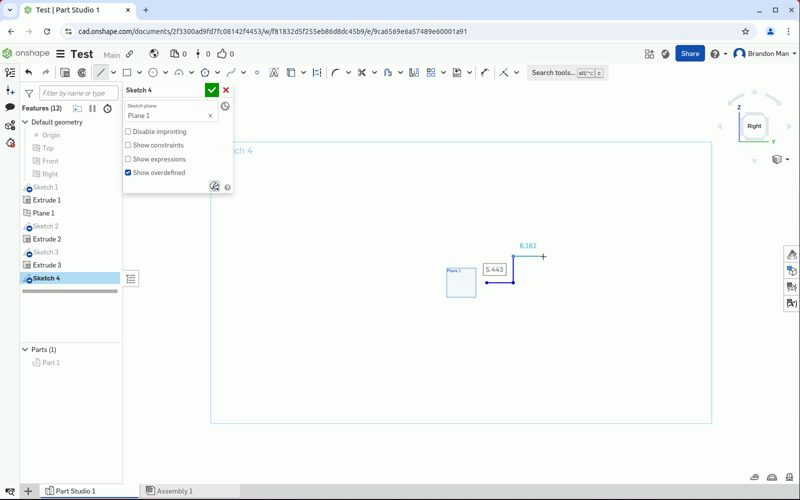
mouse_move(486, 256)
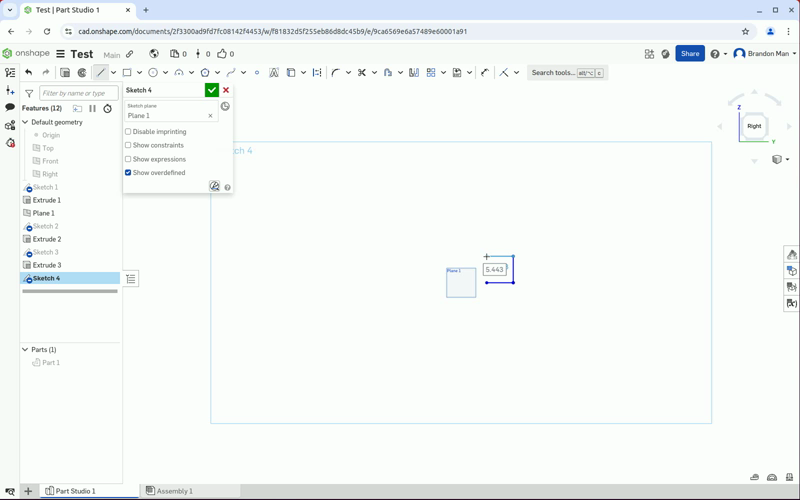
click(486, 256)
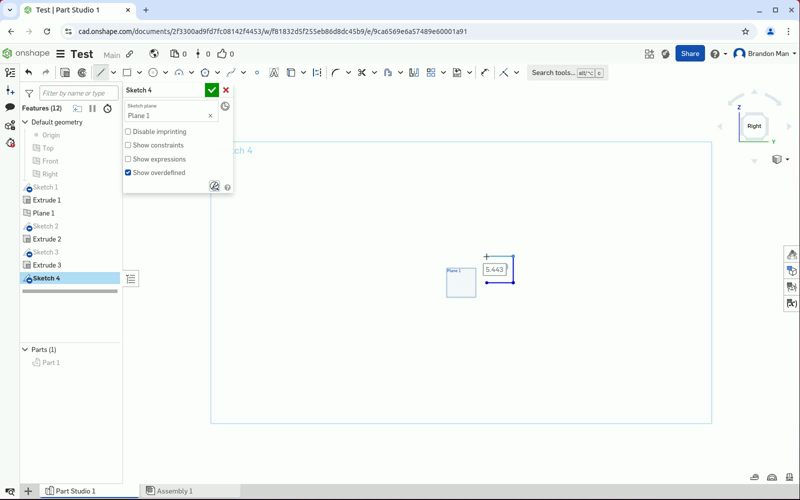
key_up(shift)
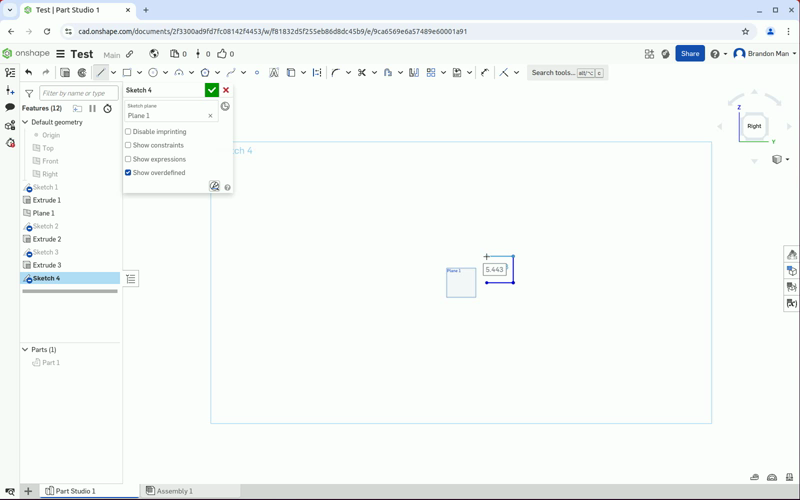
mouse_move(516, 256)
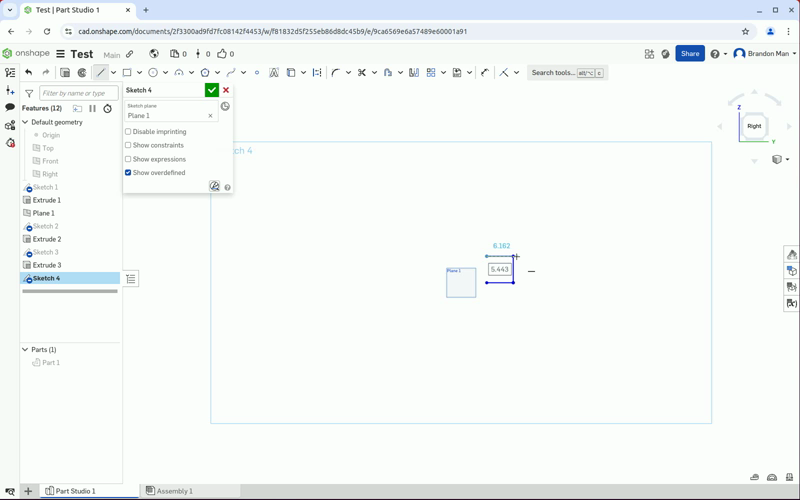
key_down(shift)
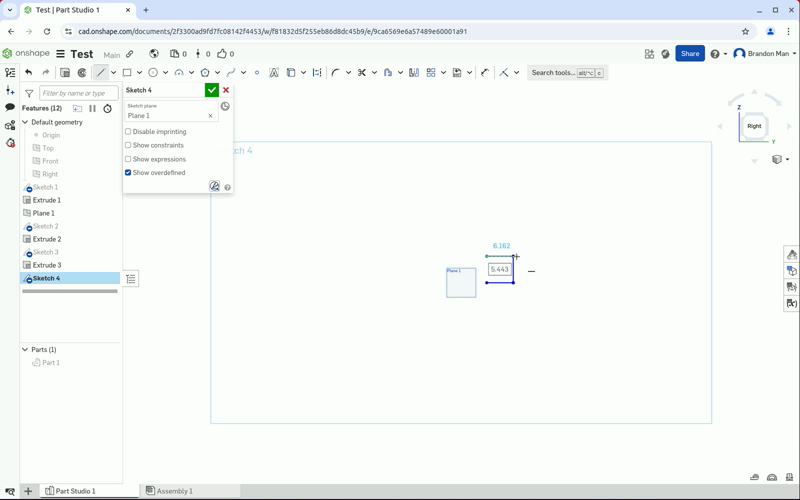
mouse_move(486, 282)
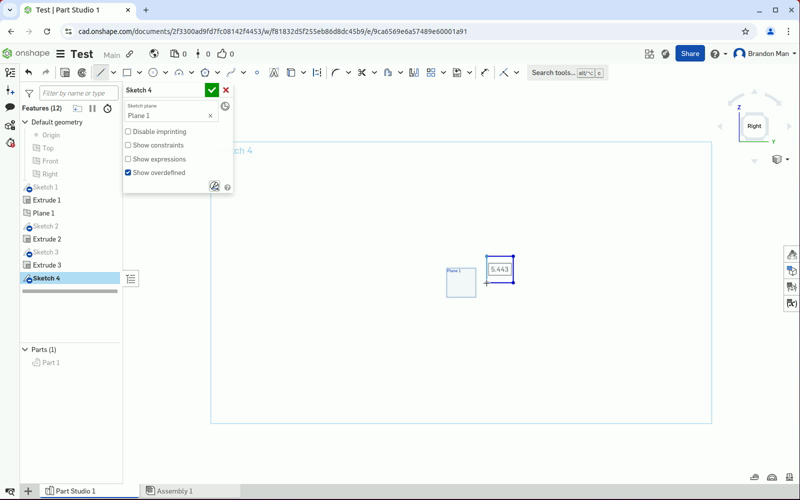
key_up(shift)
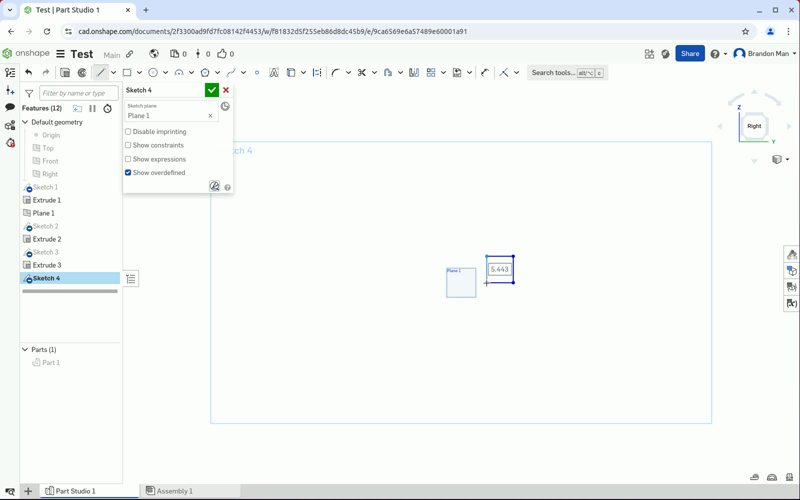
click(486, 282)
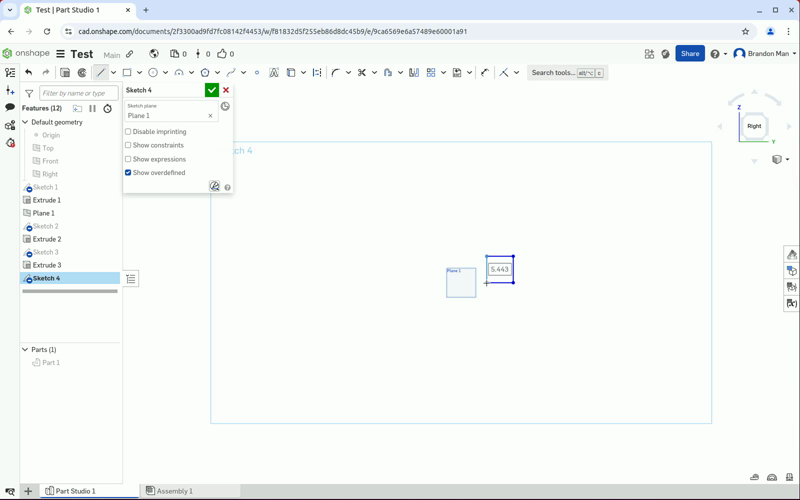
key(esc)
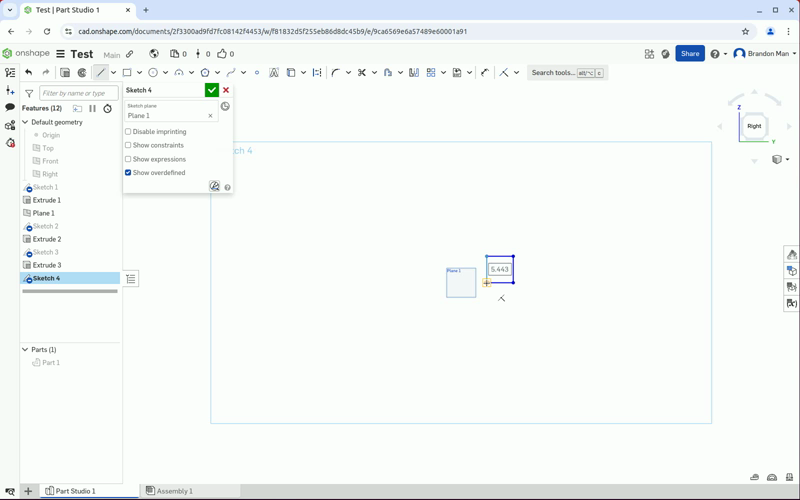
mouse_move(500, 279)
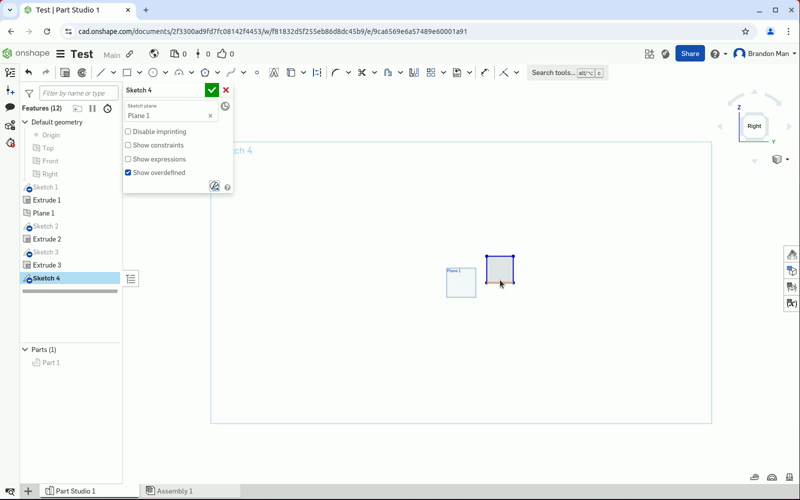
scroll(6)
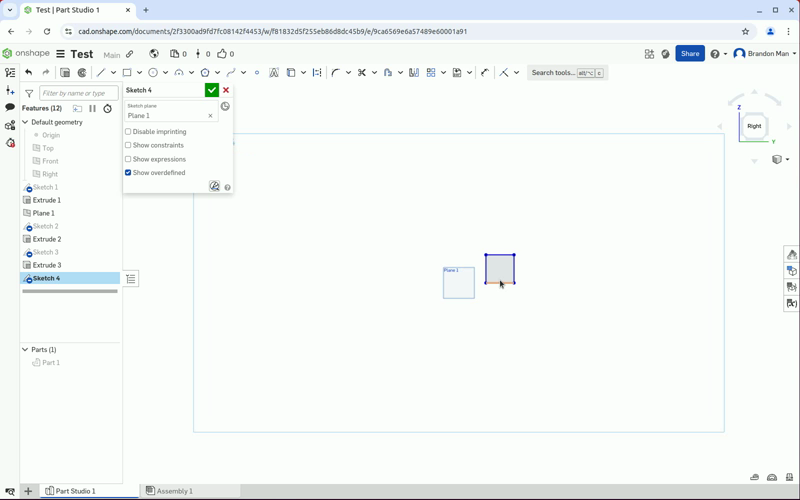
scroll(6)
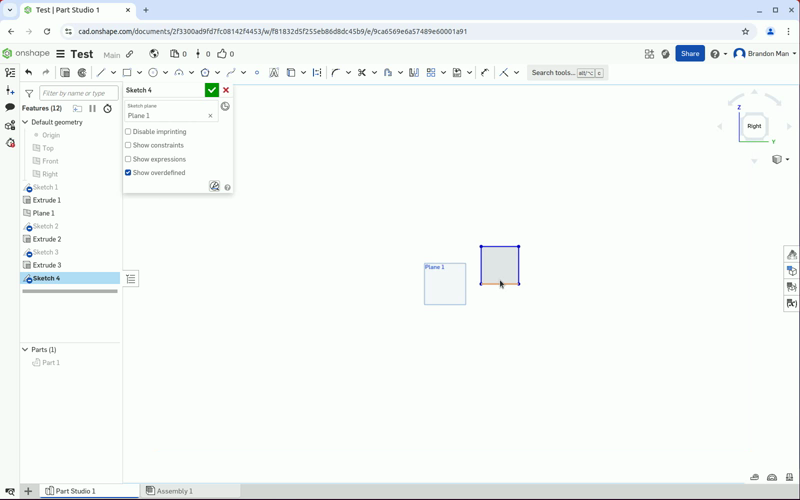
scroll(6)
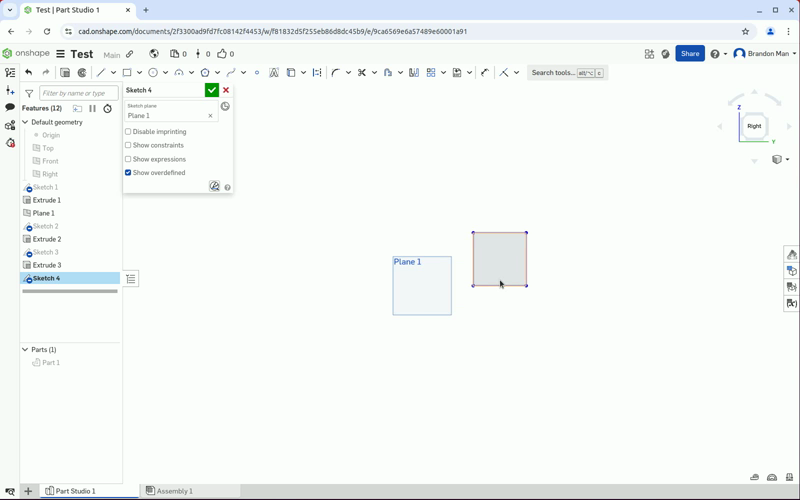
scroll(6)
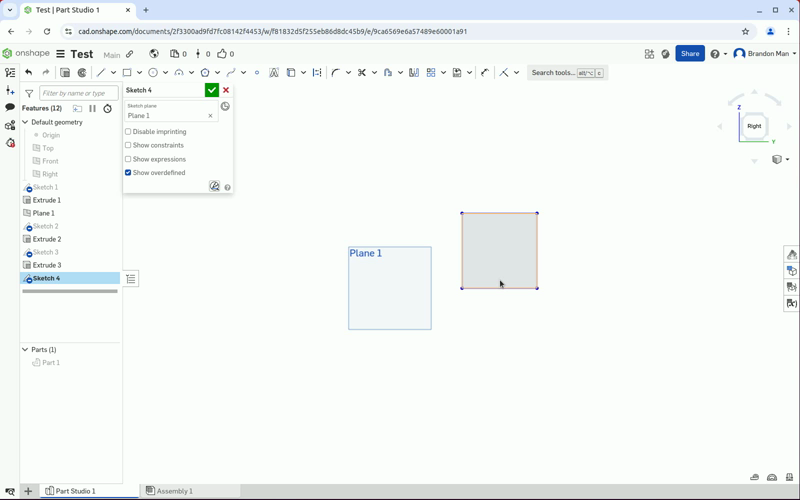
scroll(6)
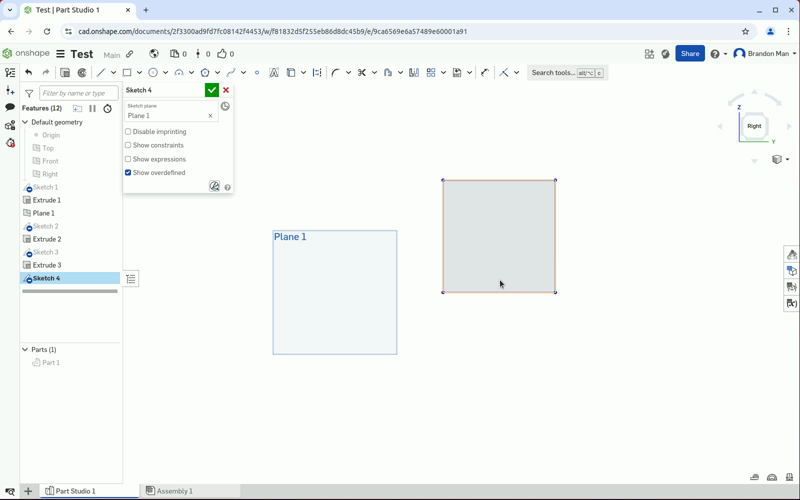
scroll(6)
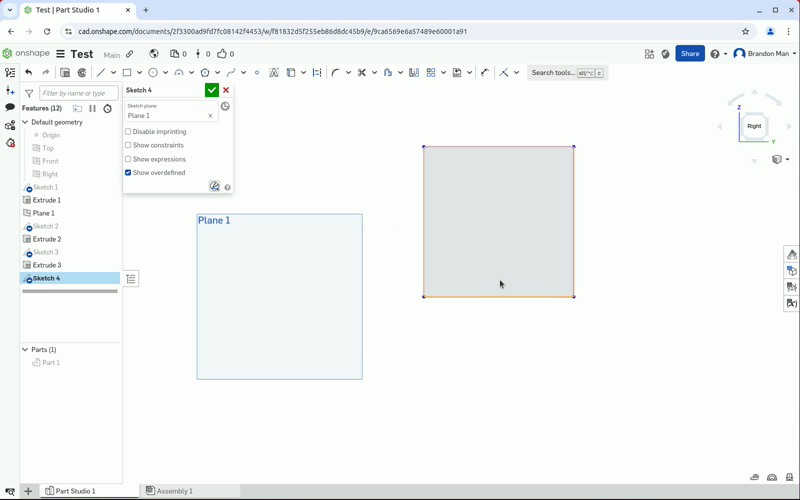
scroll(6)
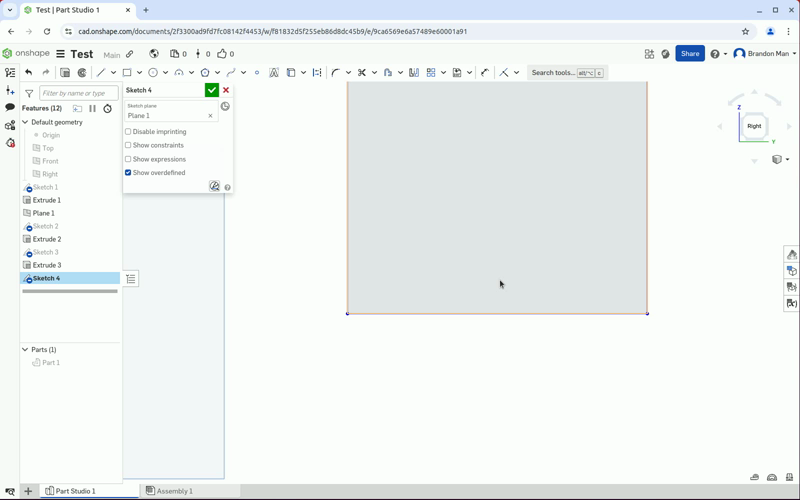
click(500, 279)
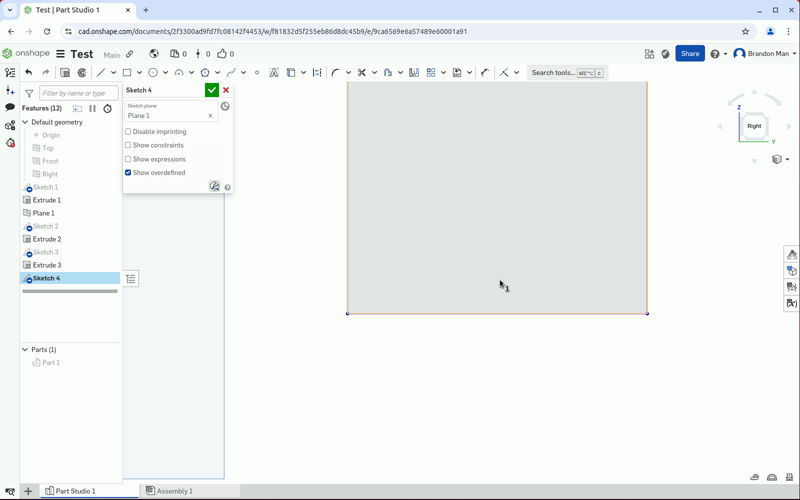
scroll(-6)
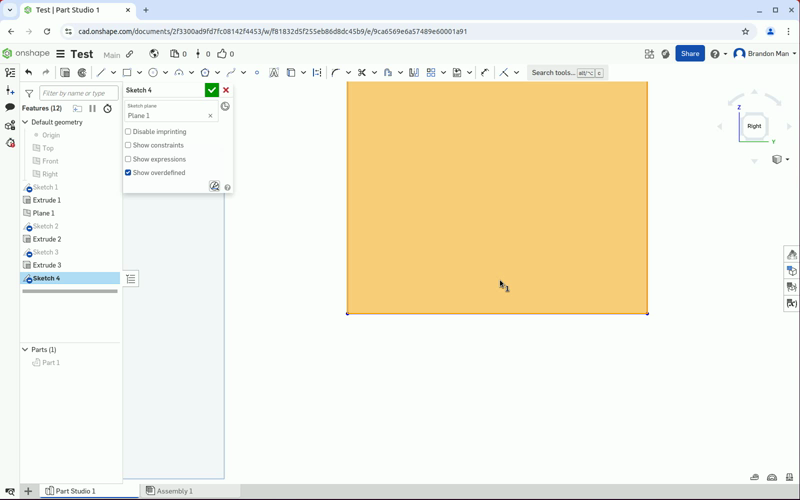
scroll(-6)
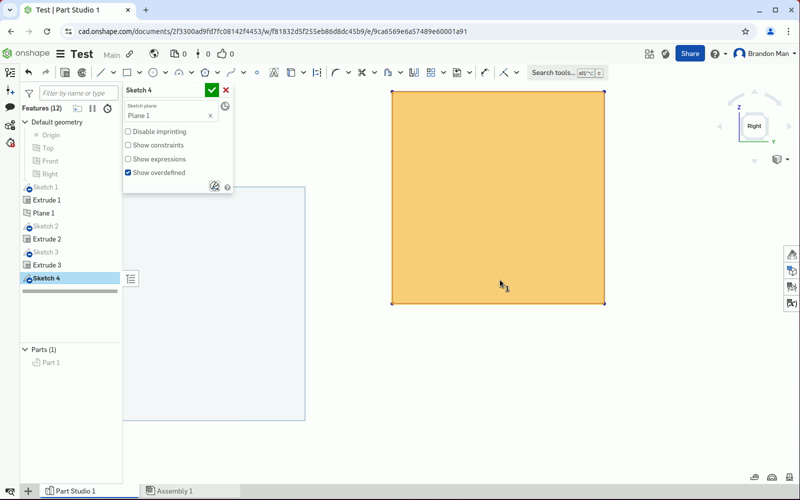
scroll(-6)
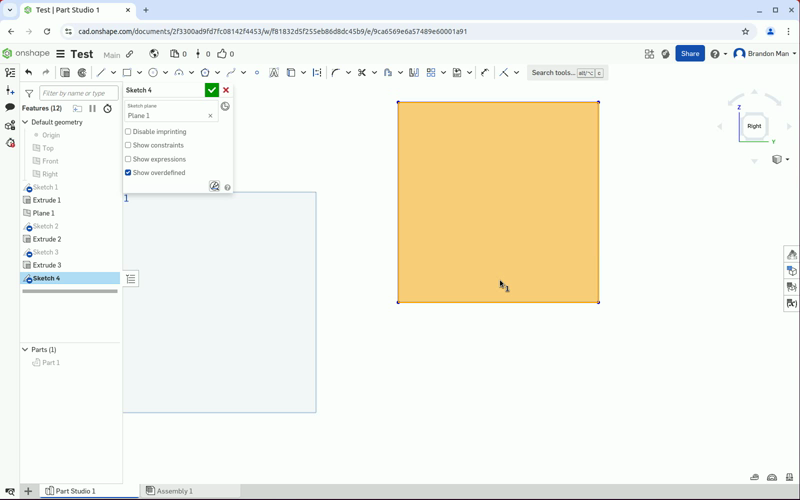
scroll(-6)
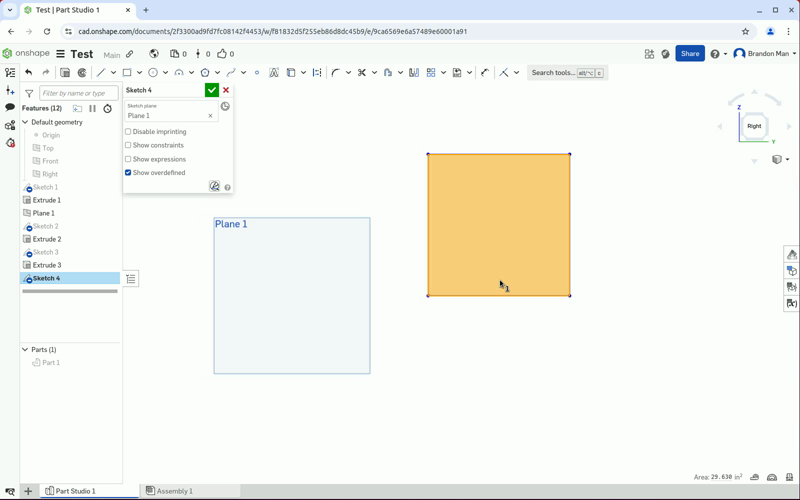
scroll(-6)
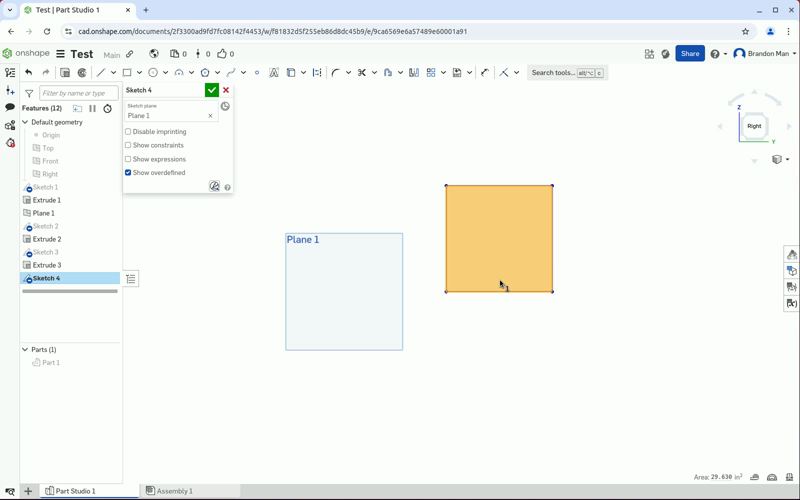
scroll(-6)
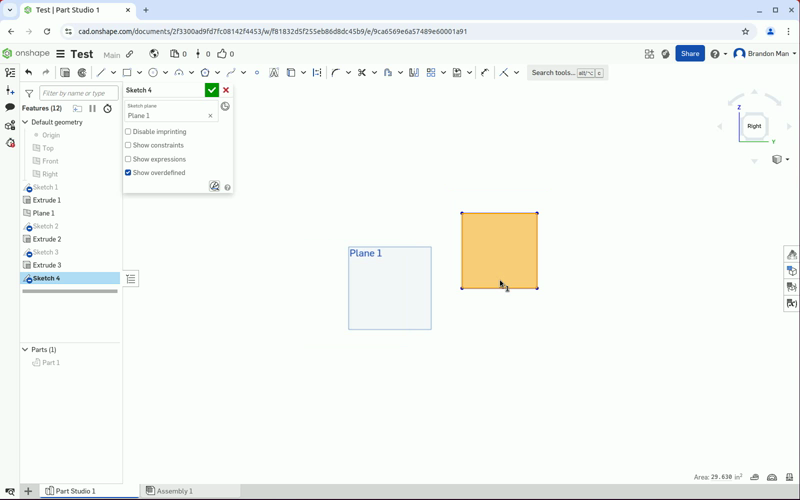
scroll(-6)
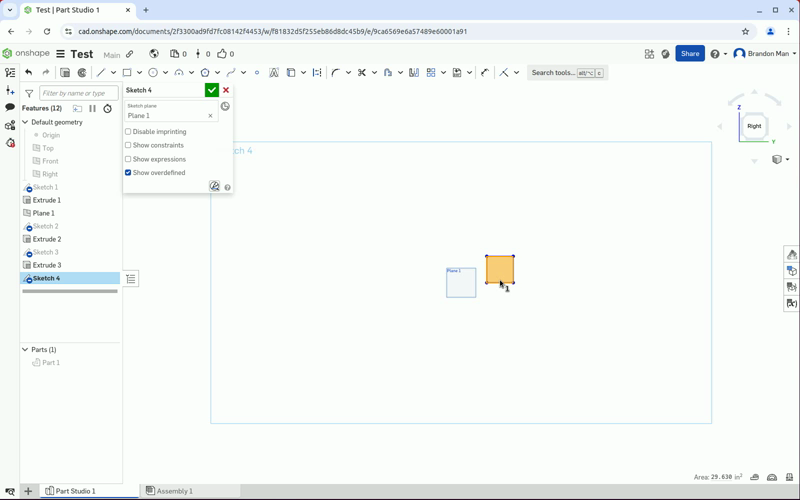
mouse_move(73, 352)
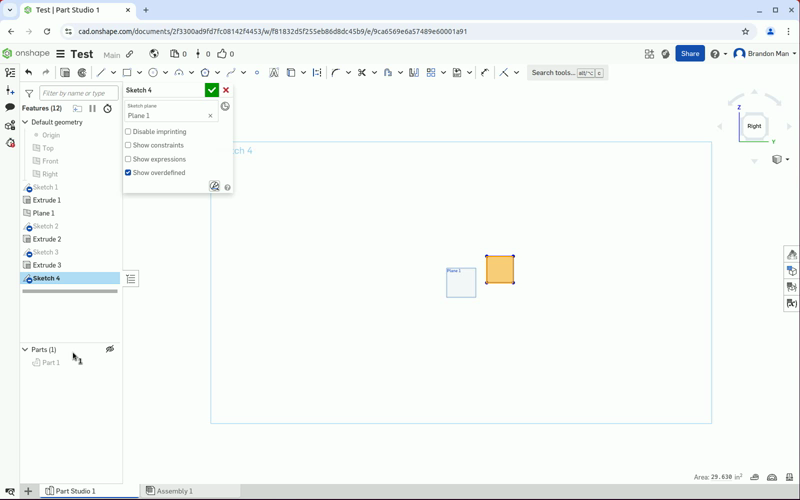
key(shift+y)
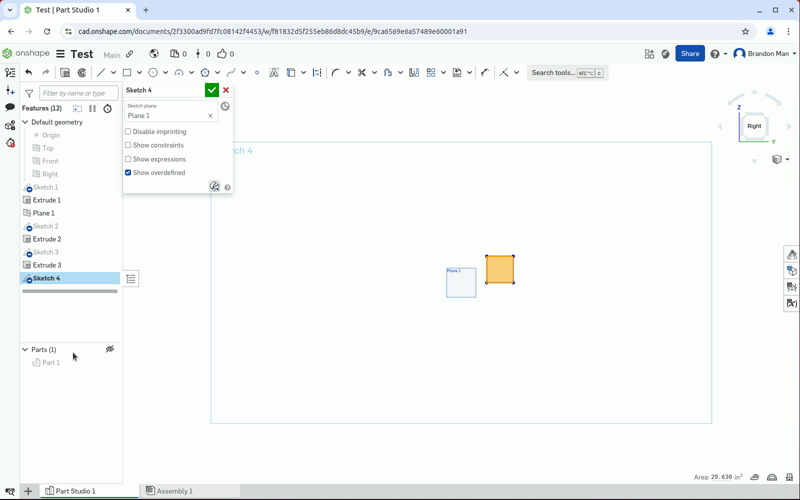
key(shift+e)
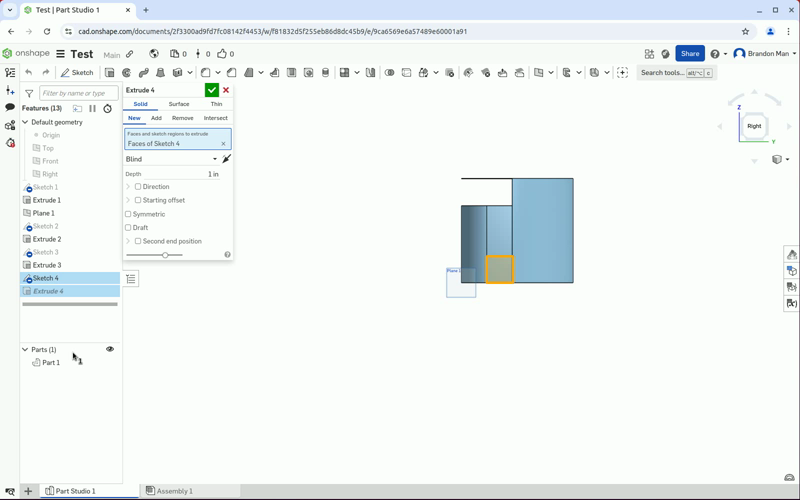
mouse_move(143, 106)
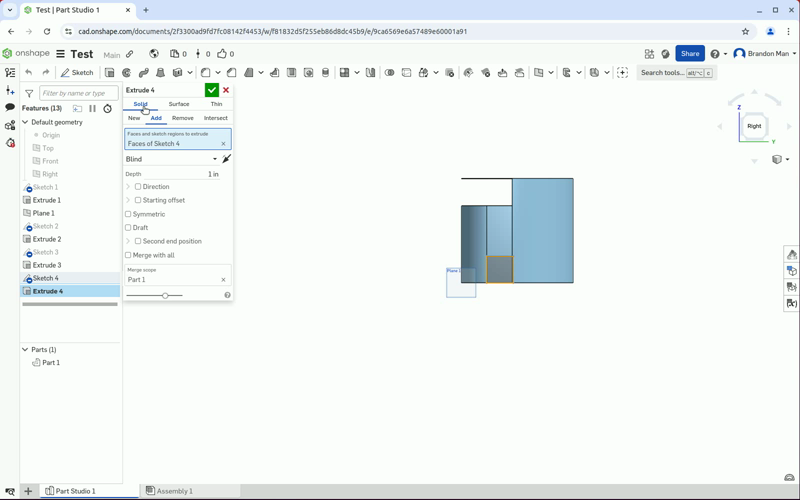
click(143, 106)
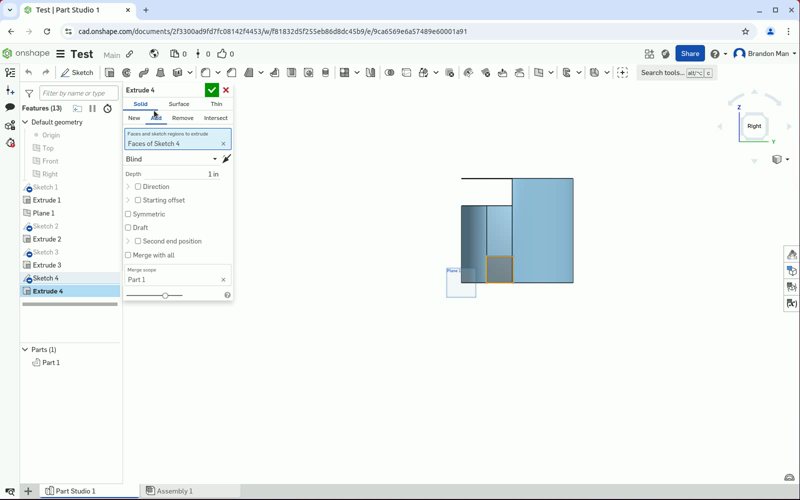
mouse_move(186, 120)
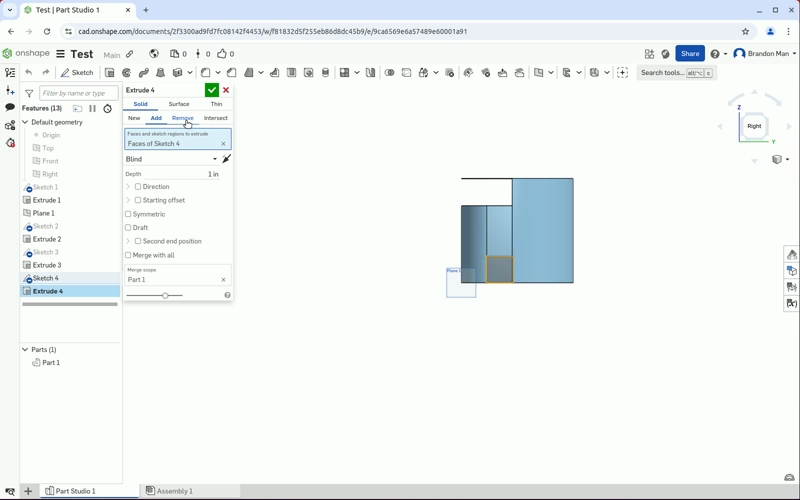
click(186, 120)
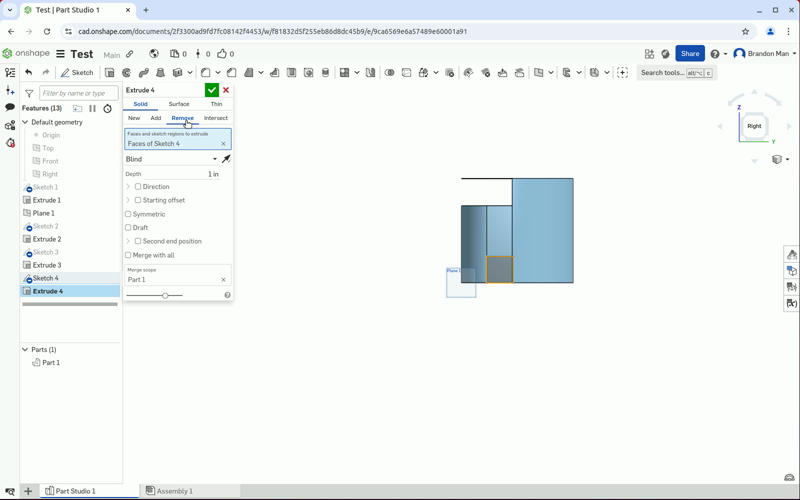
key(tab, 4)
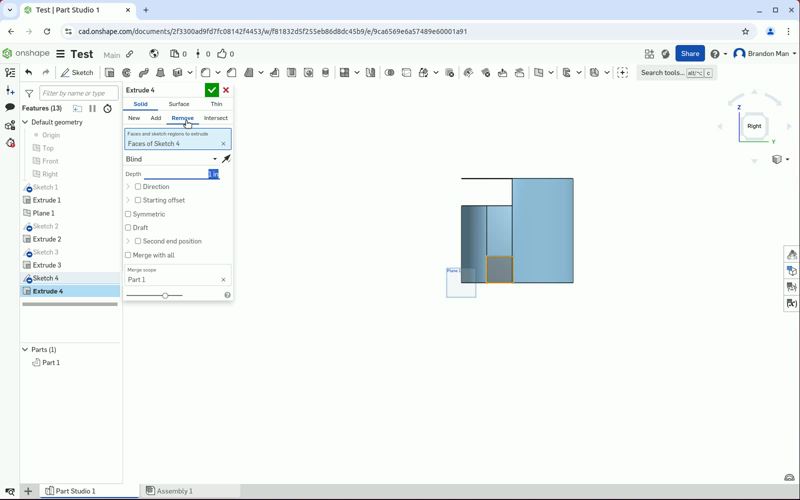
text(28.404)
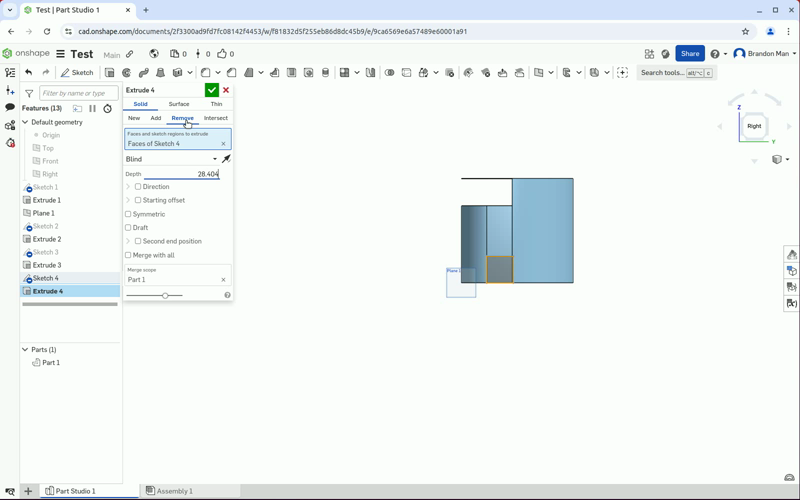
key(tab, 6)
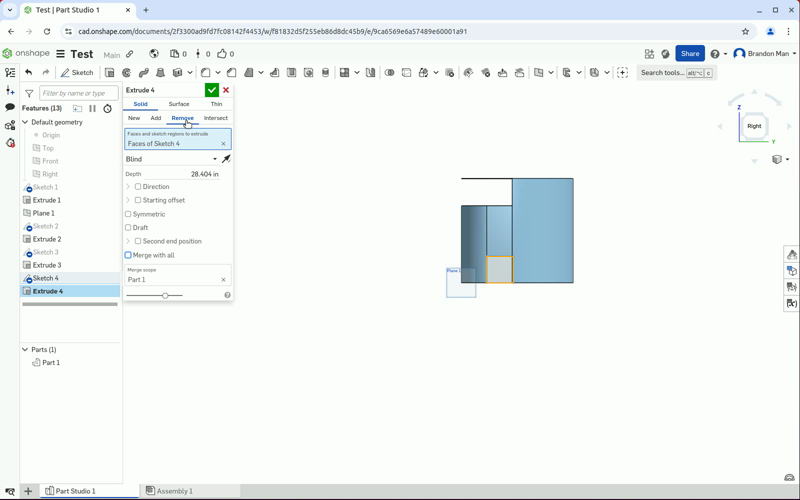
key(space)
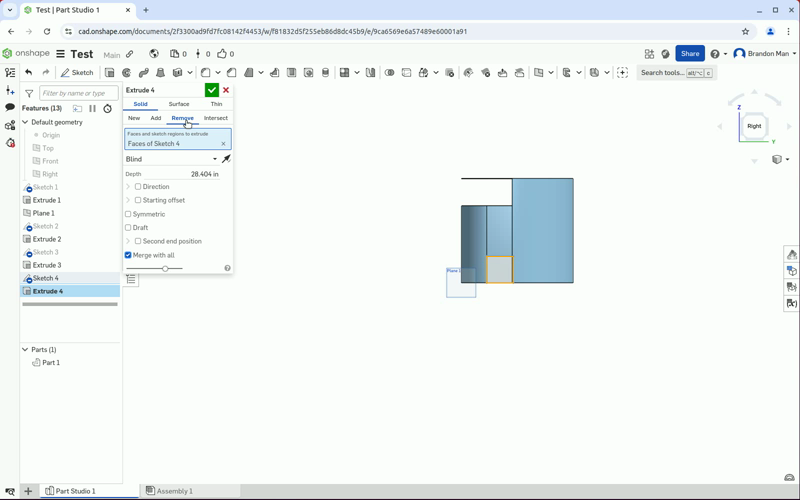
key(enter)
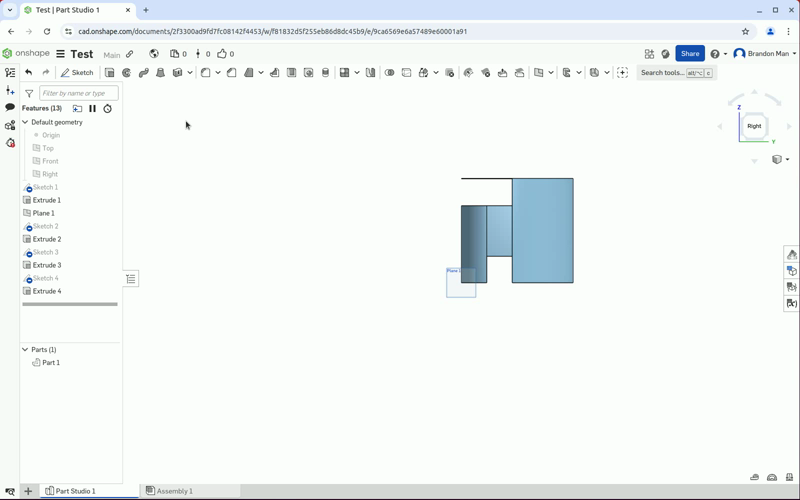
key(shift+h)
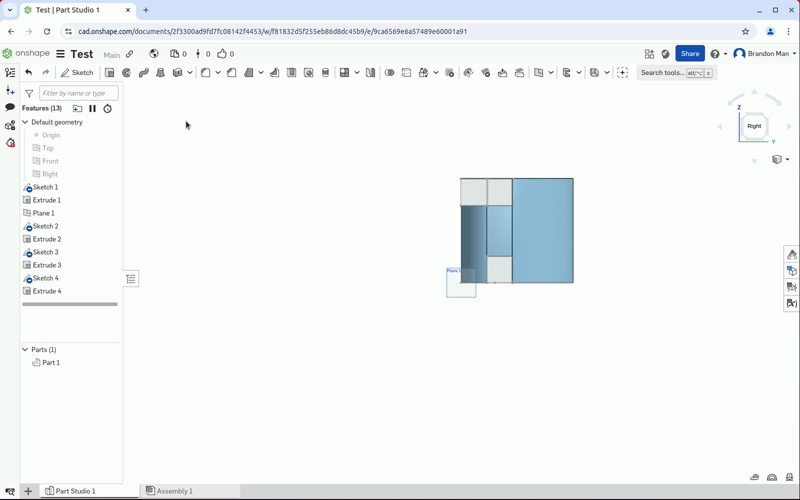
key(shift+h)
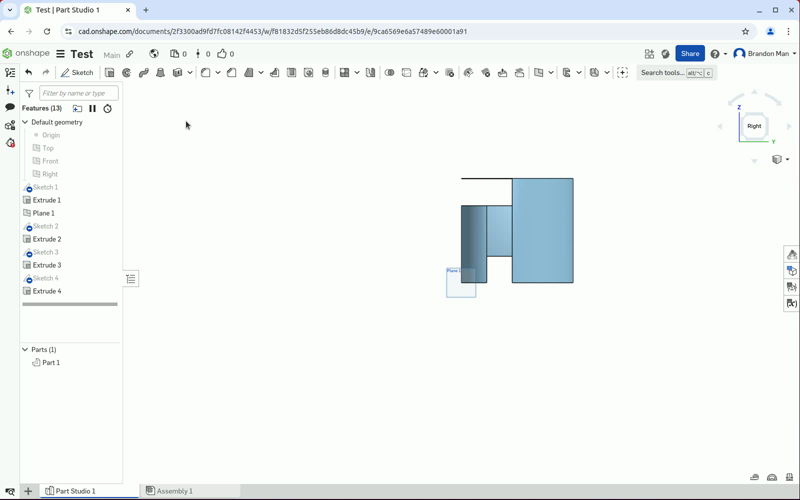
mouse_move(73, 189)
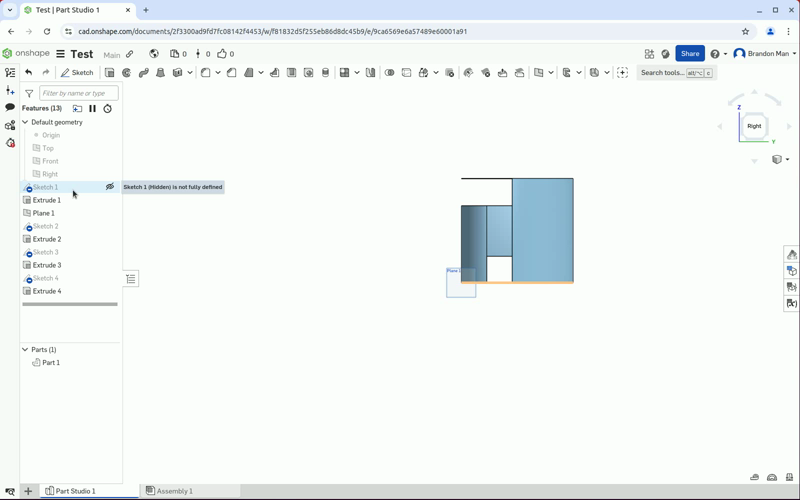
click(73, 189)
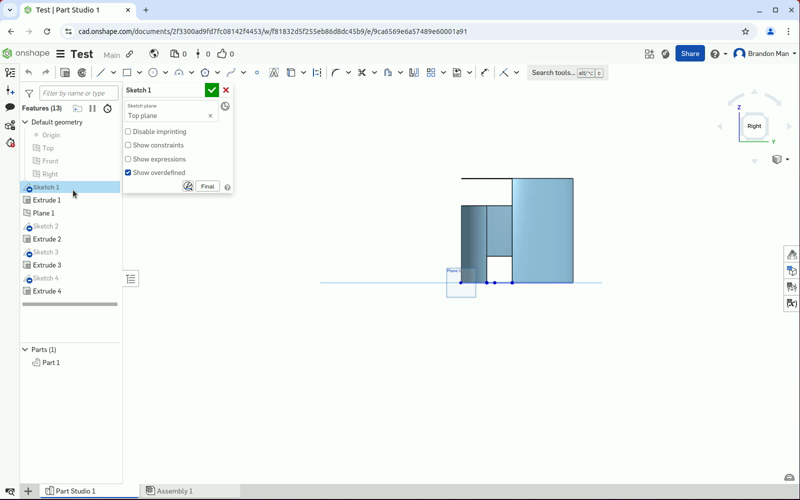
mouse_move(229, 92)
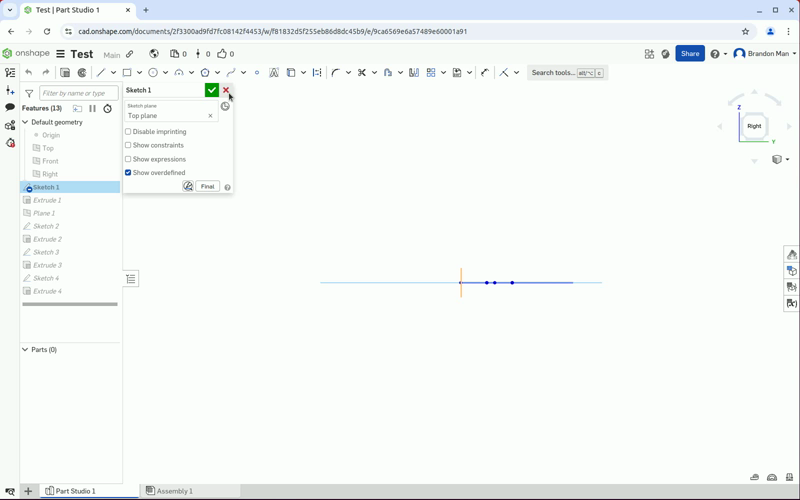
click(229, 92)
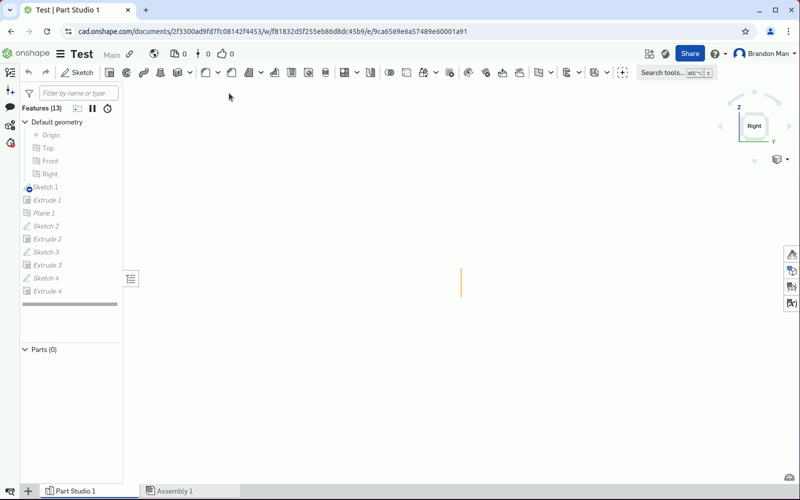
key(shift+s)
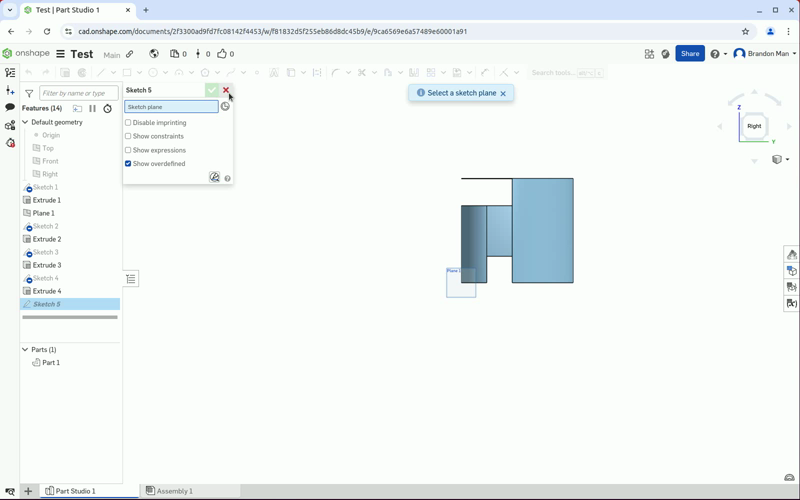
mouse_move(73, 215)
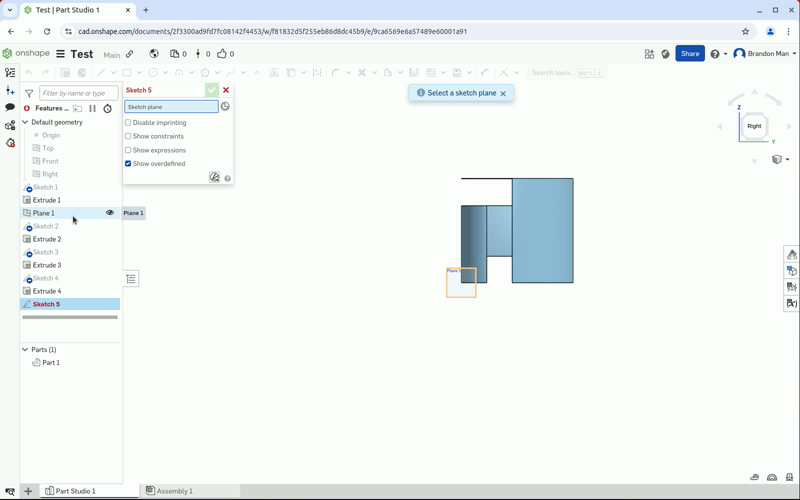
click(73, 215)
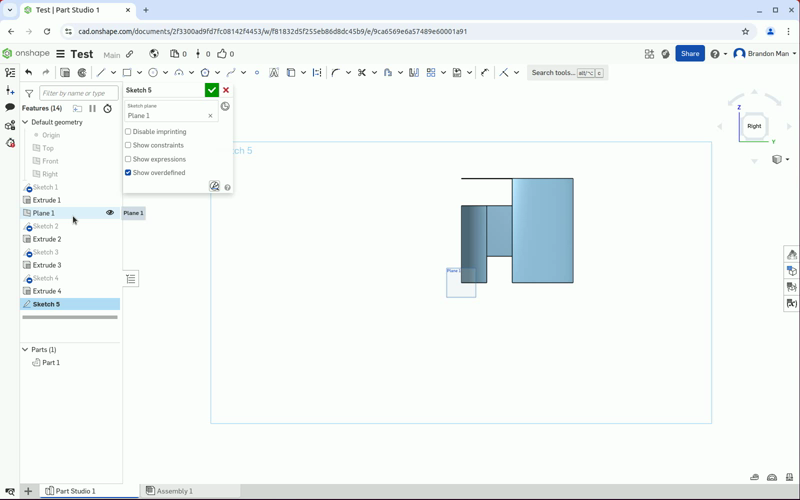
mouse_move(73, 352)
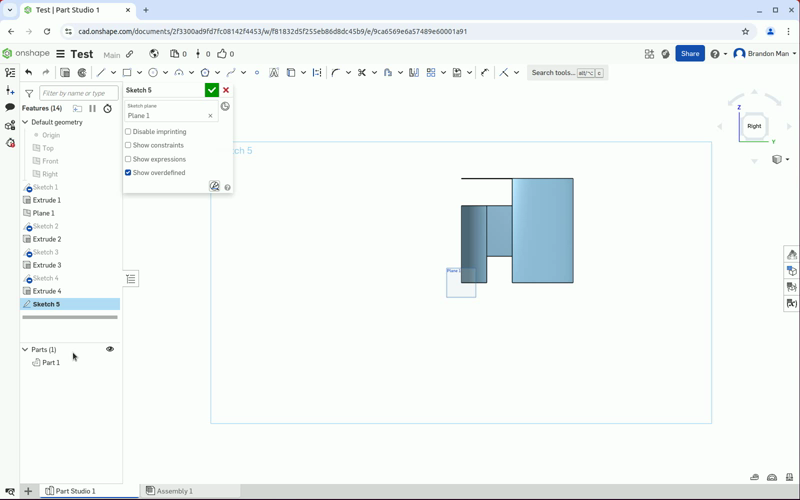
key(y)
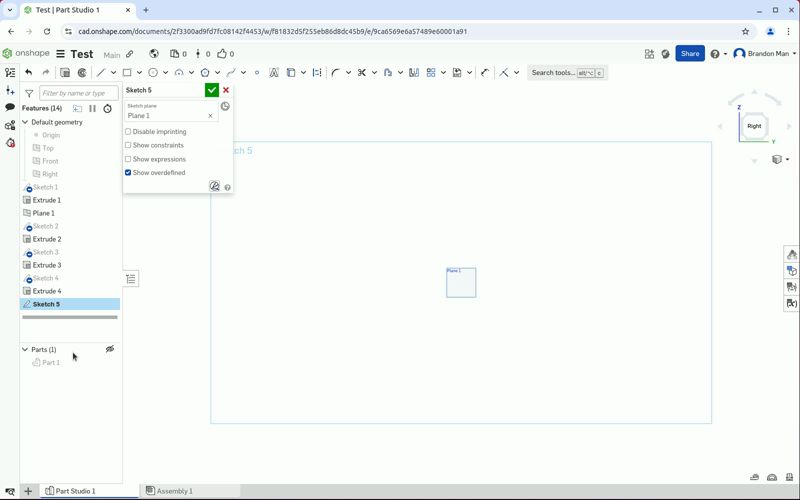
key(l)
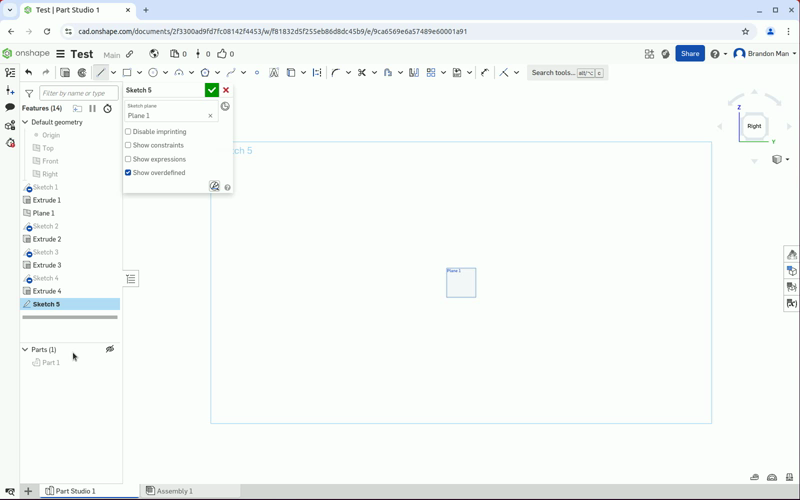
key_down(shift)
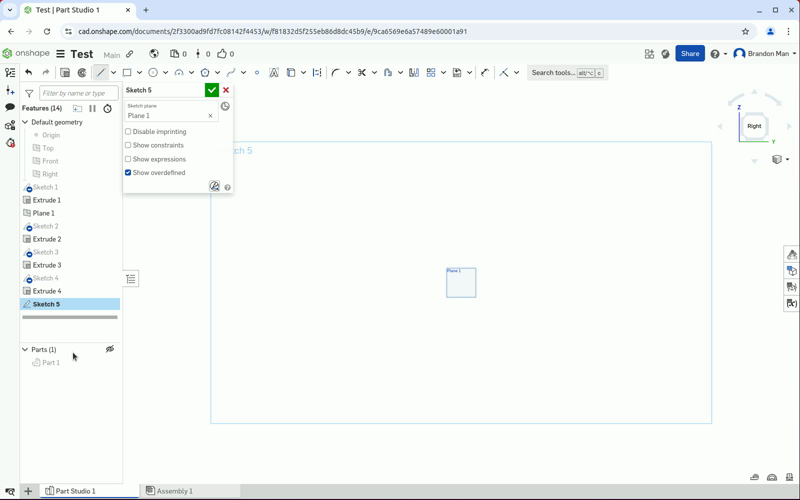
mouse_move(460, 282)
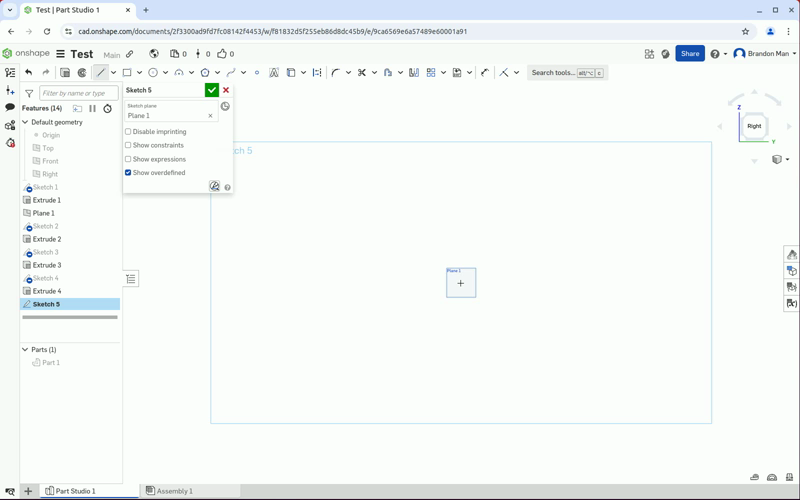
click(460, 282)
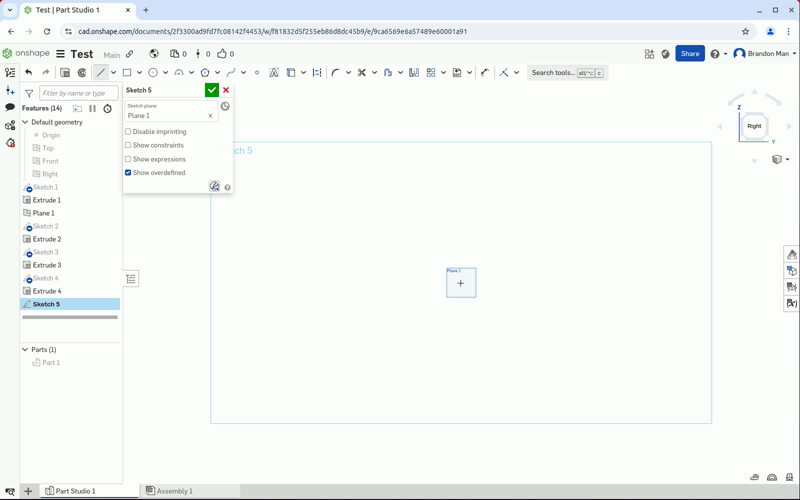
key_up(shift)
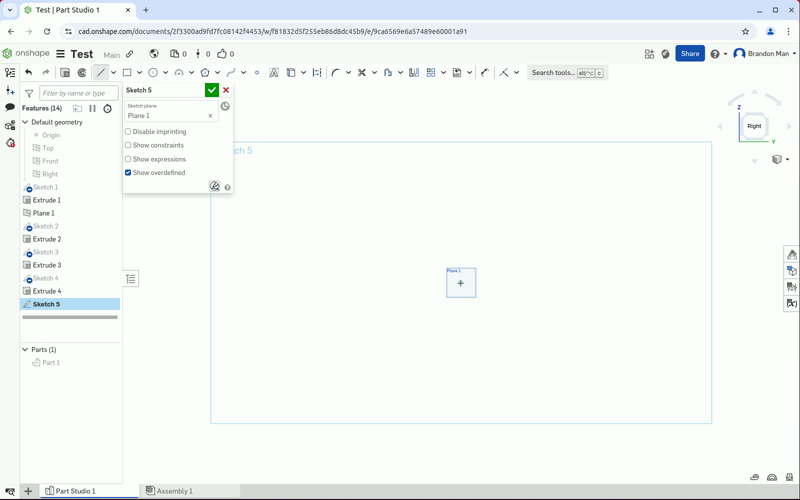
key_down(shift)
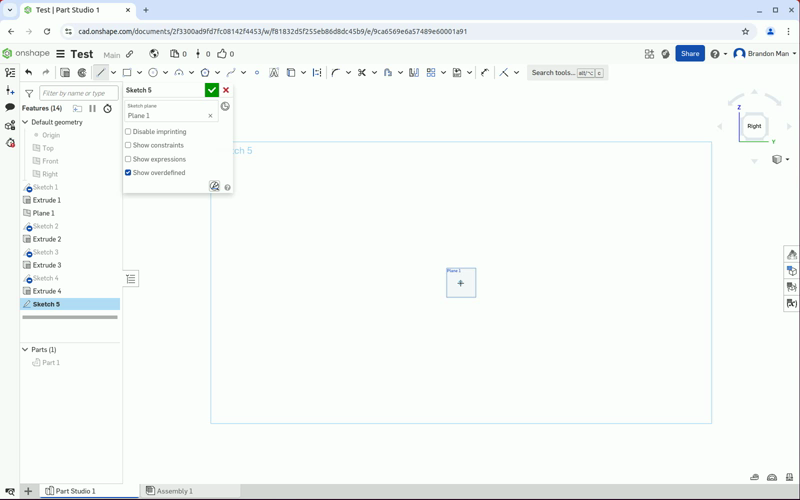
mouse_move(490, 282)
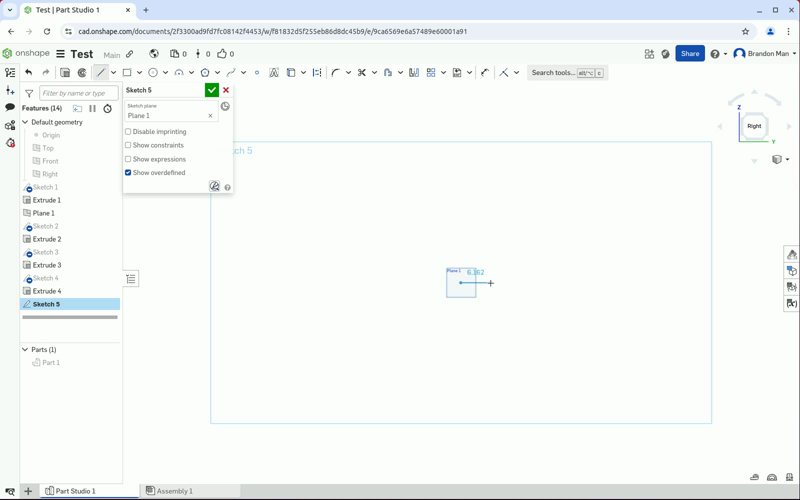
mouse_move(487, 282)
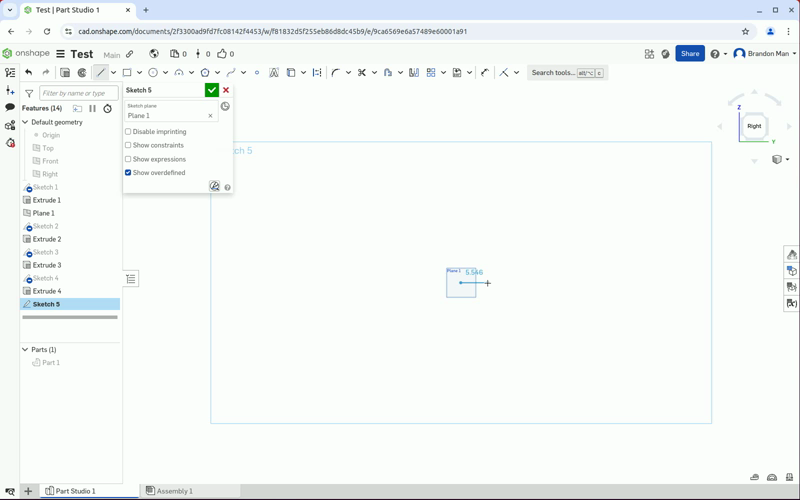
click(487, 282)
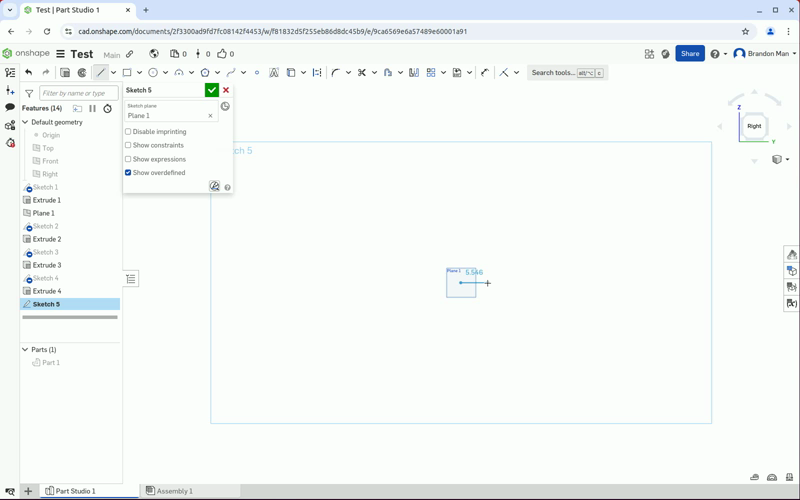
key_up(shift)
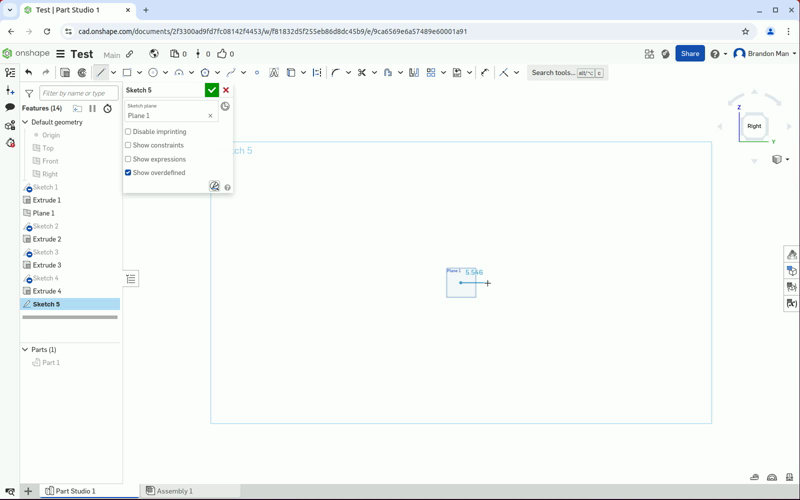
key_down(shift)
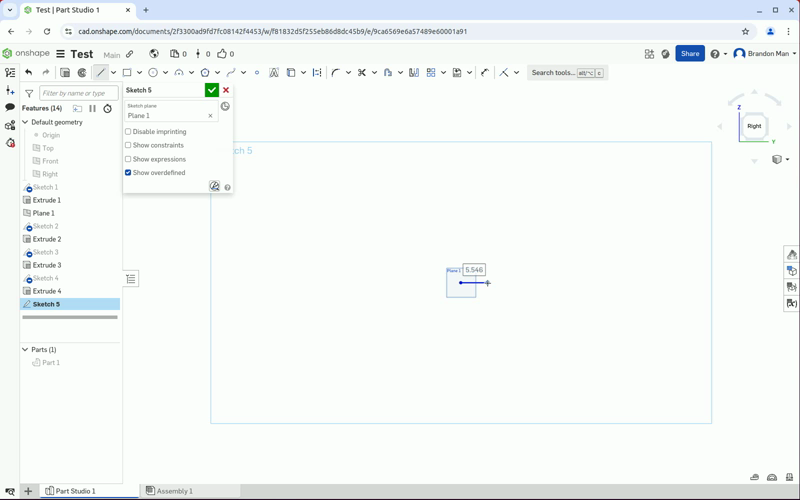
mouse_move(517, 282)
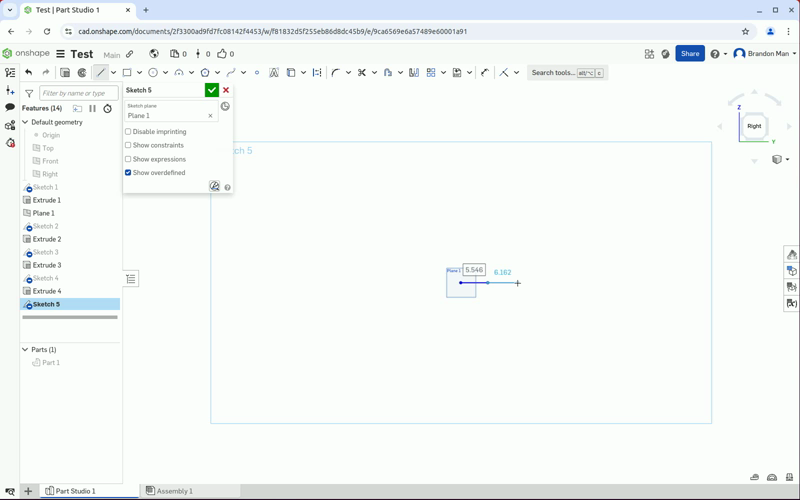
mouse_move(487, 256)
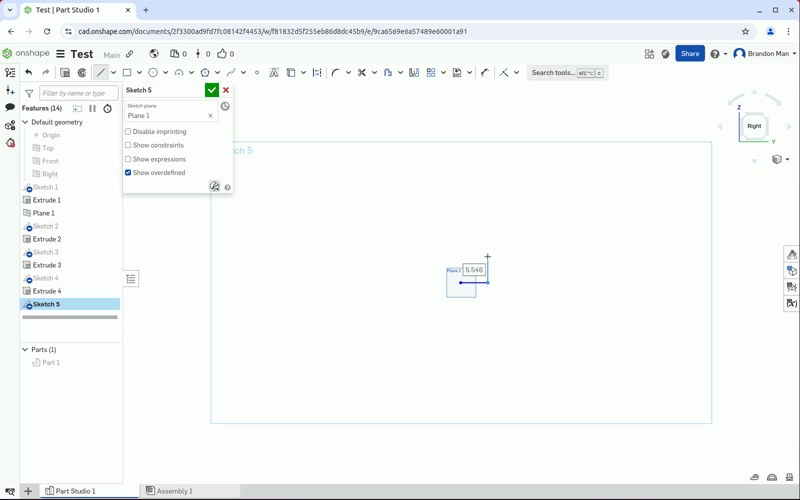
click(487, 256)
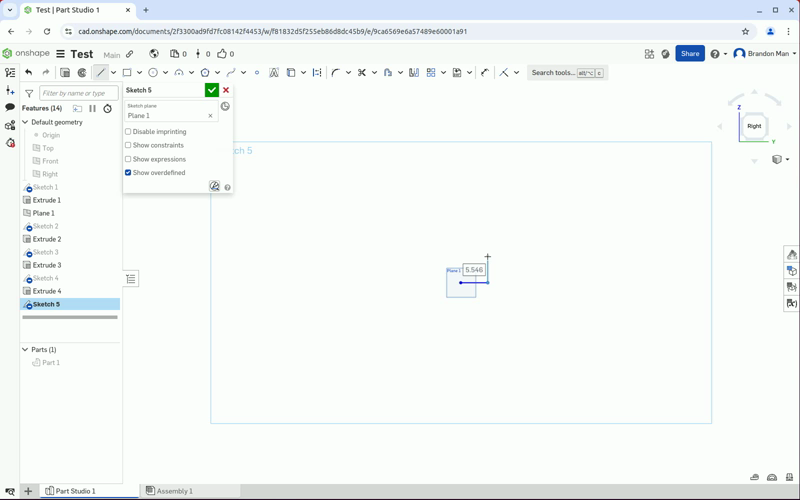
key_up(shift)
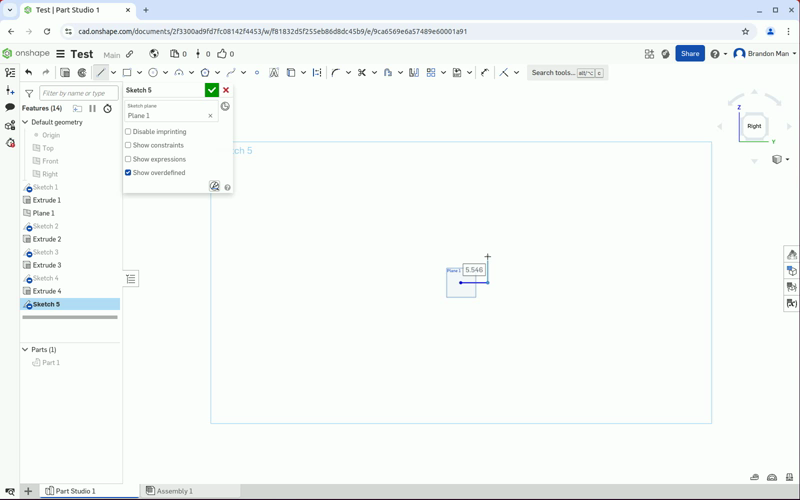
key_down(shift)
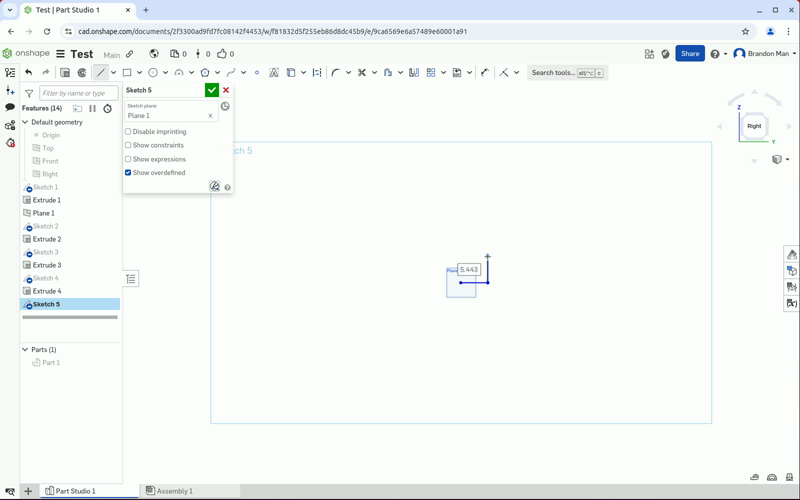
mouse_move(517, 256)
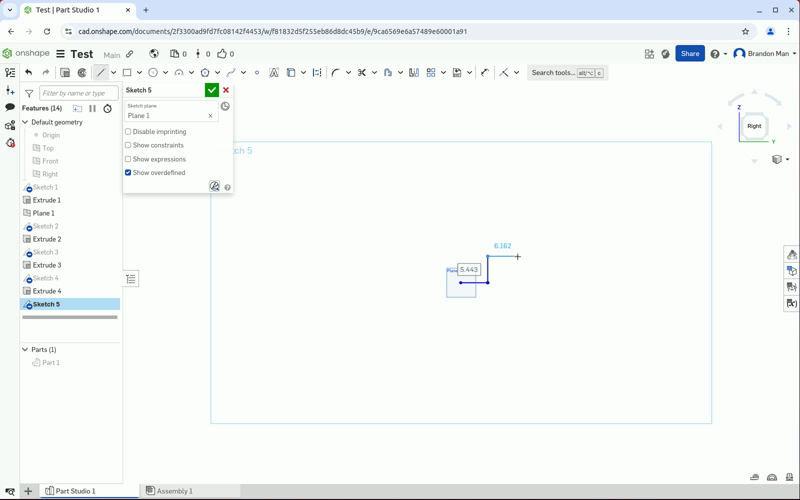
mouse_move(460, 256)
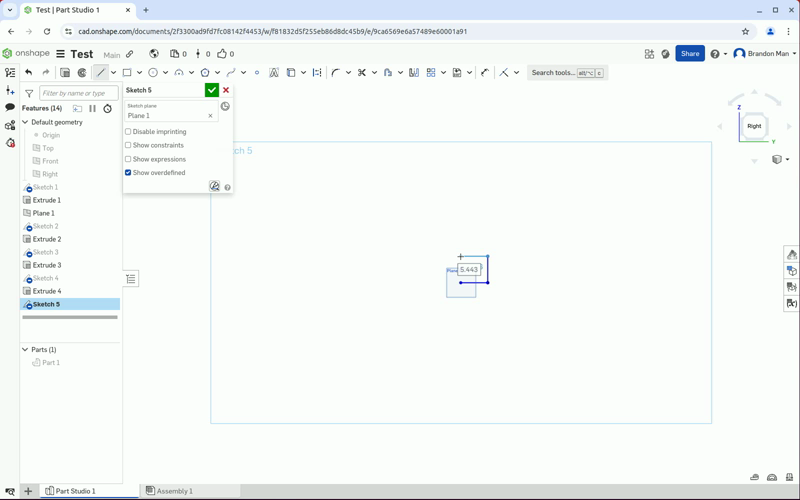
click(460, 256)
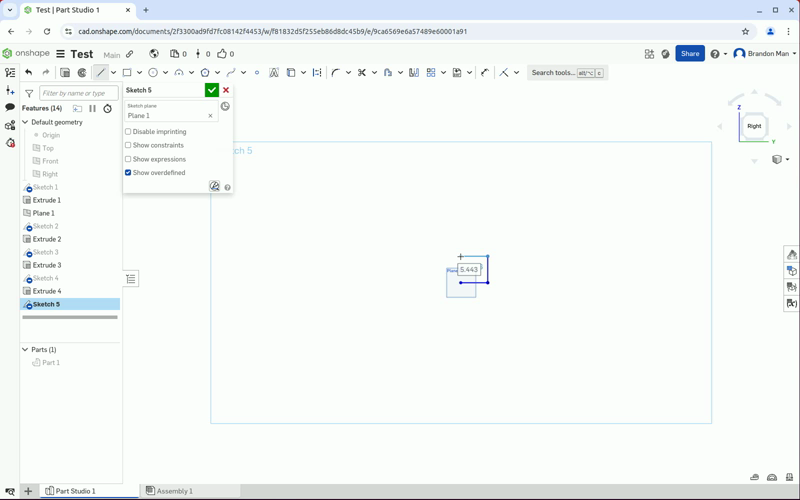
key_up(shift)
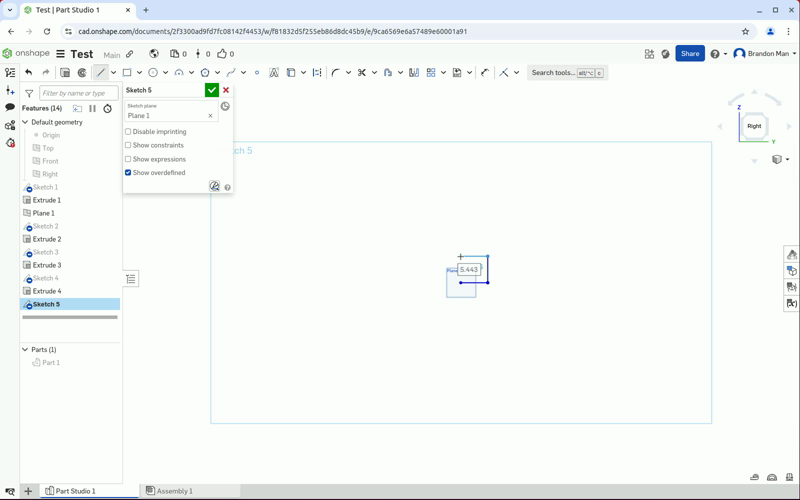
mouse_move(490, 256)
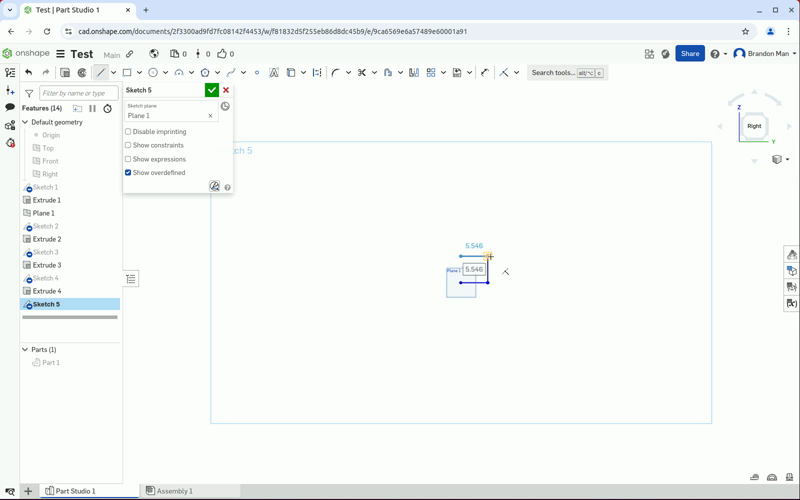
key_down(shift)
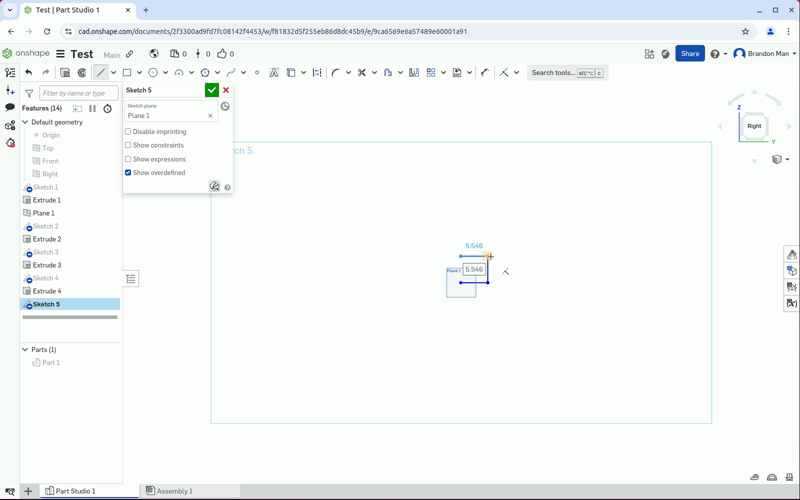
mouse_move(460, 282)
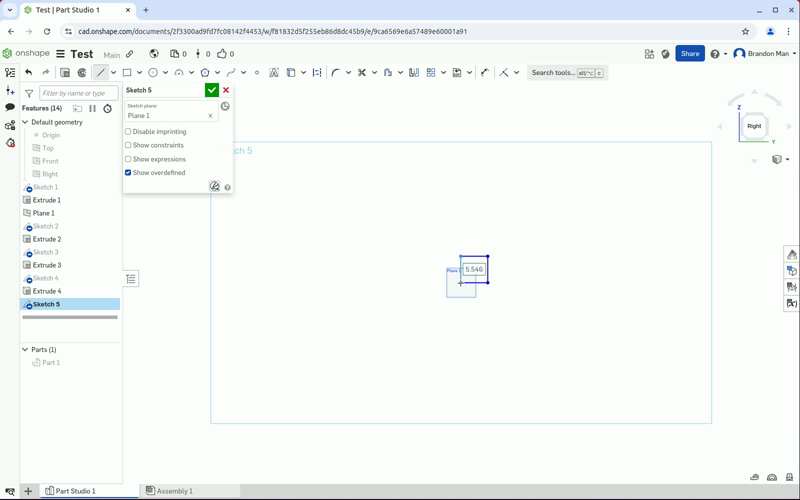
key_up(shift)
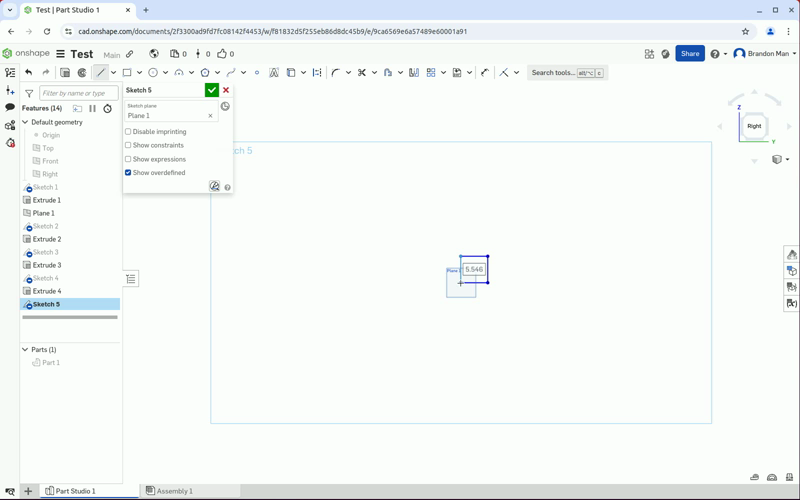
click(460, 282)
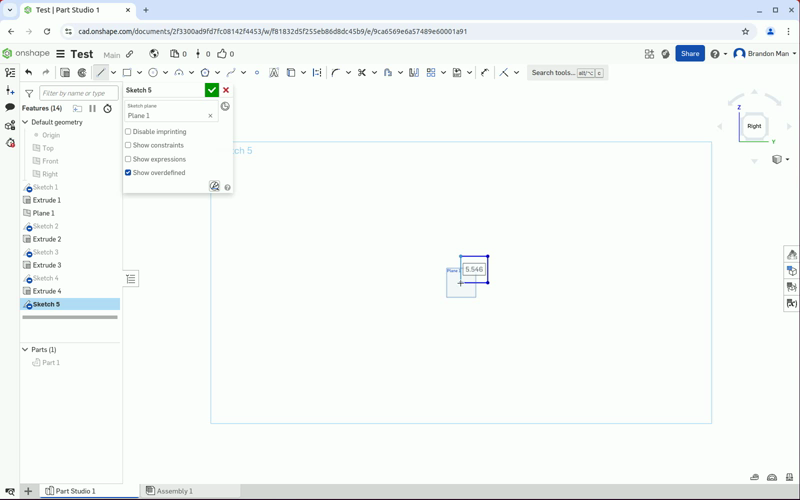
key(esc)
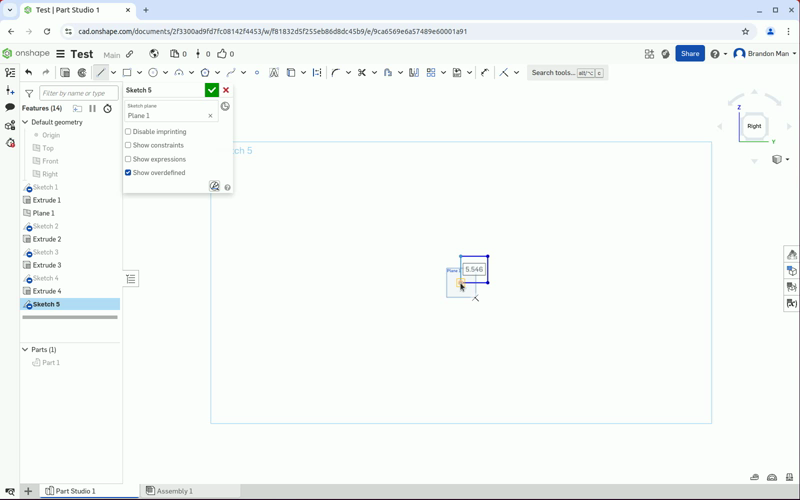
mouse_move(468, 256)
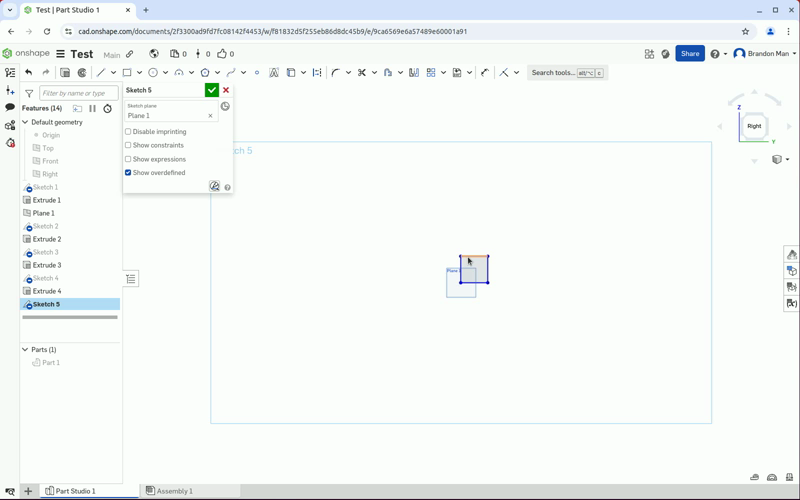
scroll(6)
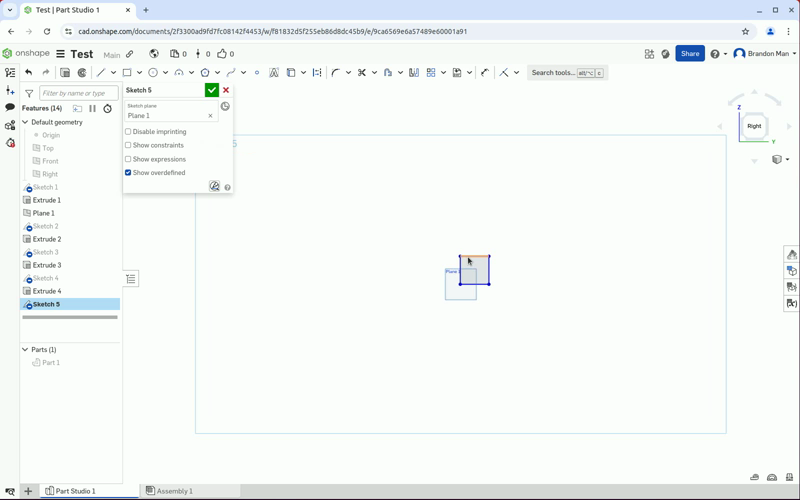
scroll(6)
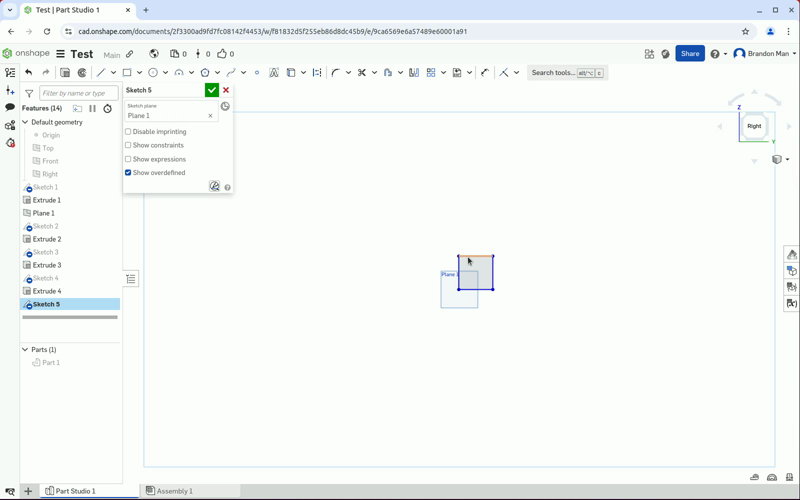
scroll(6)
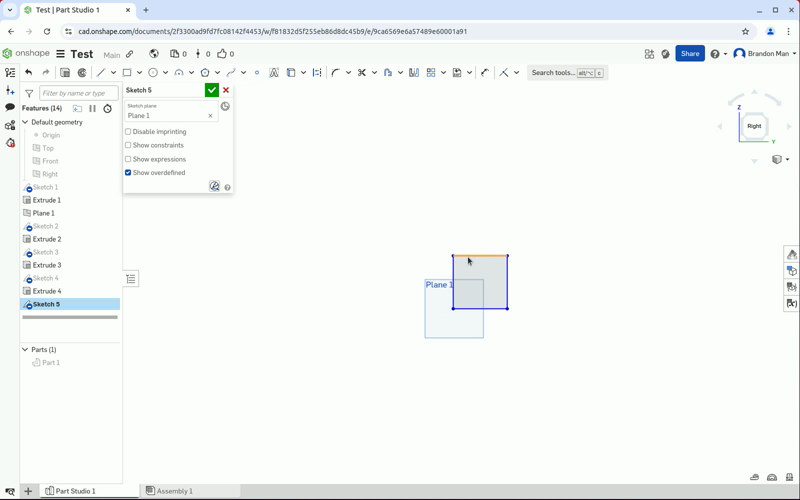
scroll(6)
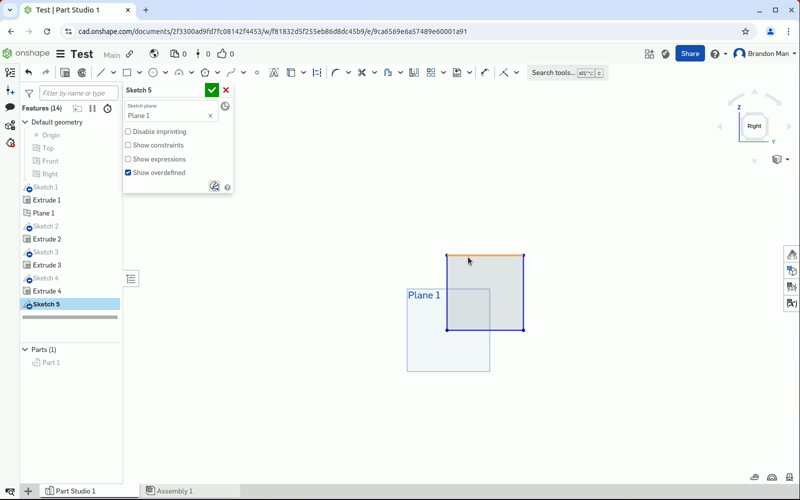
scroll(6)
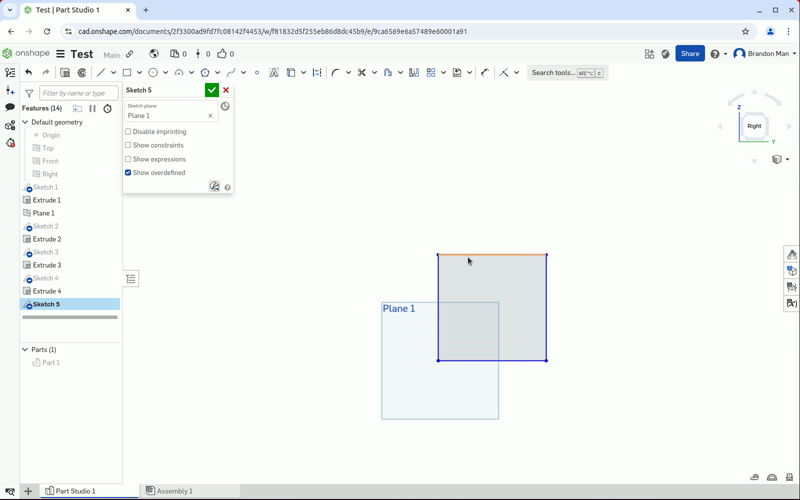
scroll(6)
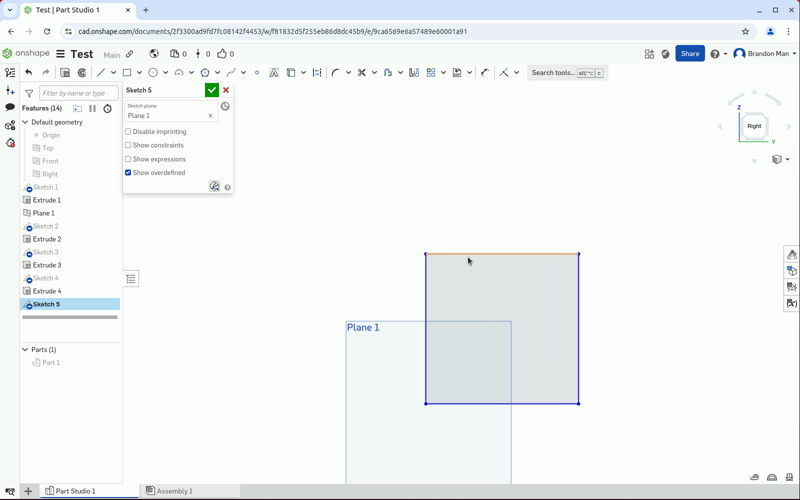
scroll(6)
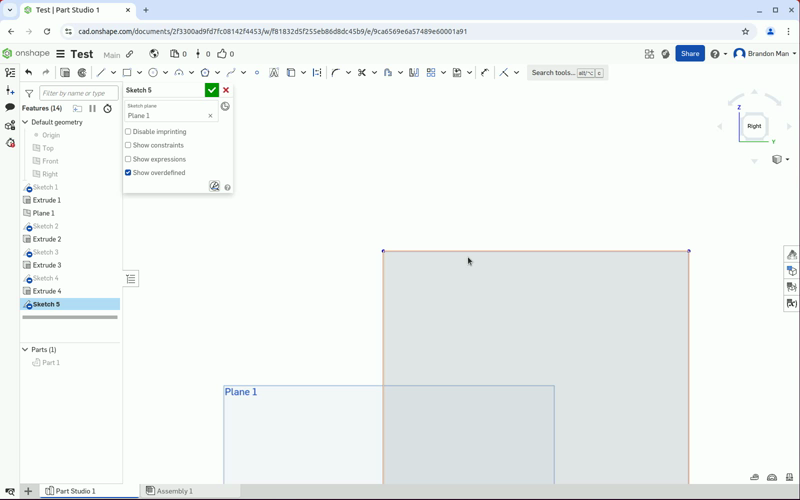
click(468, 256)
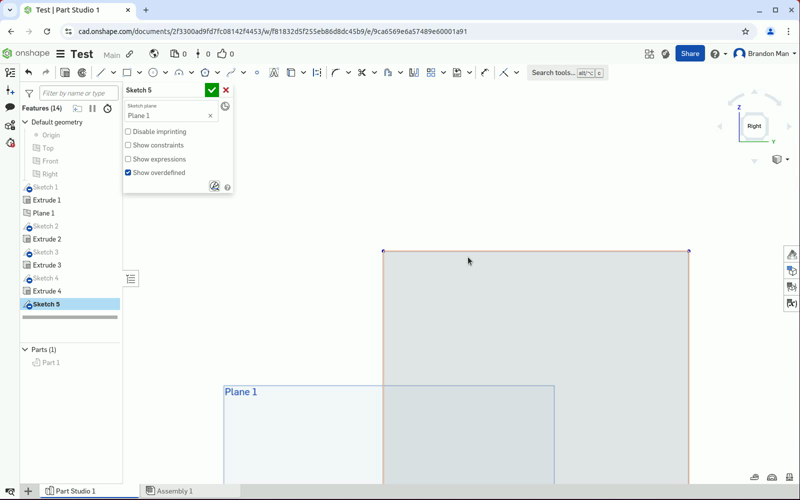
scroll(-6)
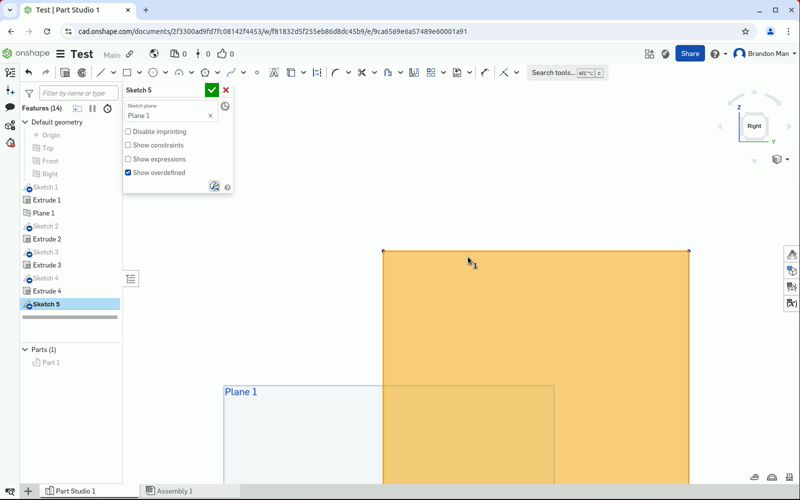
scroll(-6)
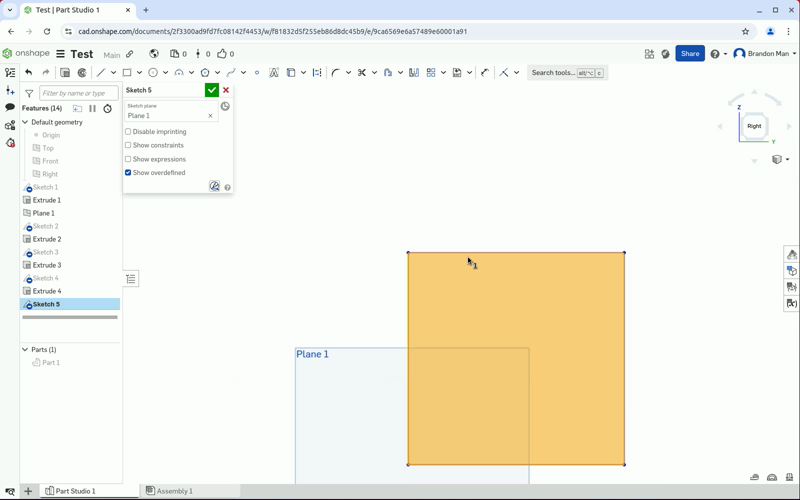
scroll(-6)
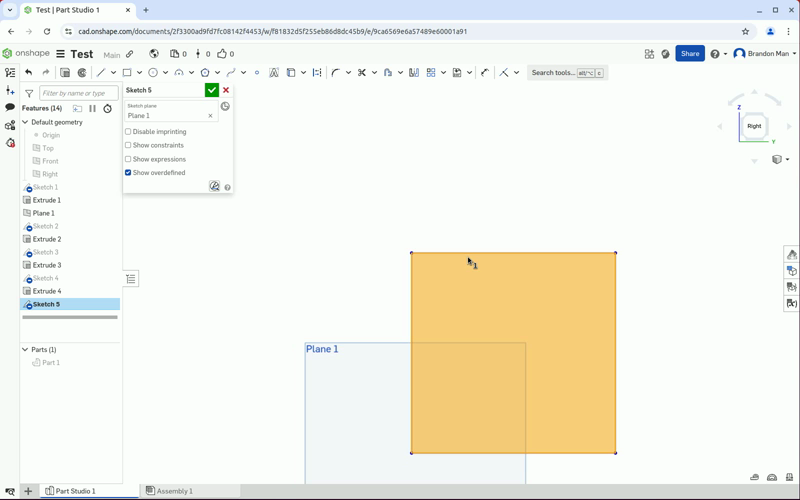
scroll(-6)
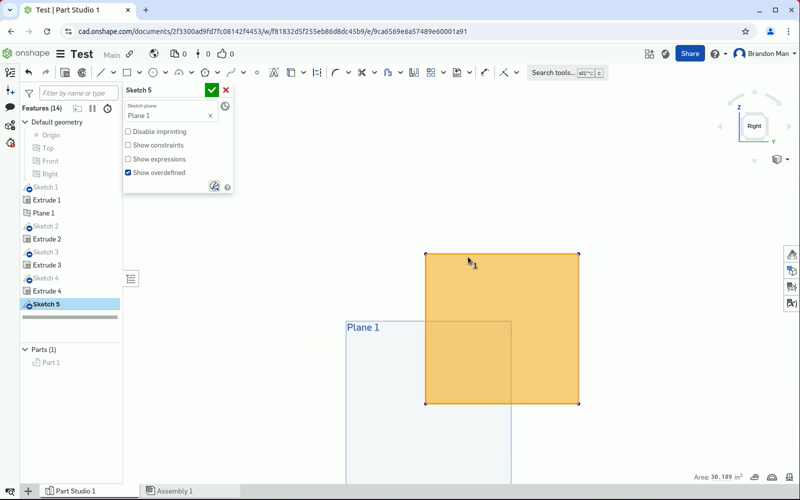
scroll(-6)
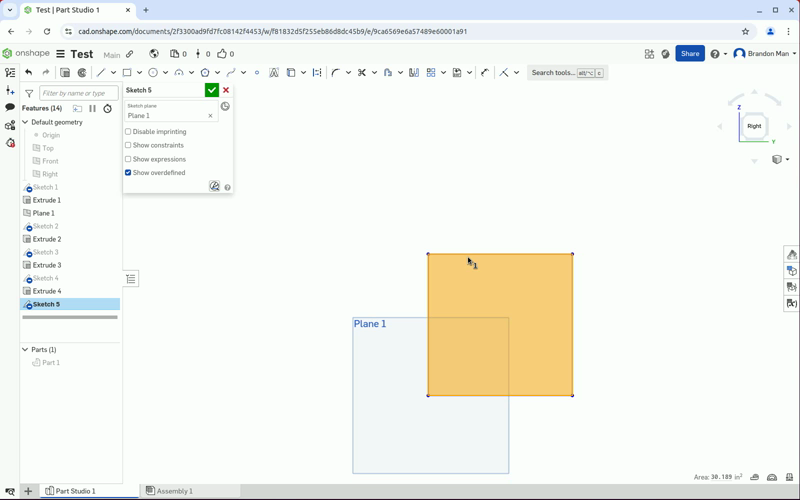
scroll(-6)
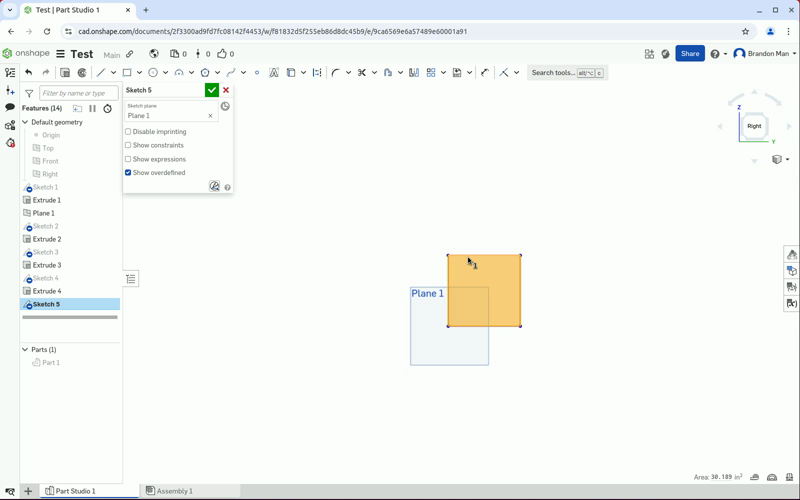
scroll(-6)
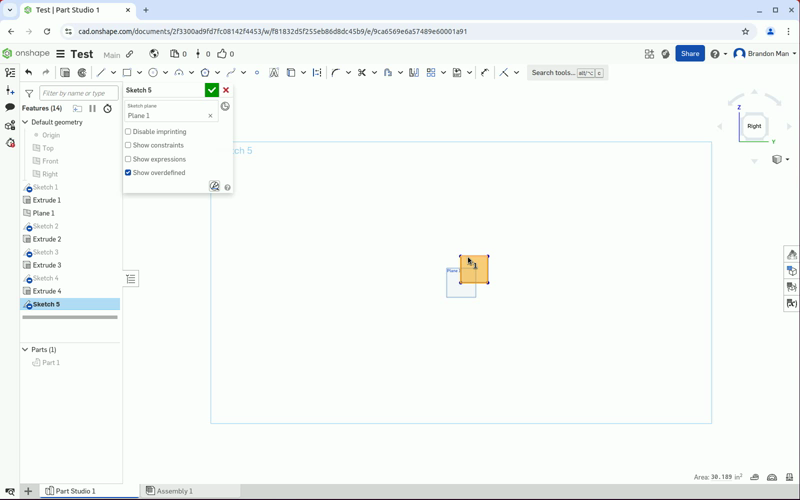
mouse_move(73, 352)
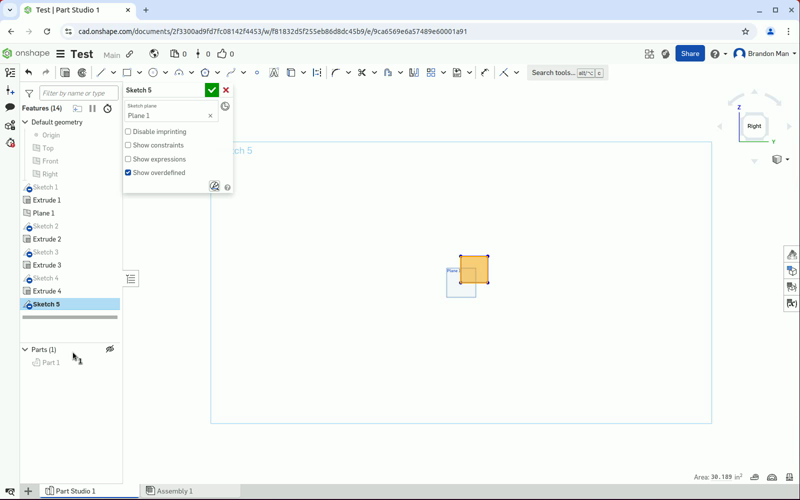
key(shift+y)
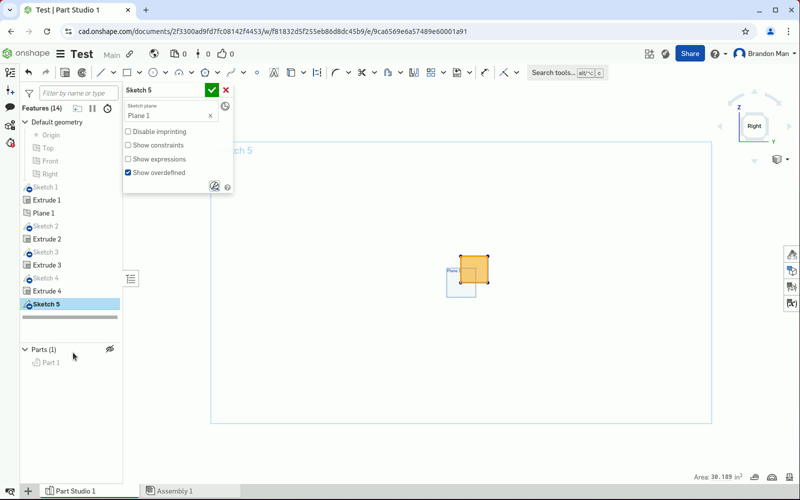
key(shift+e)
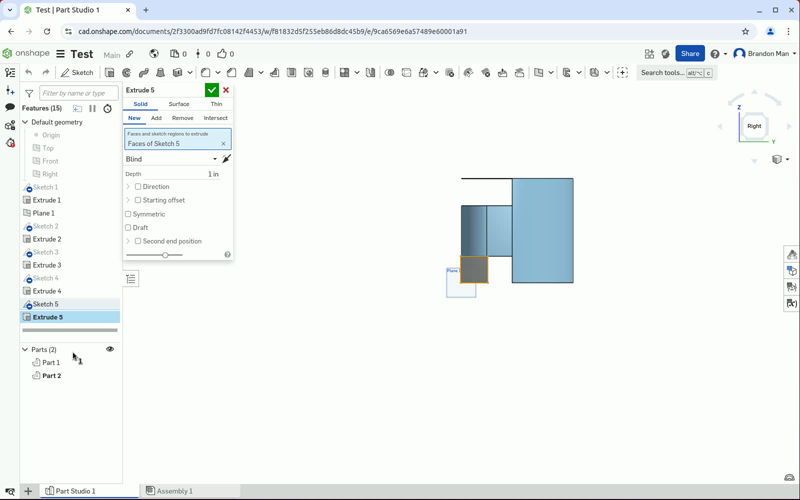
mouse_move(143, 106)
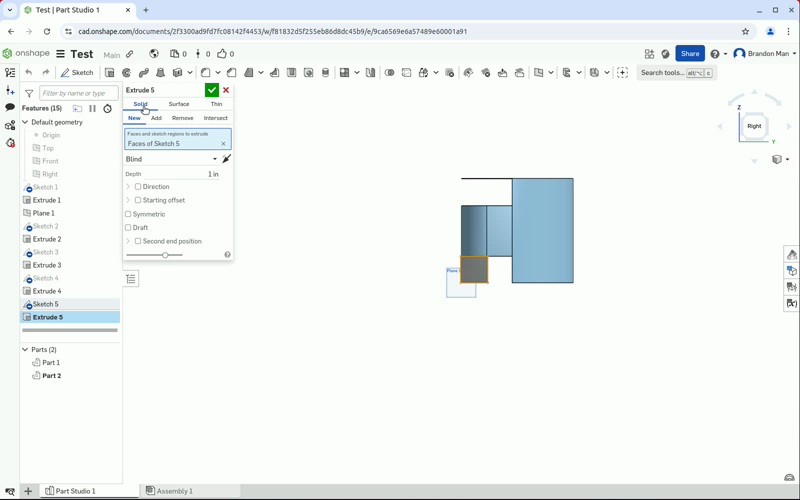
click(143, 106)
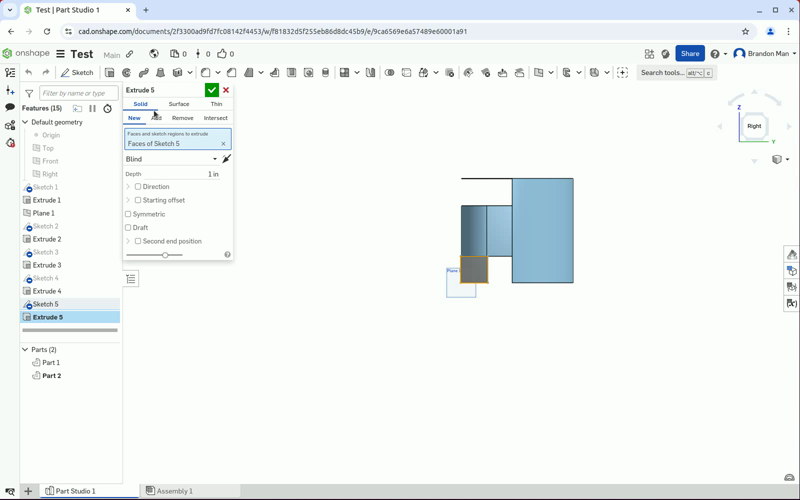
mouse_move(186, 120)
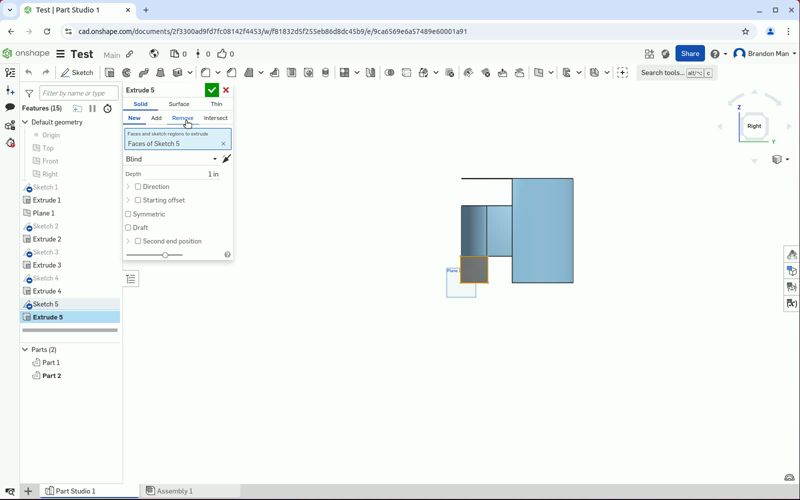
click(186, 120)
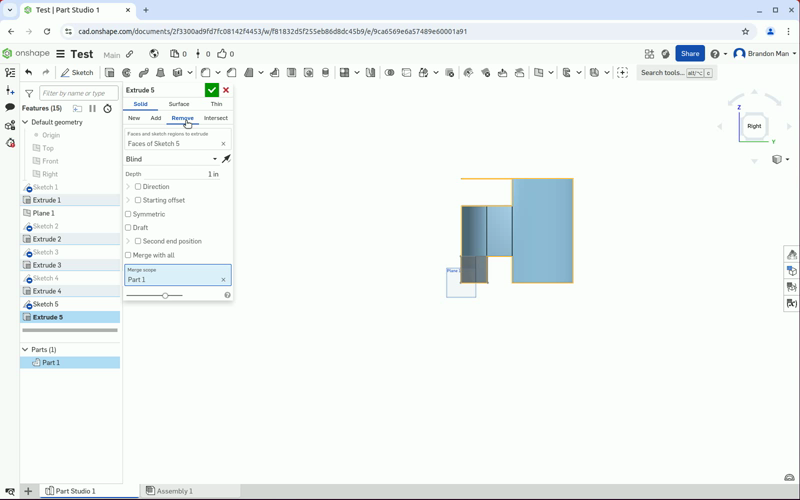
key(tab, 4)
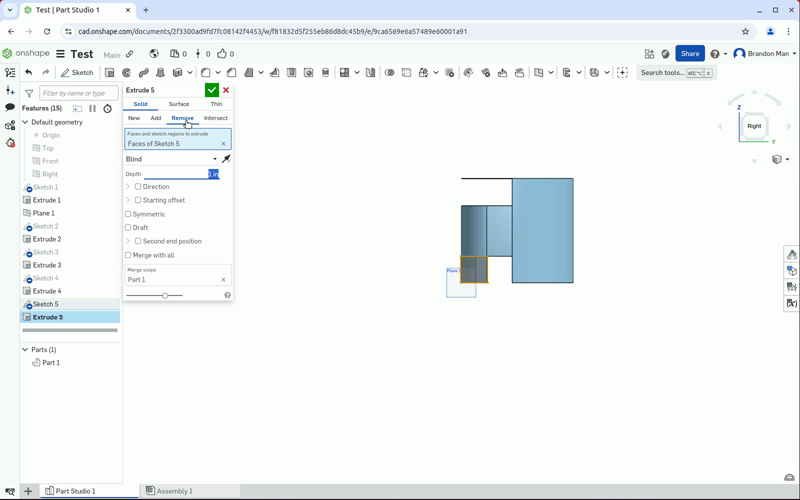
text(28.404)
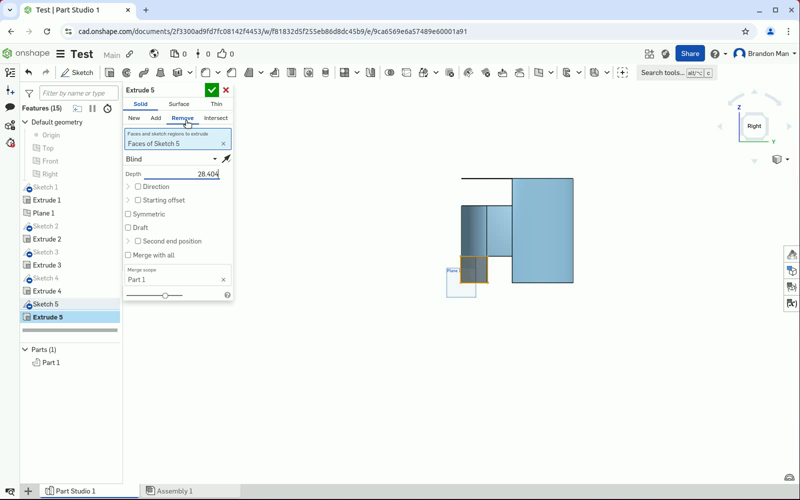
key(tab, 6)
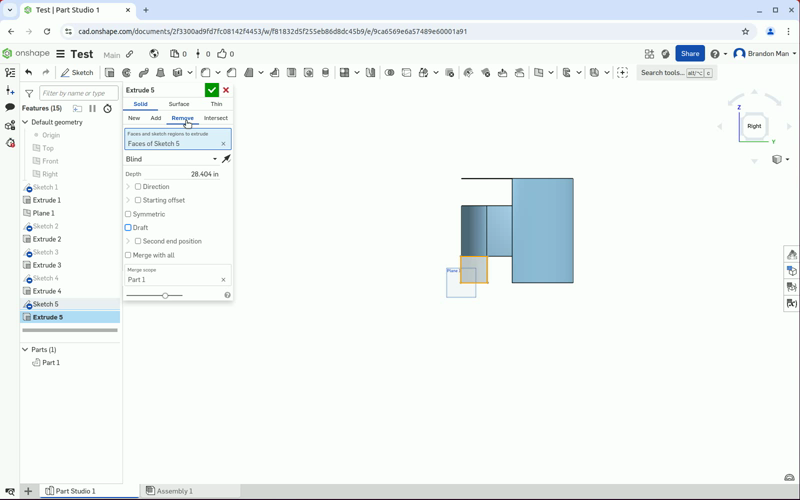
key(space)
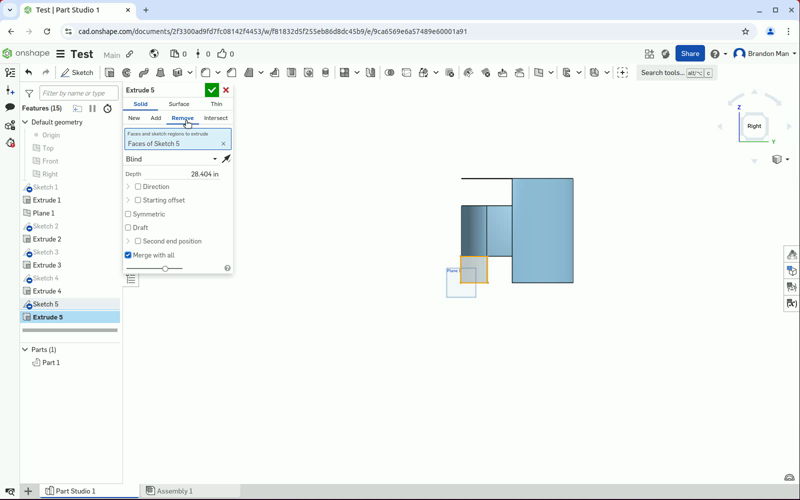
key(enter)
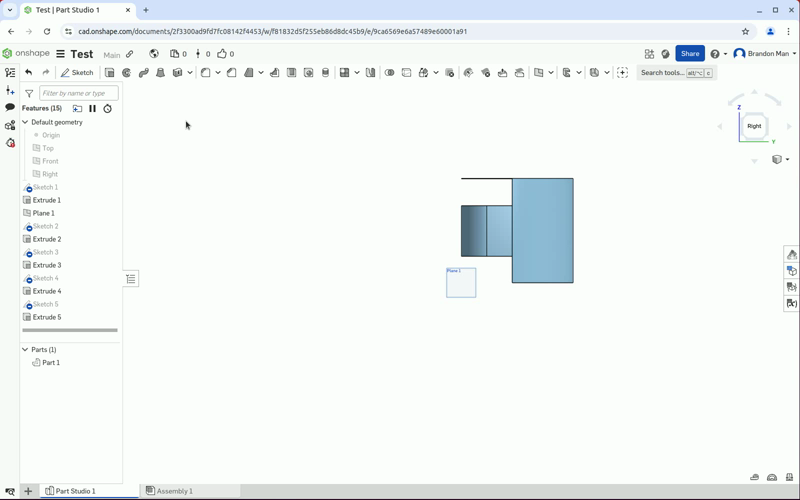
key(shift+h)
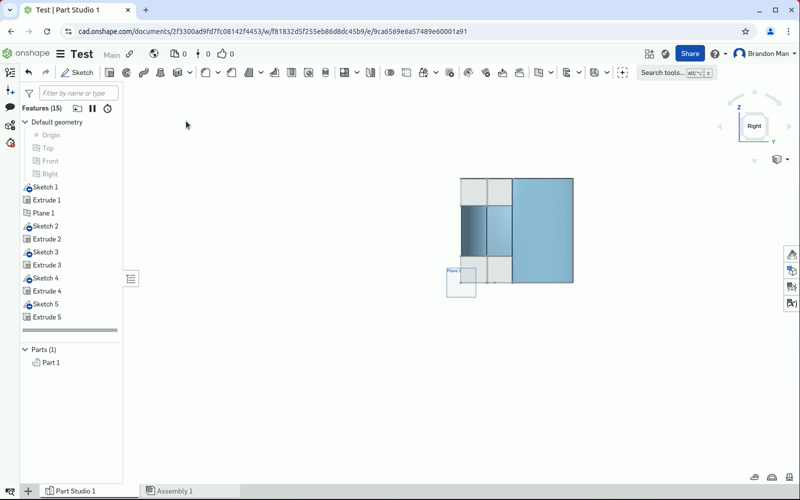
key(shift+h)
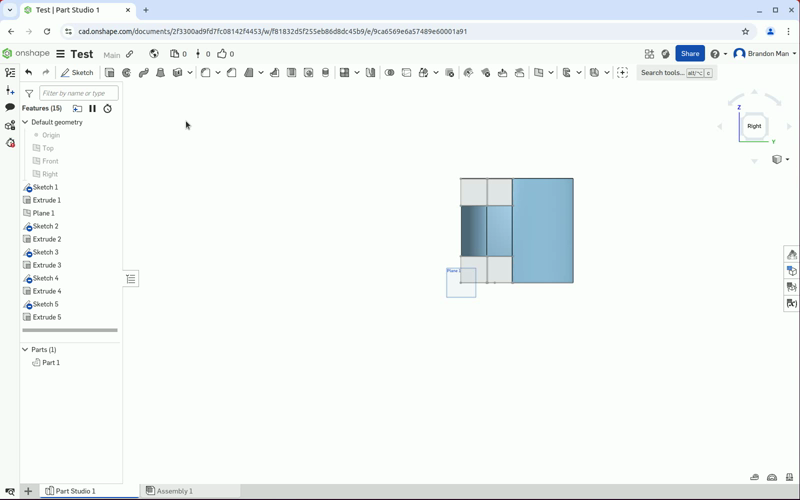
key(shift+7)
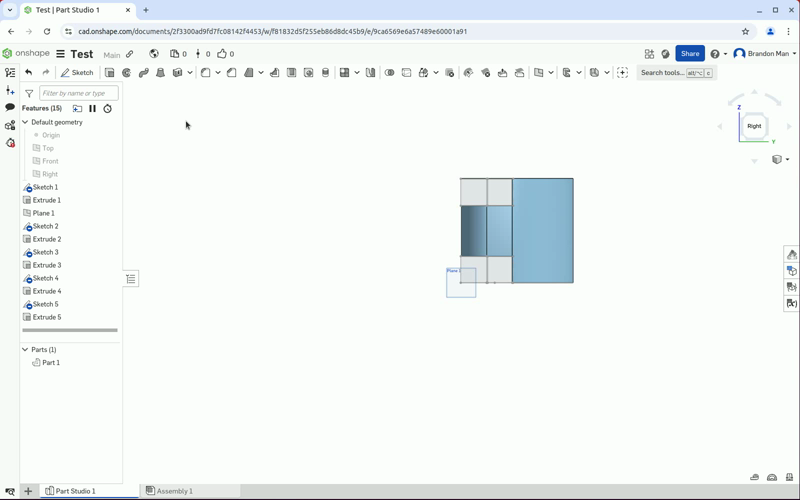
key(right, 2)
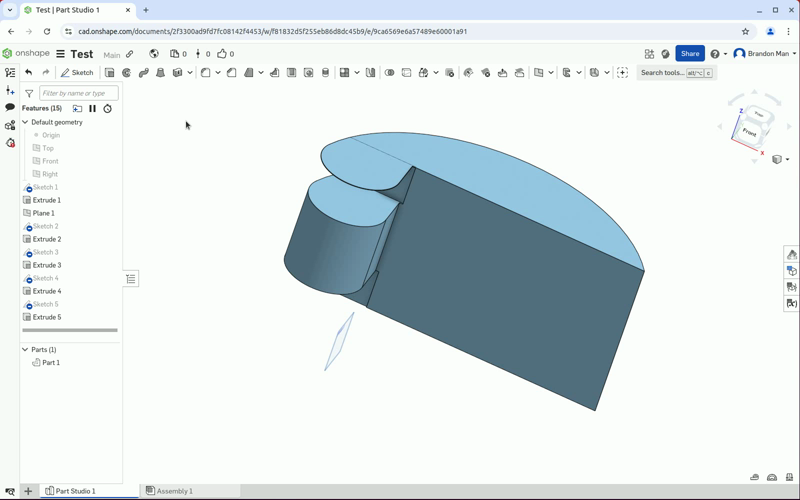
key(down, 2)
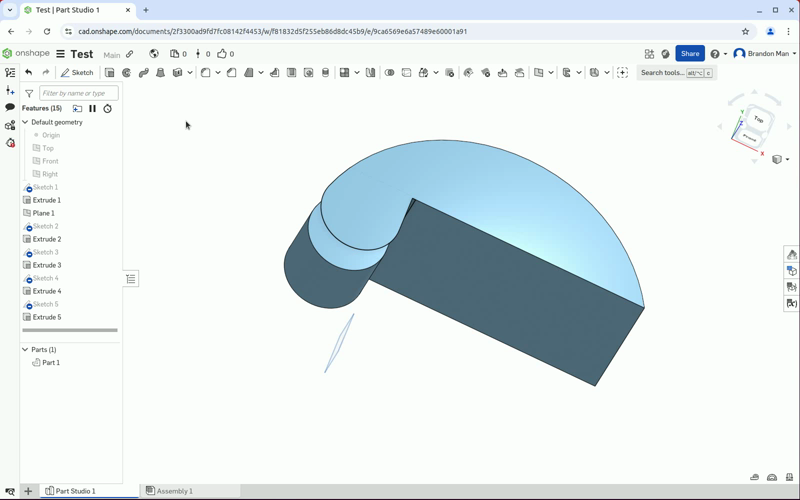
key(up, 2)
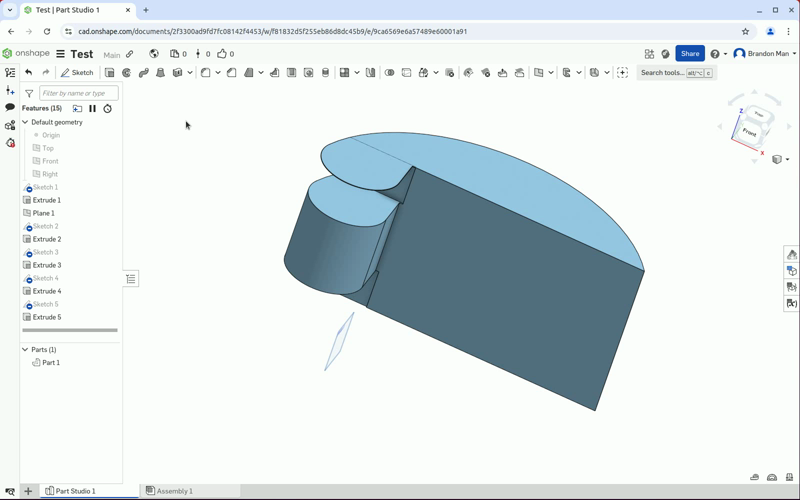
key(left, 2)
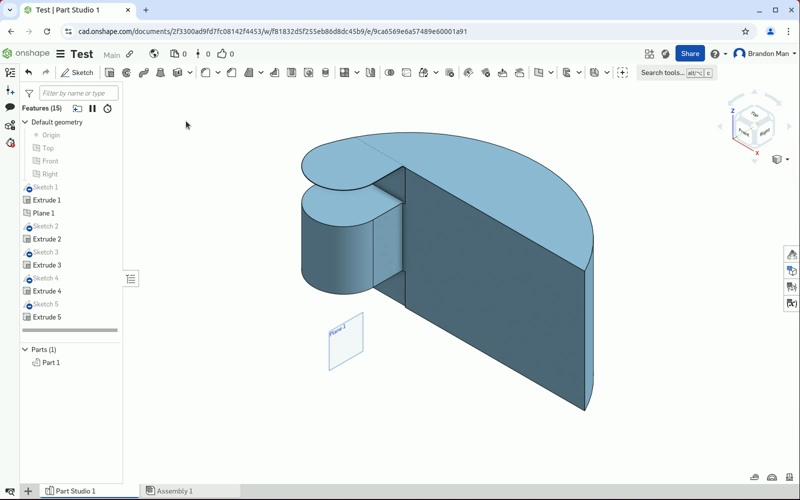
mouse_move(73, 189)
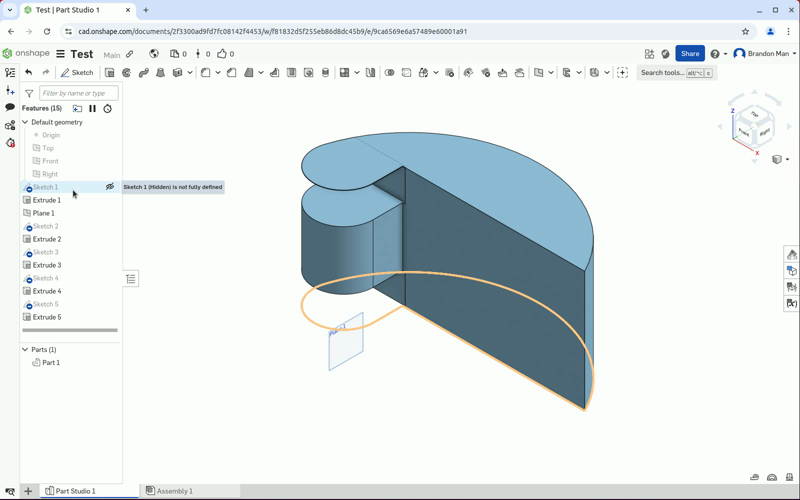
click(73, 189)